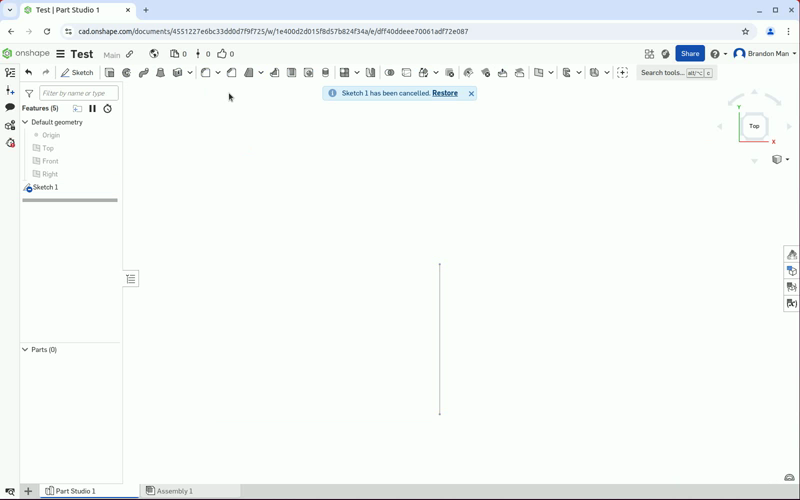
key(shift+h)
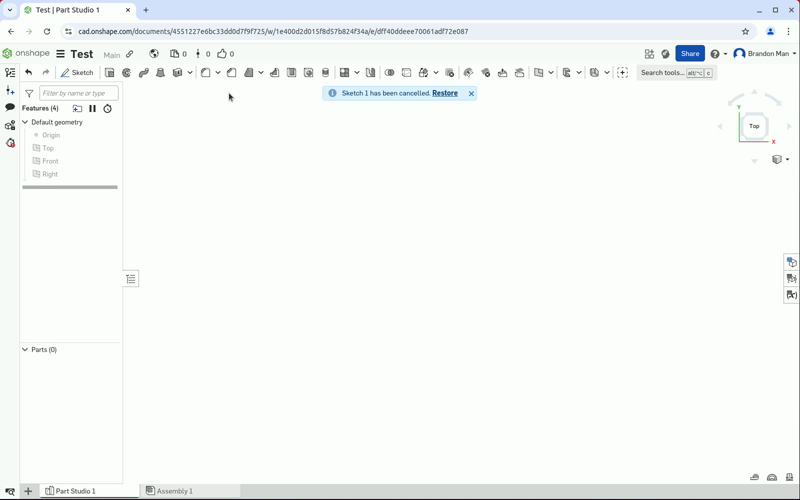
mouse_move(73, 352)
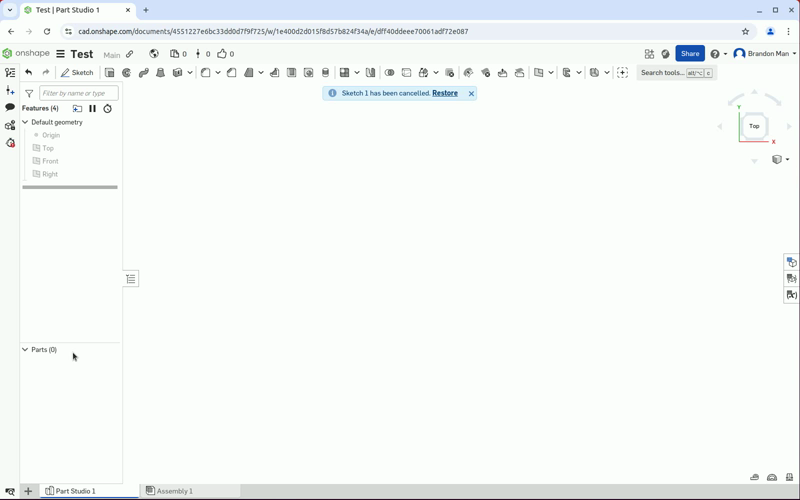
key(y)
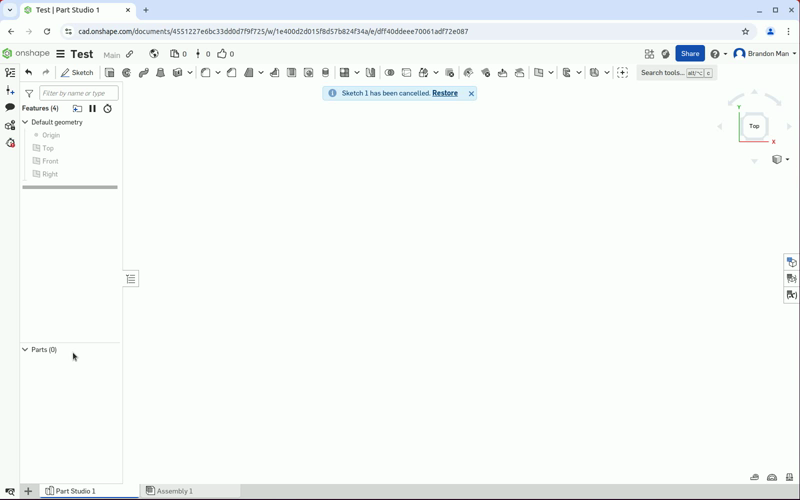
key(shift+p)
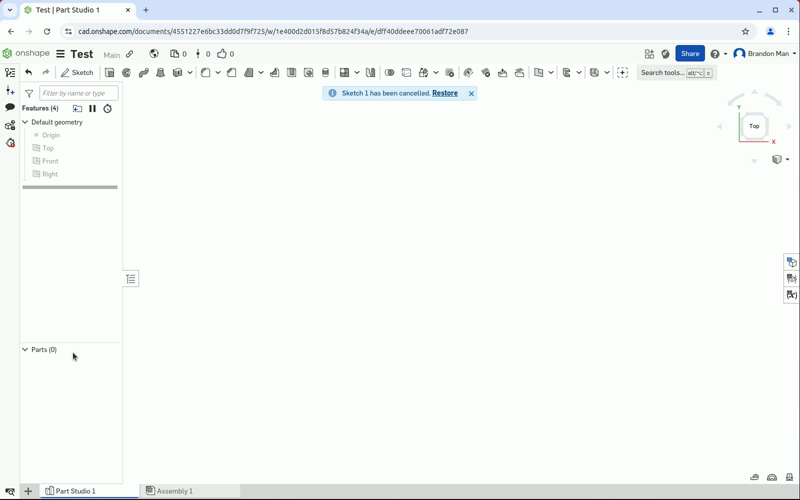
key(space)
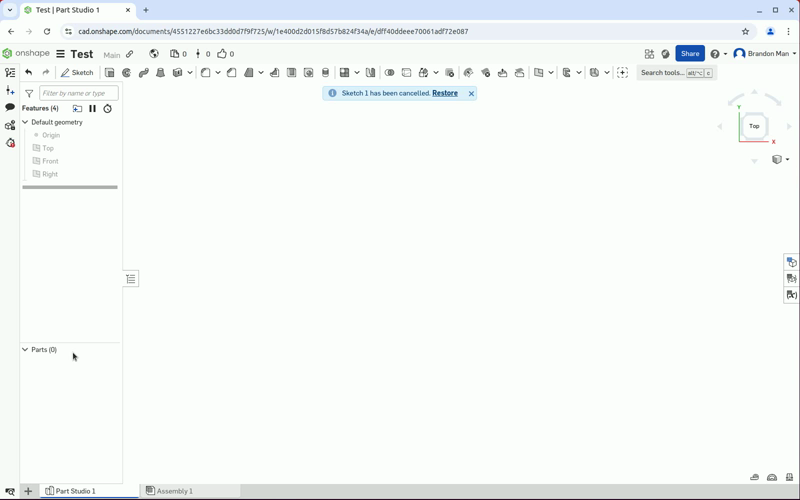
key_down(shift)
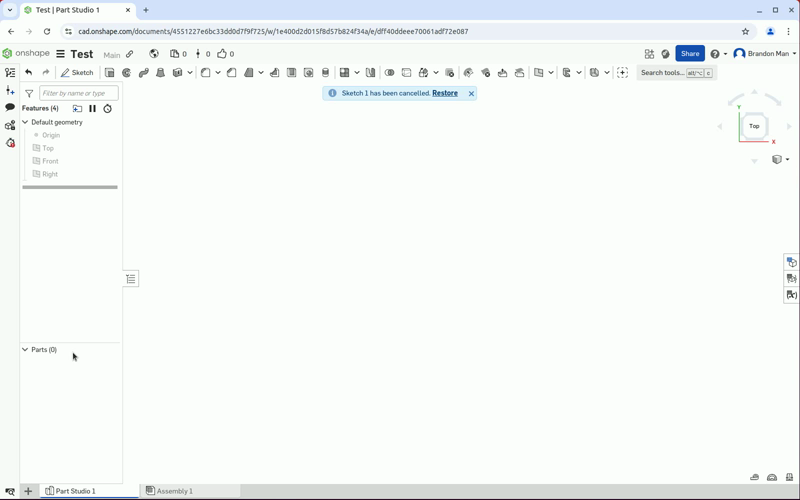
key(up)
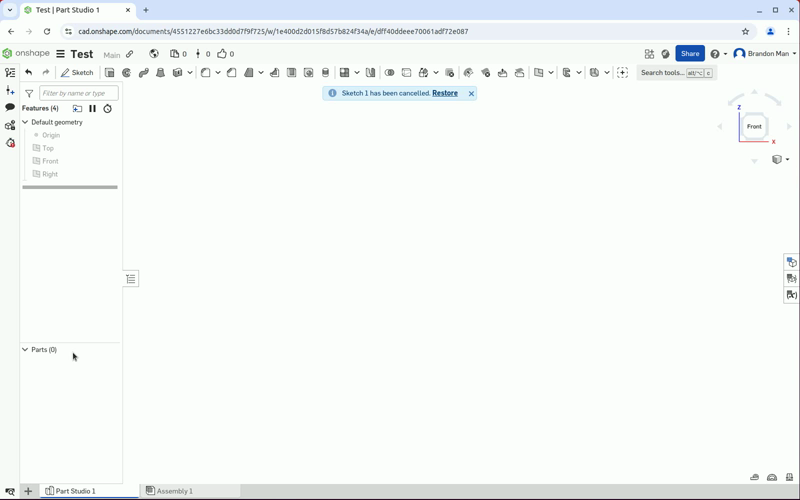
key_up(shift)
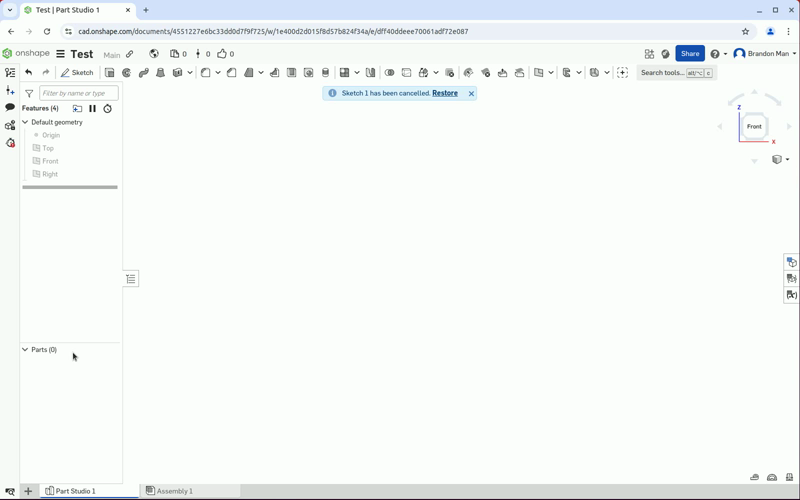
mouse_move(73, 352)
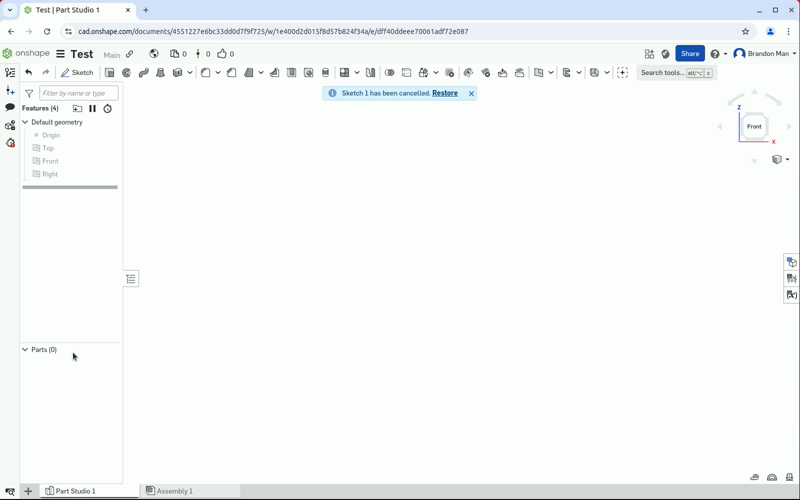
key(shift+y)
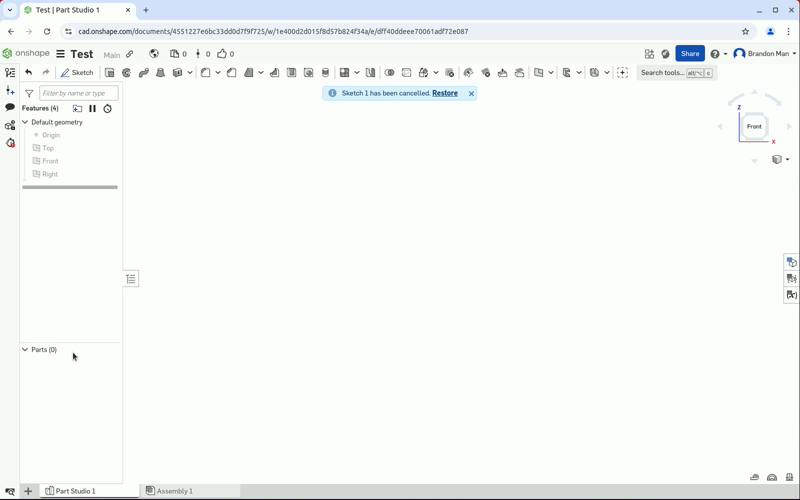
key(shift+s)
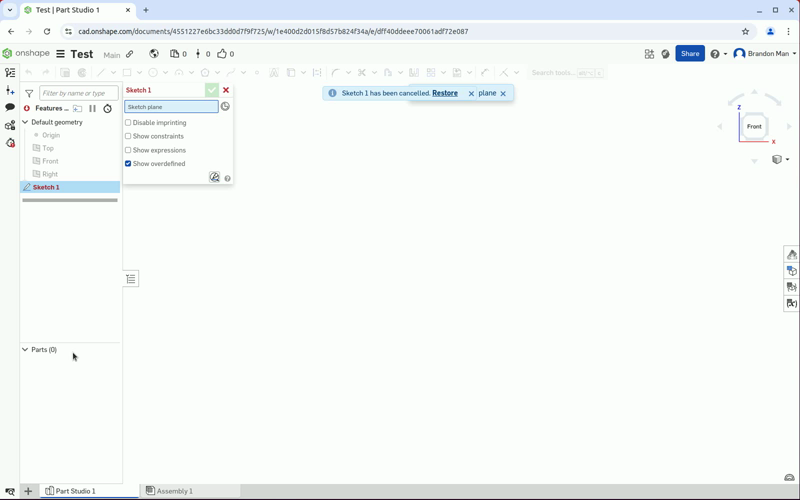
mouse_move(73, 163)
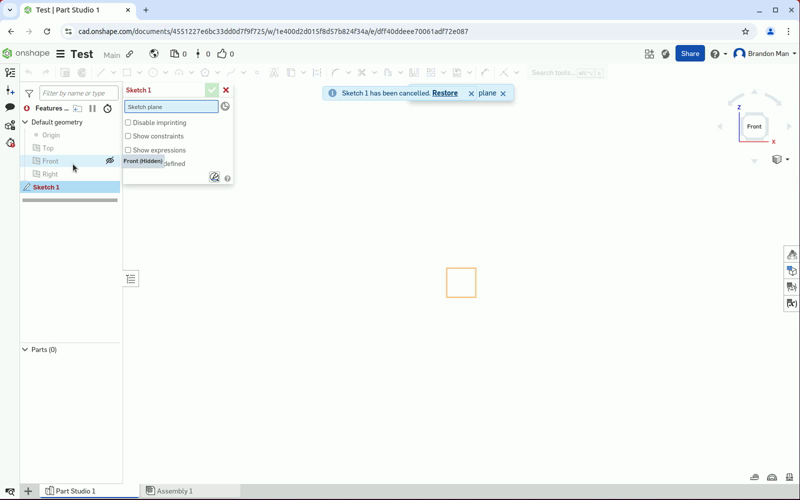
click(73, 163)
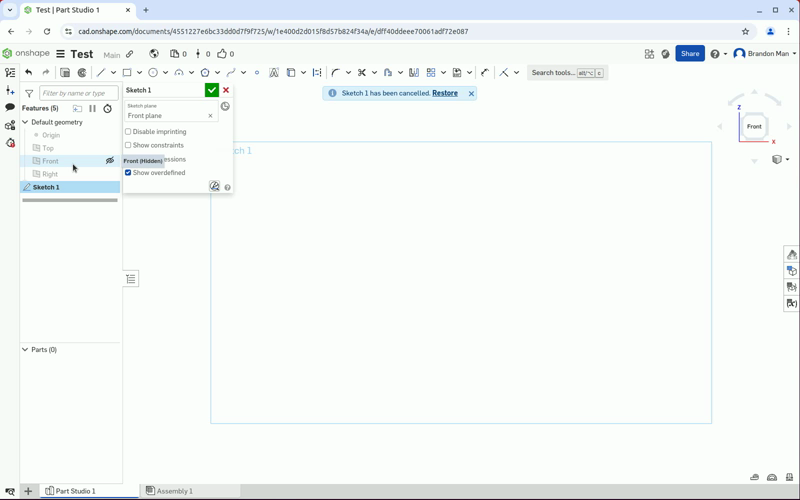
mouse_move(73, 352)
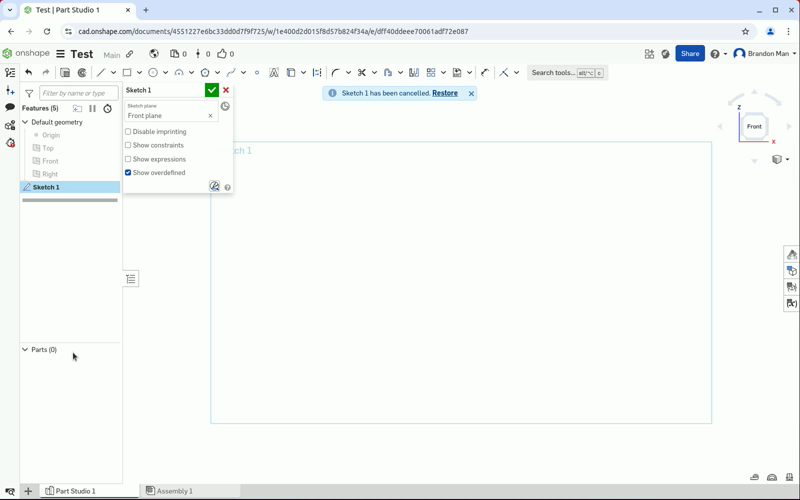
key(y)
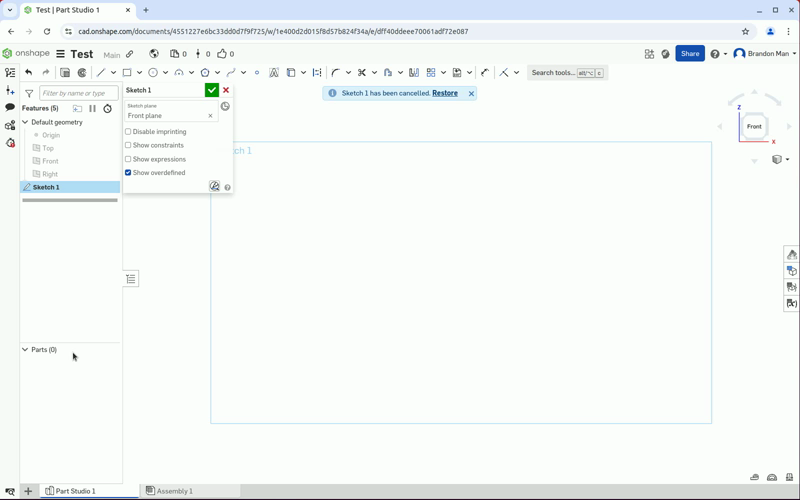
key(c)
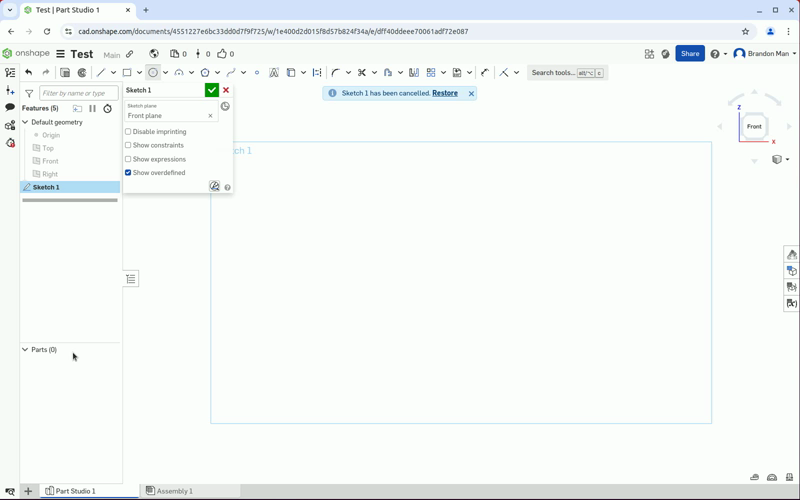
key_down(shift)
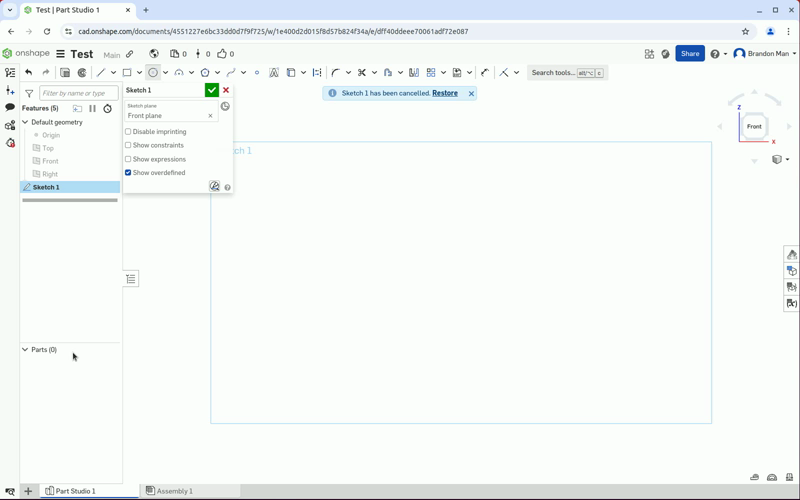
mouse_move(461, 282)
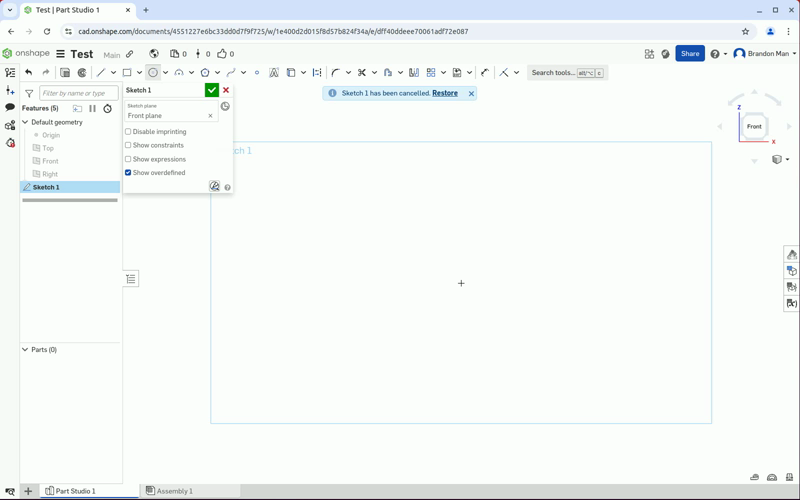
click(461, 282)
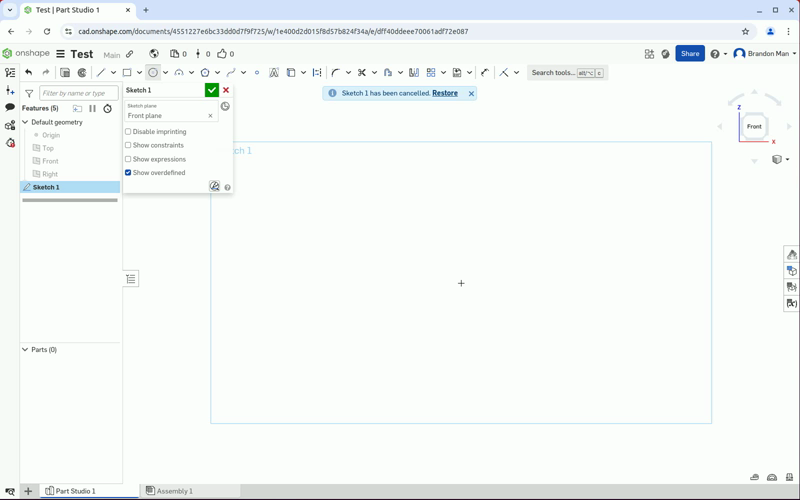
key_up(shift)
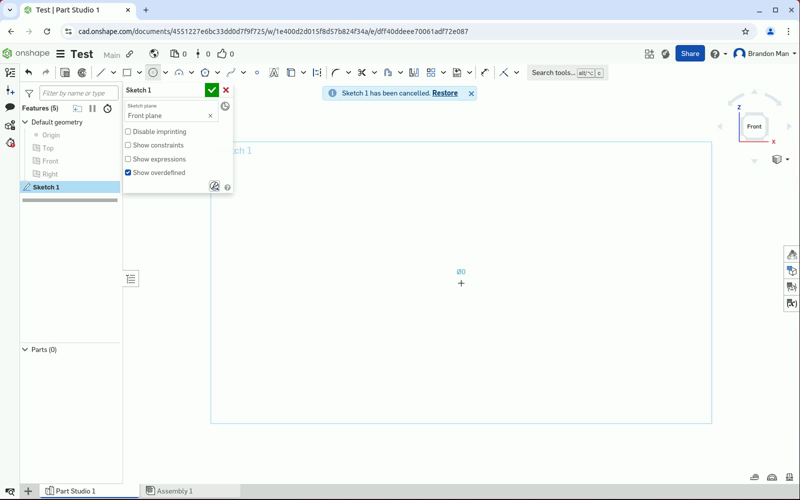
mouse_move(574, 282)
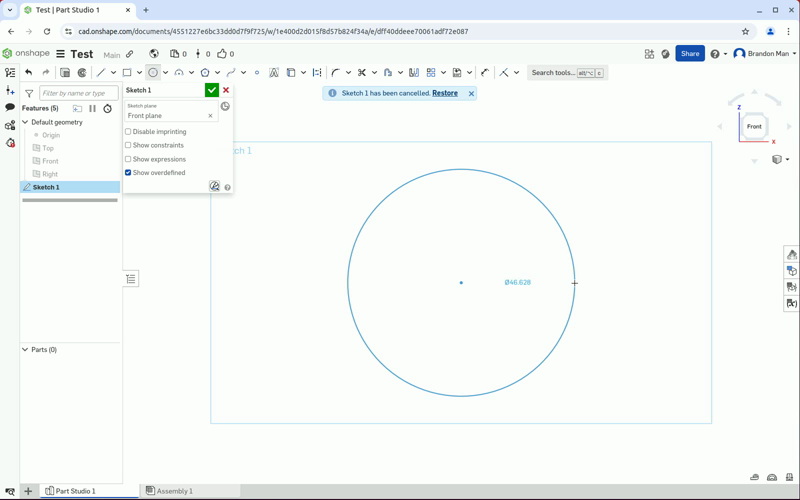
click(574, 282)
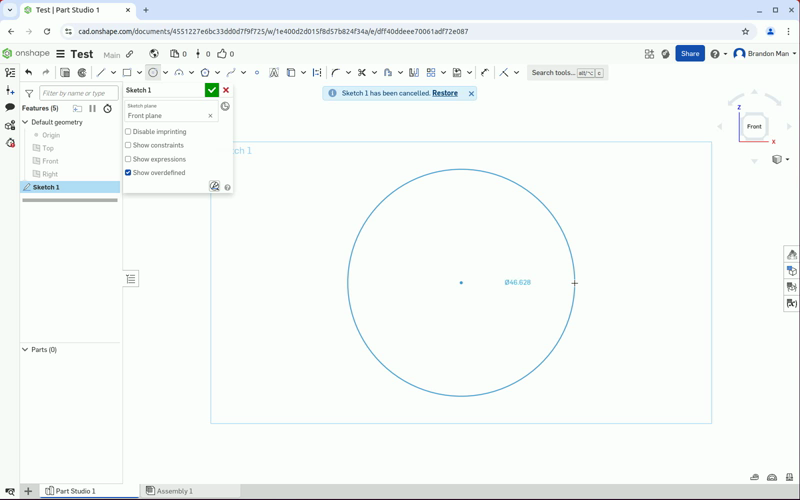
key(esc)
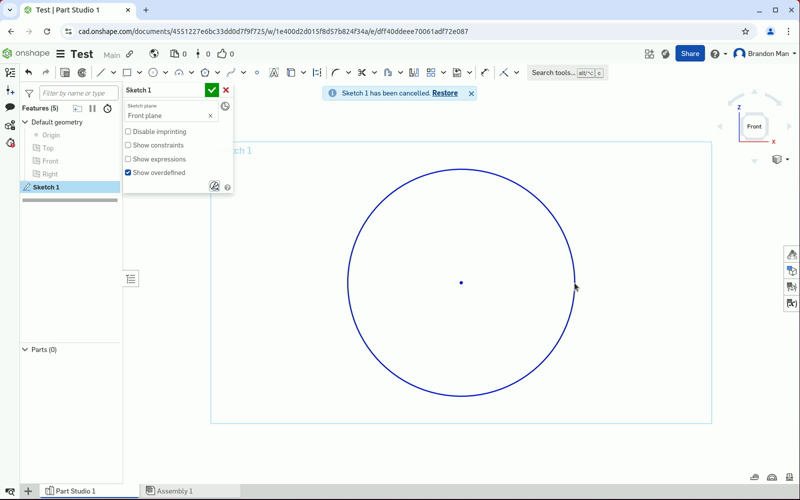
mouse_move(417, 352)
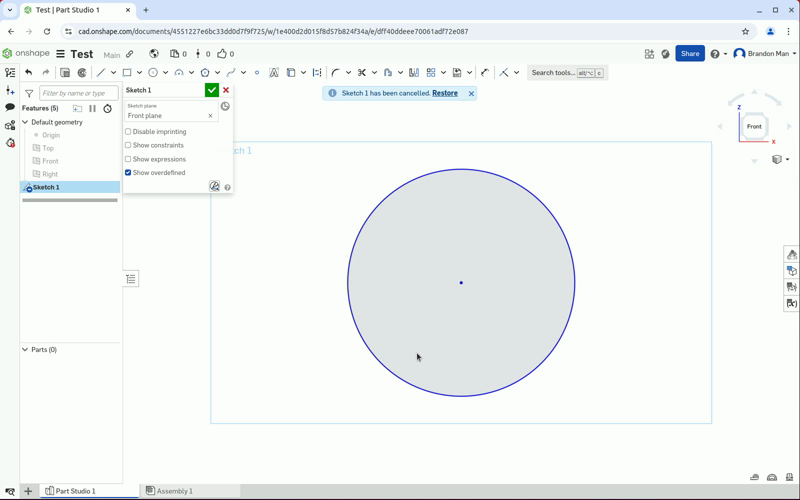
click(417, 352)
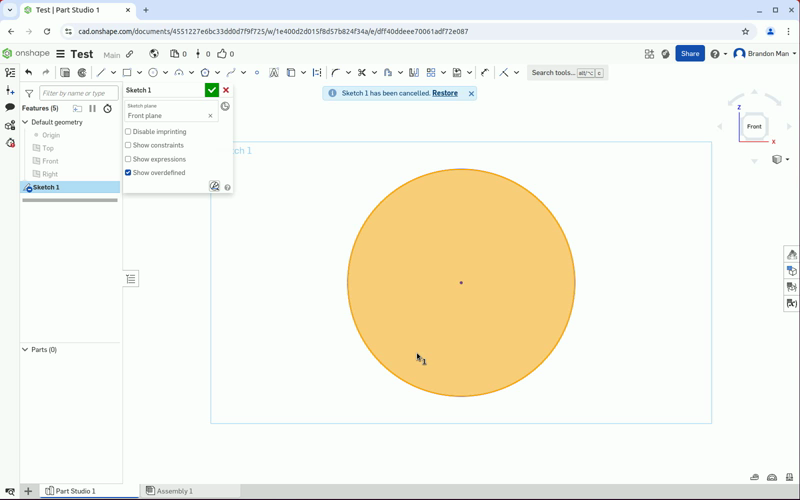
mouse_move(73, 352)
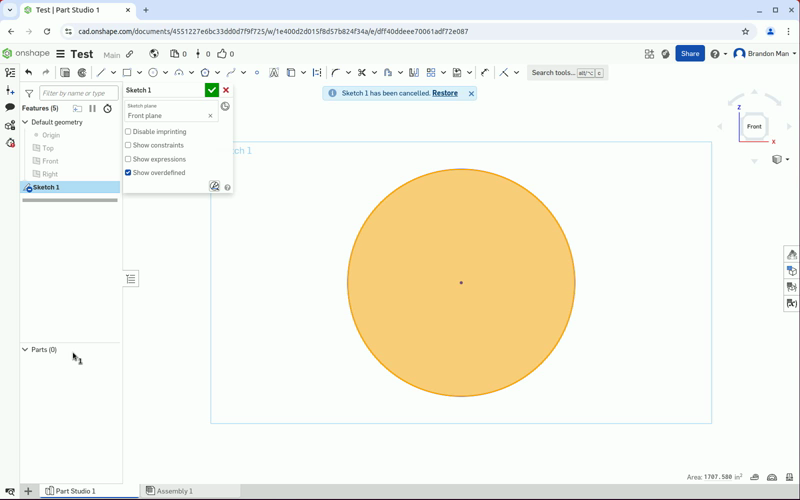
key(shift+y)
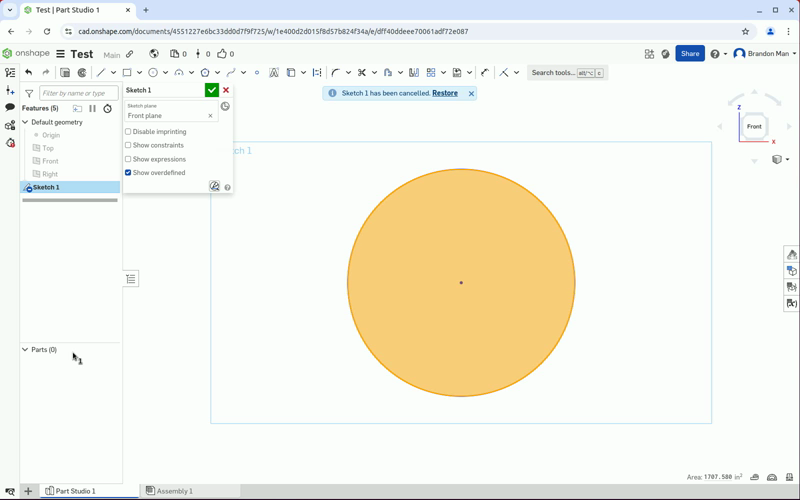
key(shift+e)
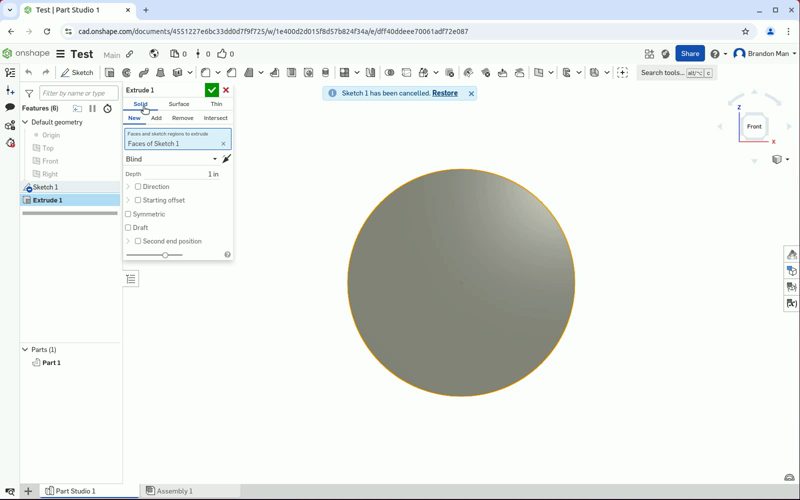
mouse_move(143, 106)
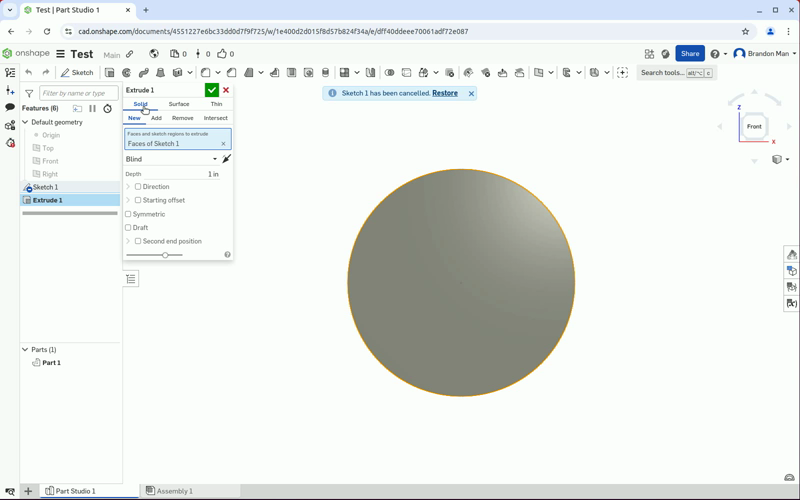
click(143, 106)
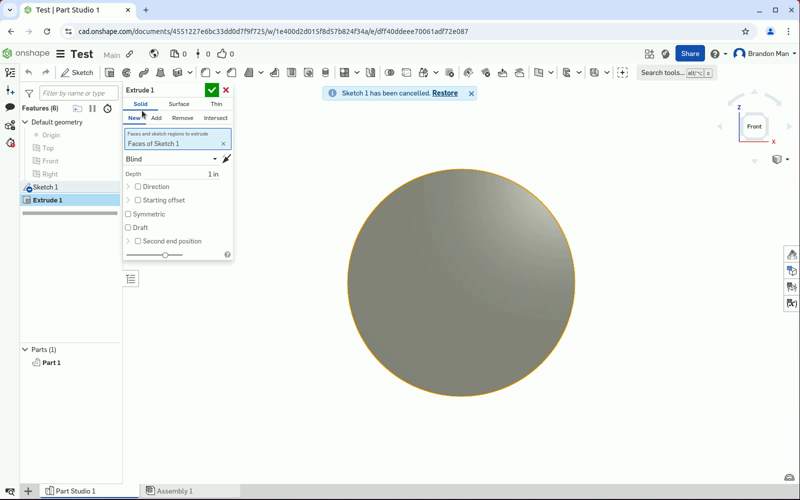
mouse_move(137, 120)
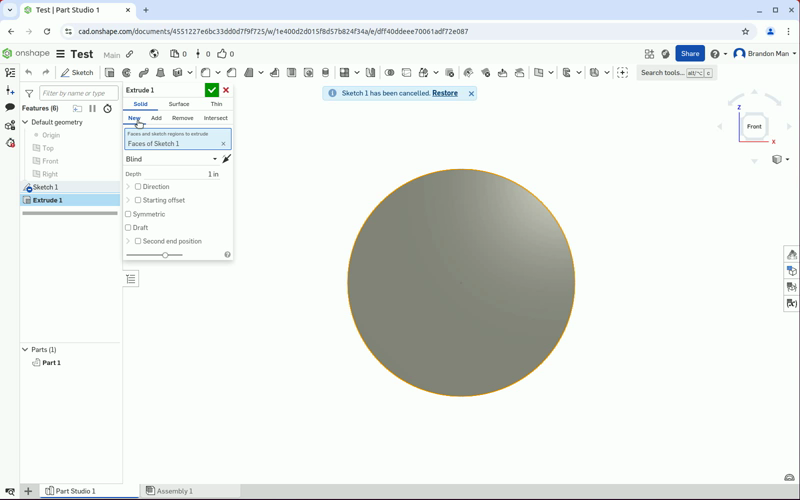
click(137, 120)
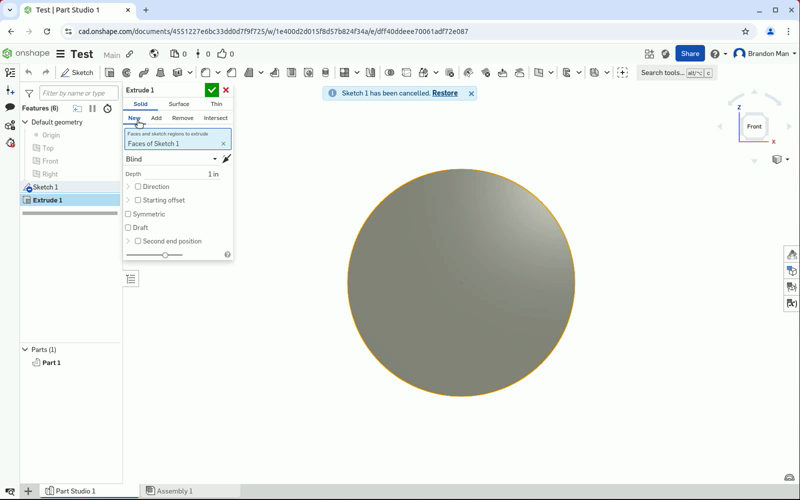
key(tab, 4)
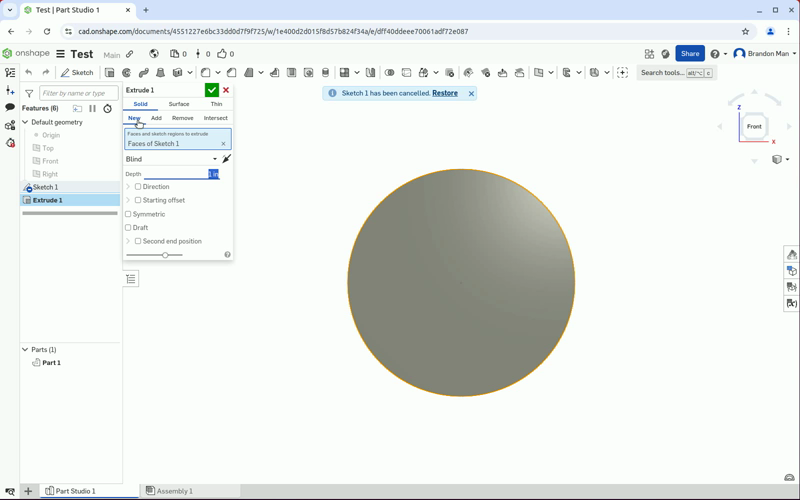
text(0.241)
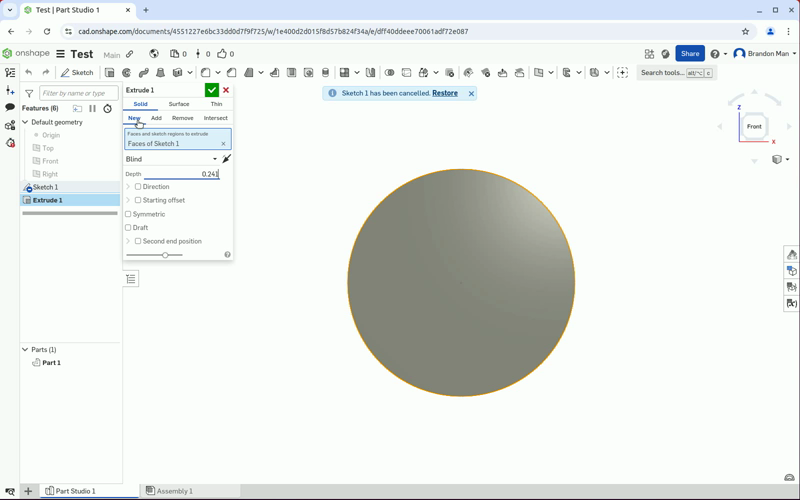
key(enter)
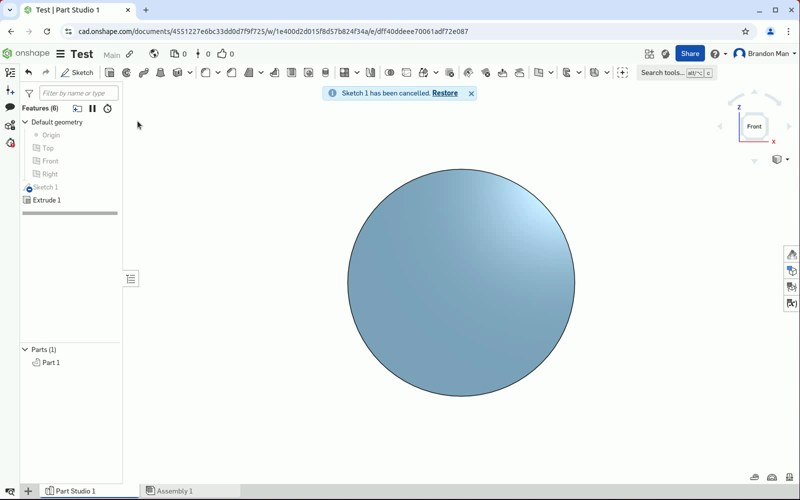
key(shift+h)
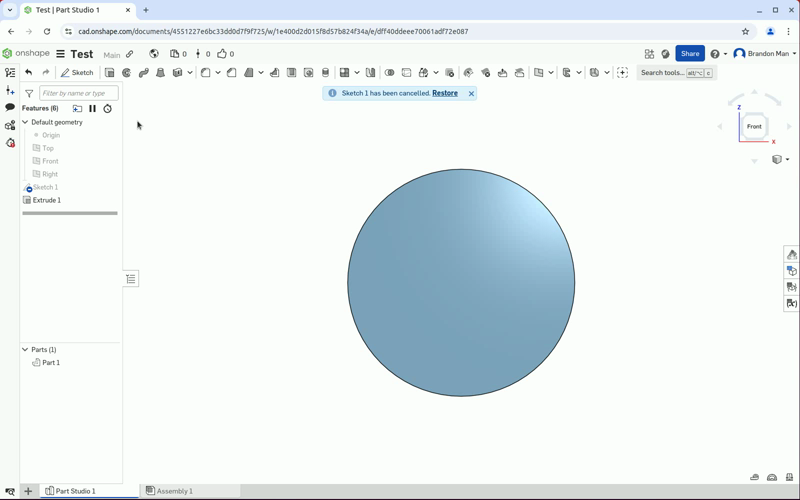
key(shift+h)
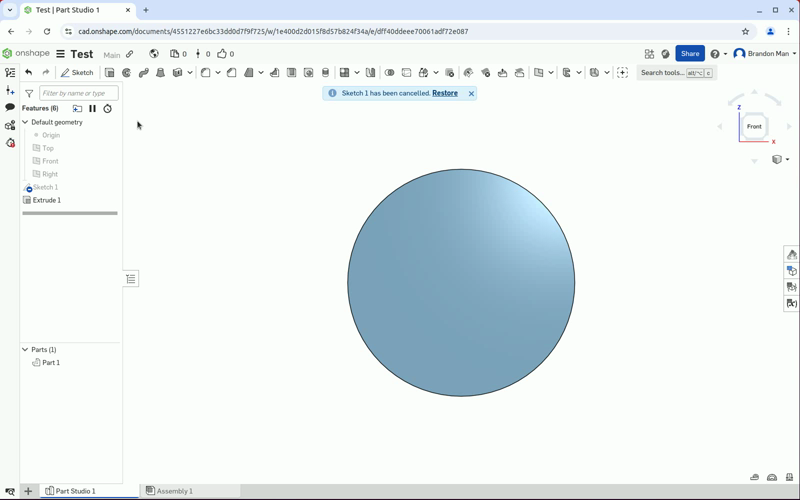
mouse_move(73, 189)
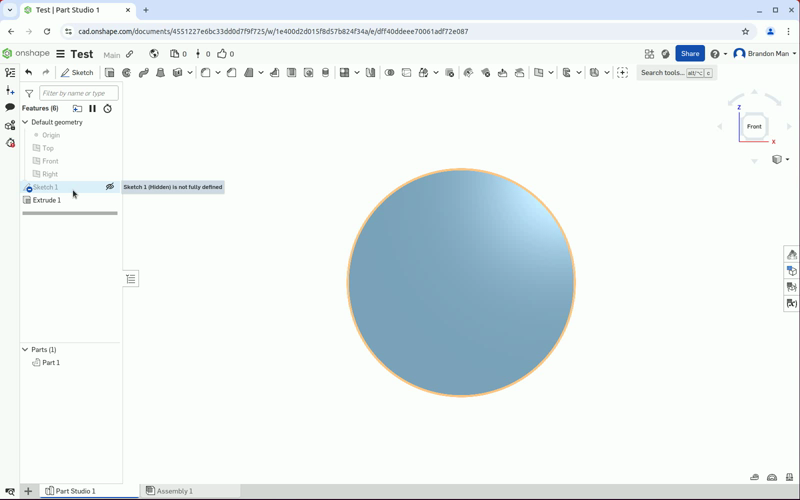
click(73, 189)
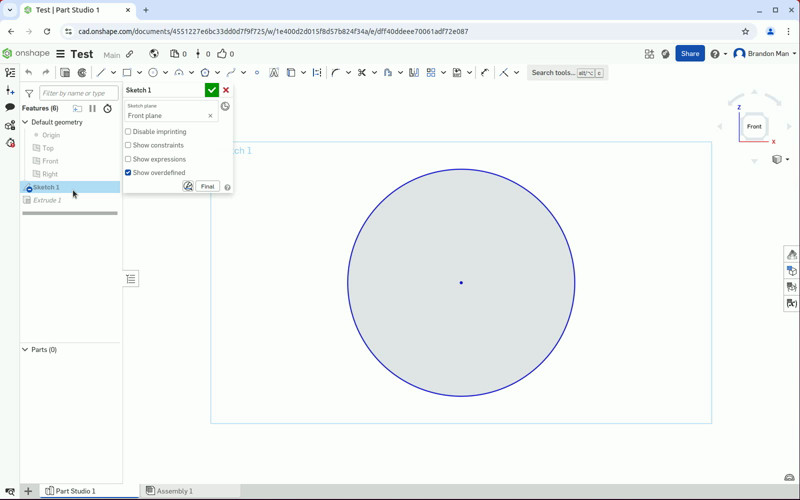
mouse_move(229, 92)
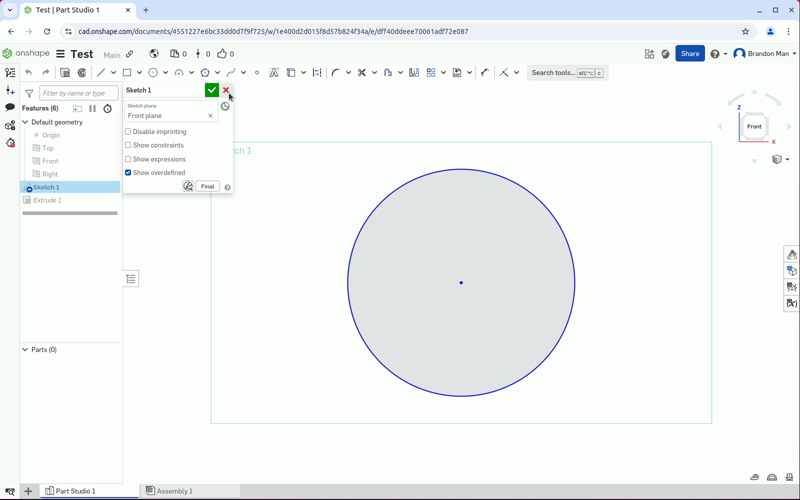
click(229, 92)
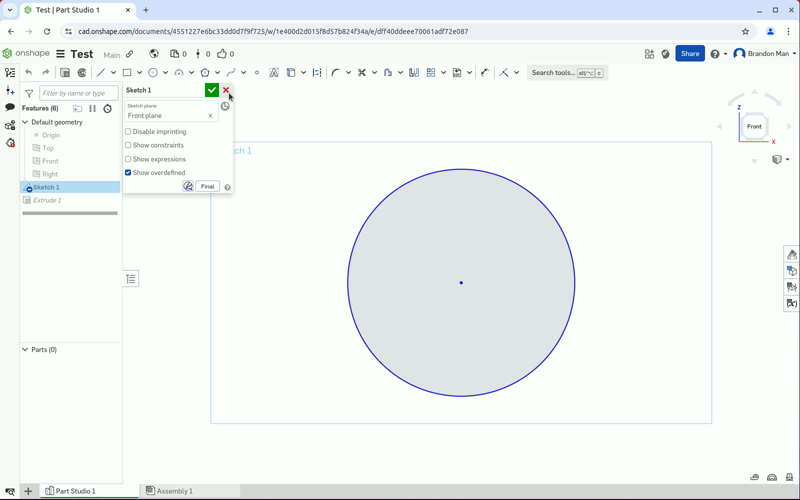
key(shift+s)
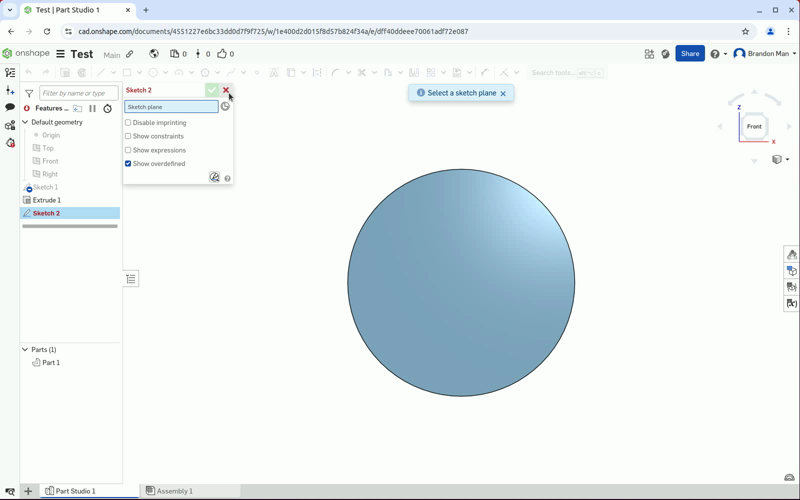
mouse_move(73, 163)
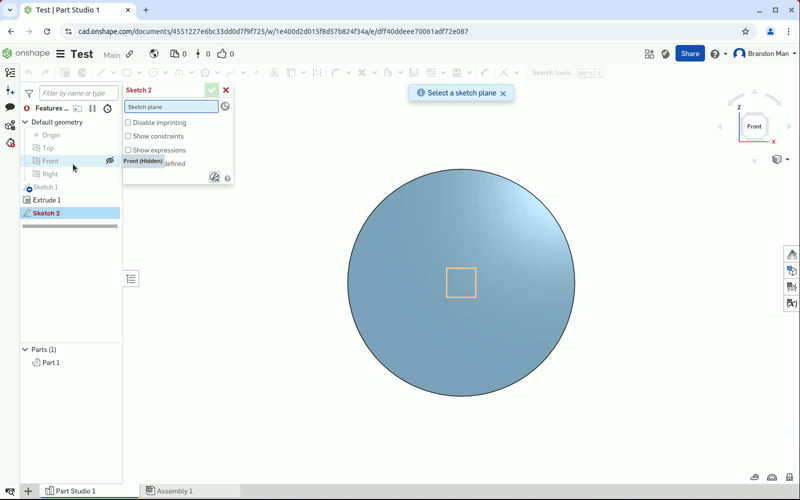
click(73, 163)
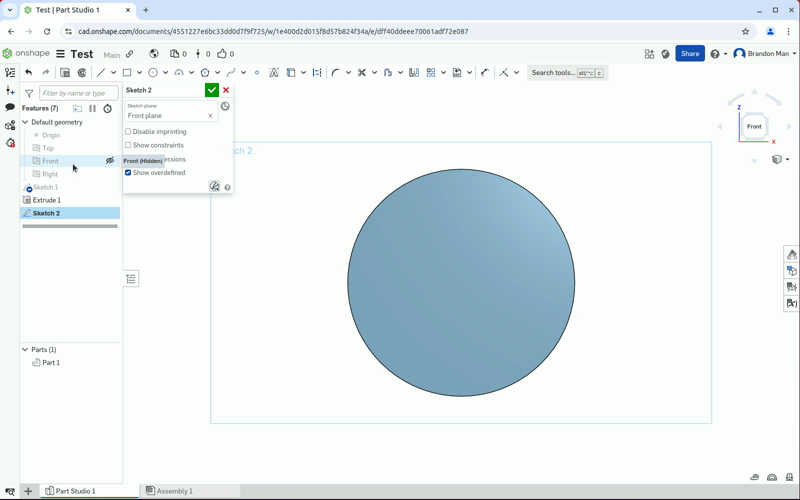
mouse_move(73, 352)
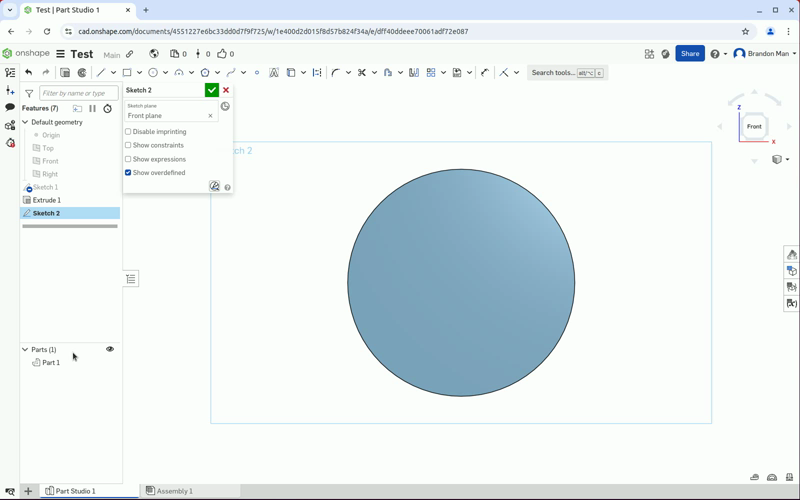
key(y)
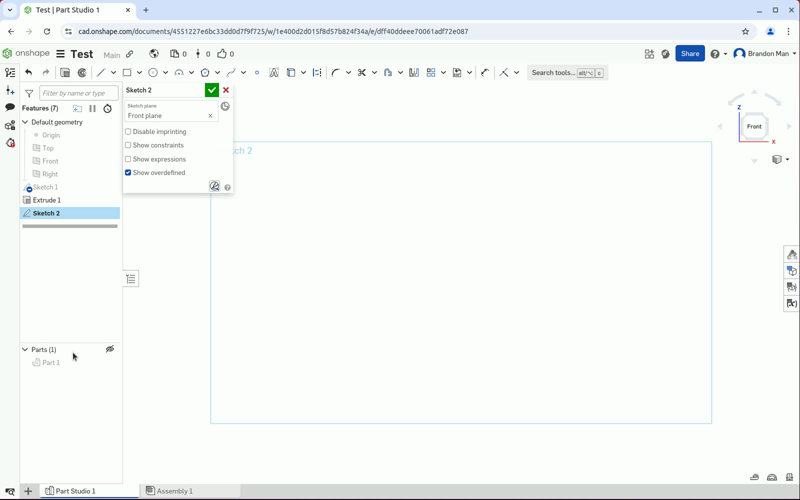
key(c)
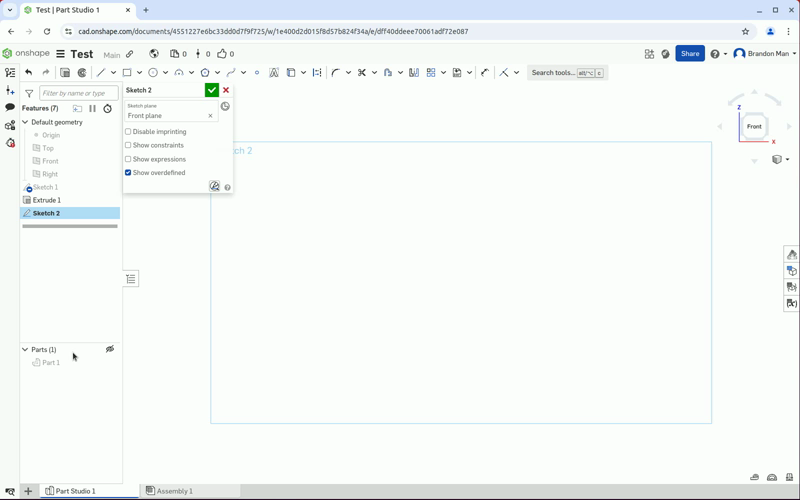
key_down(shift)
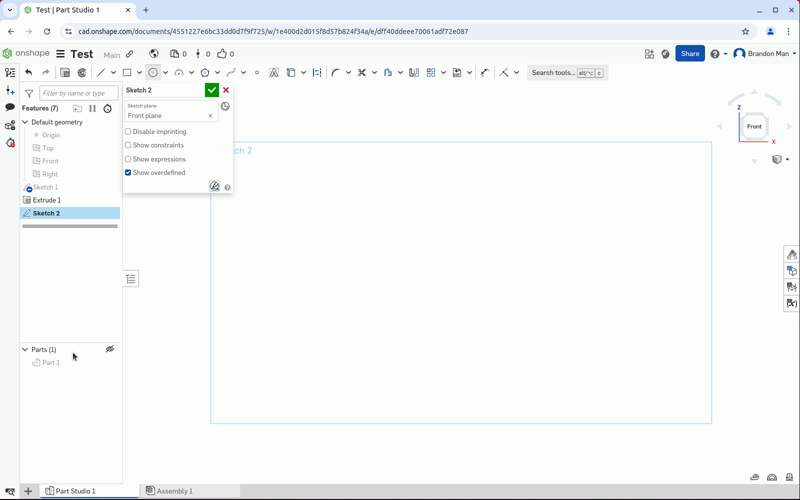
mouse_move(364, 185)
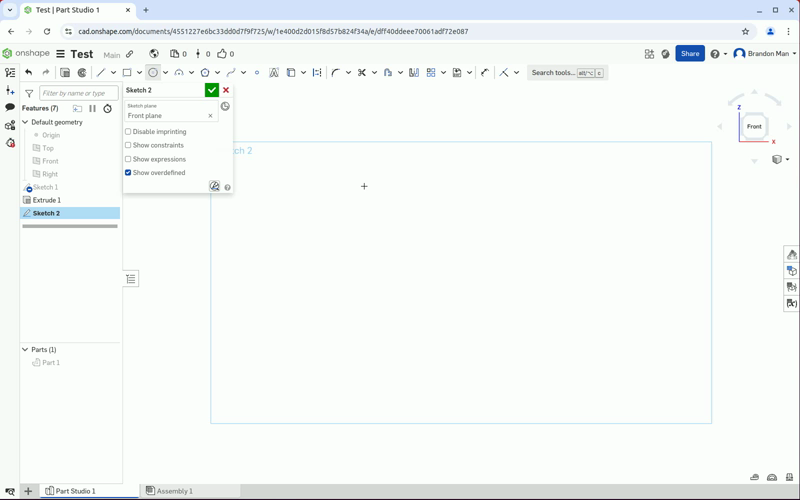
click(364, 185)
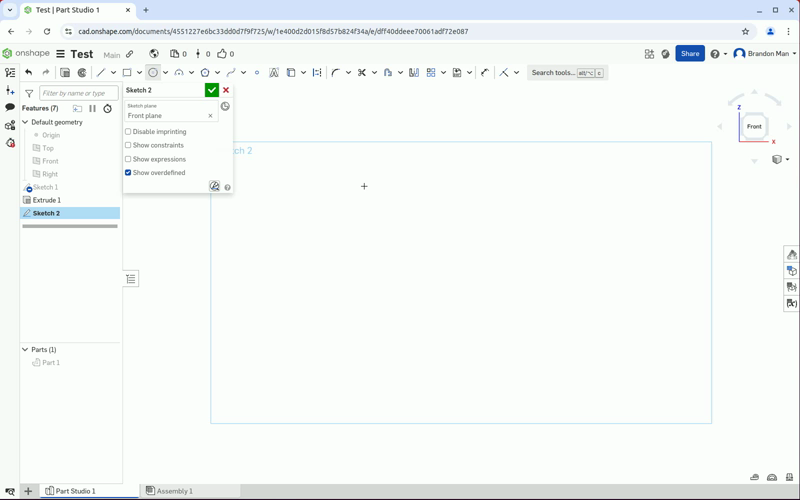
key_up(shift)
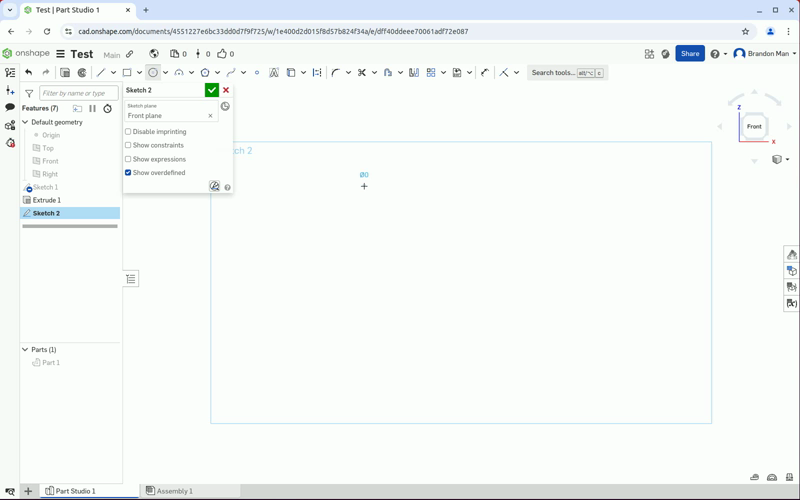
mouse_move(374, 185)
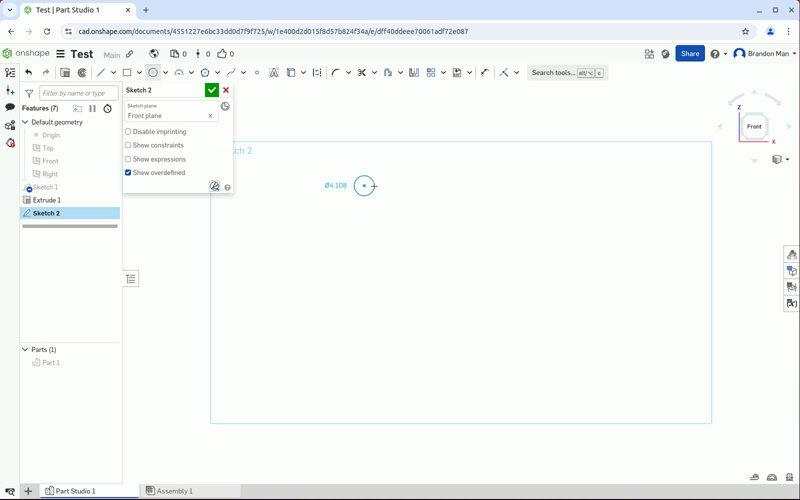
click(374, 185)
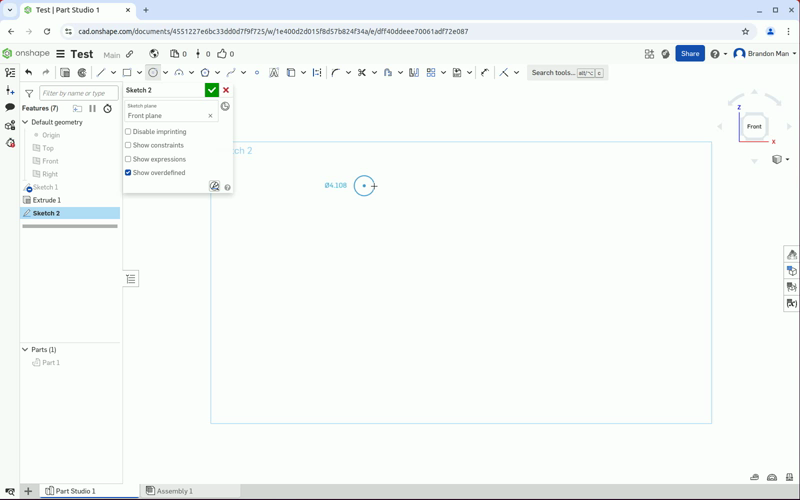
key(esc)
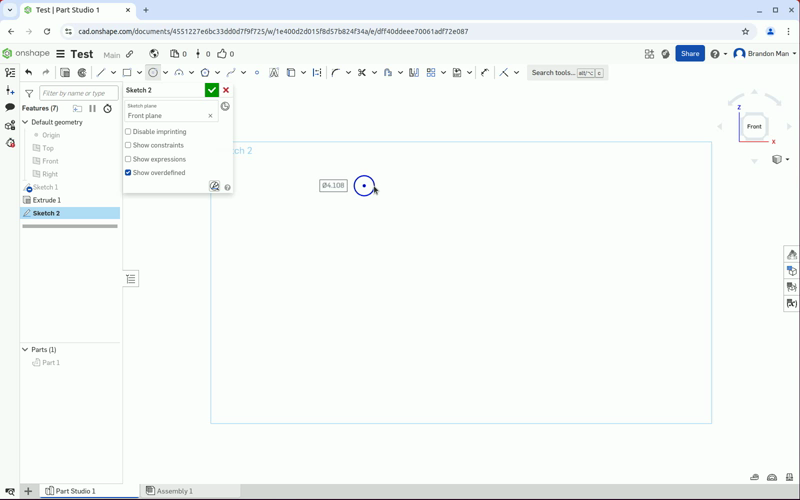
mouse_move(361, 187)
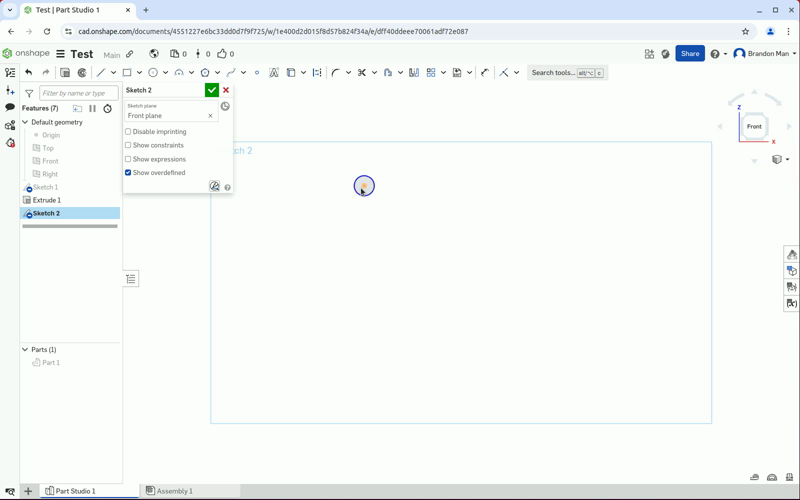
scroll(6)
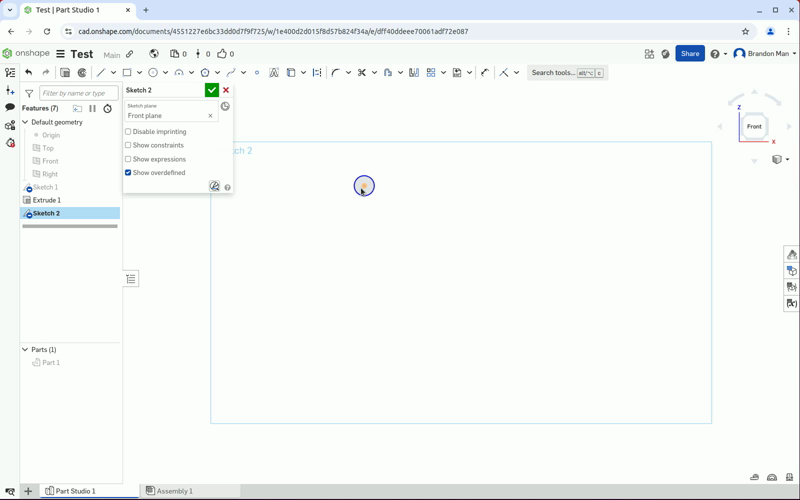
scroll(6)
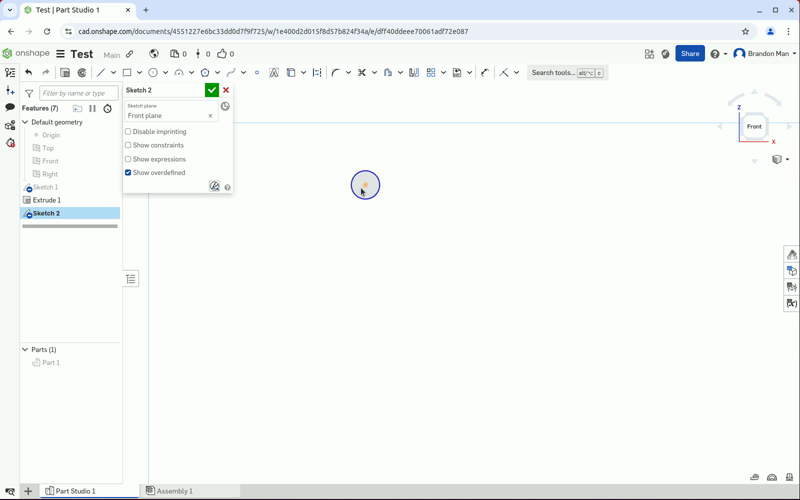
scroll(6)
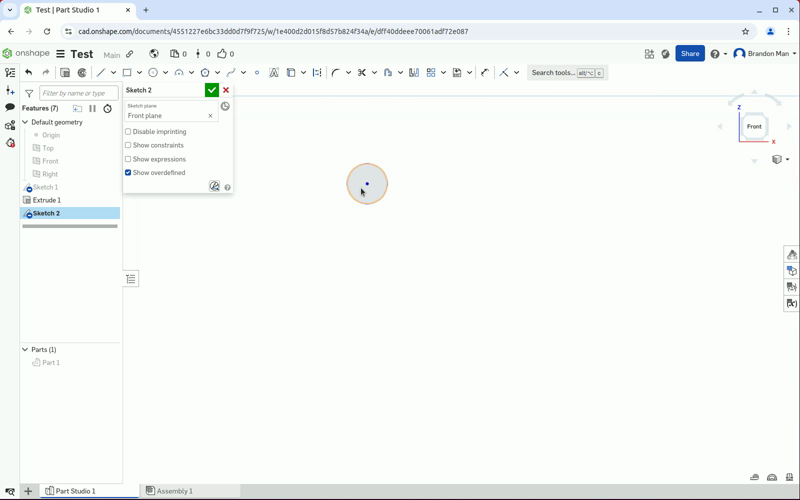
scroll(6)
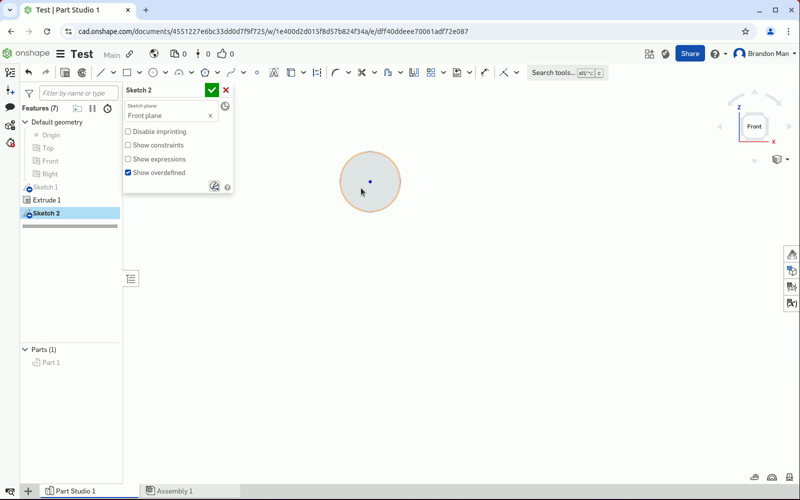
scroll(6)
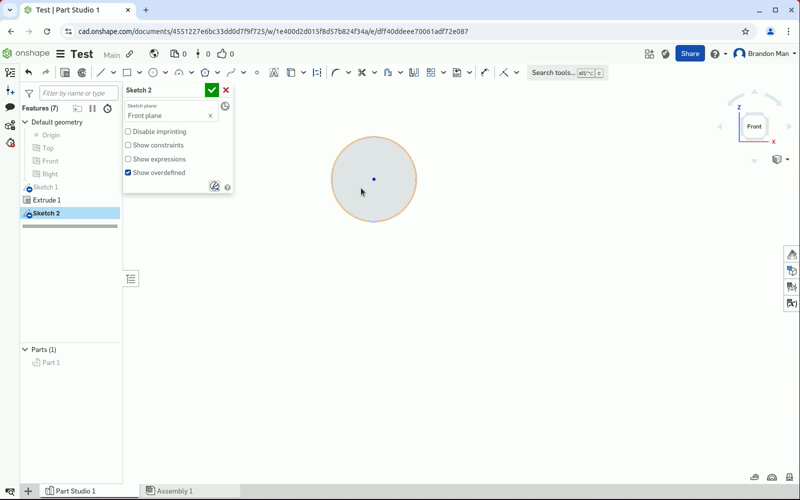
scroll(6)
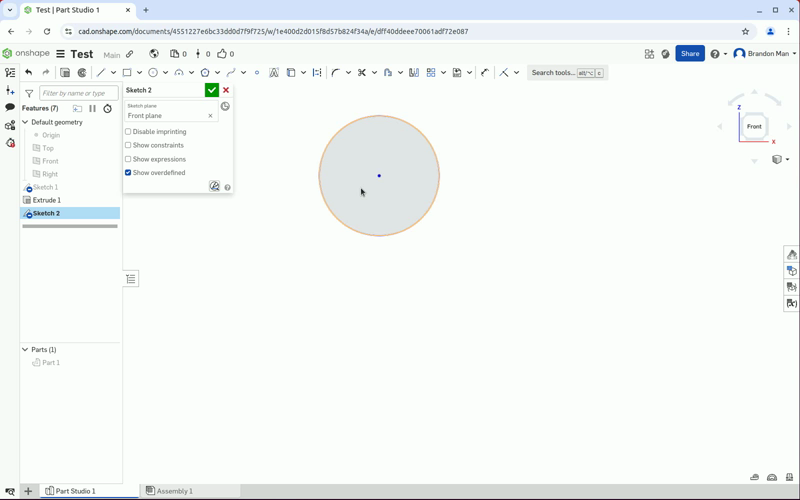
scroll(6)
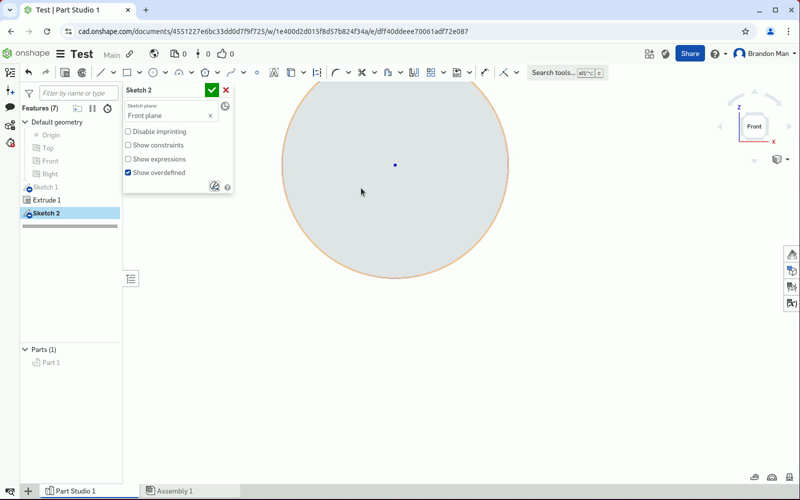
click(361, 187)
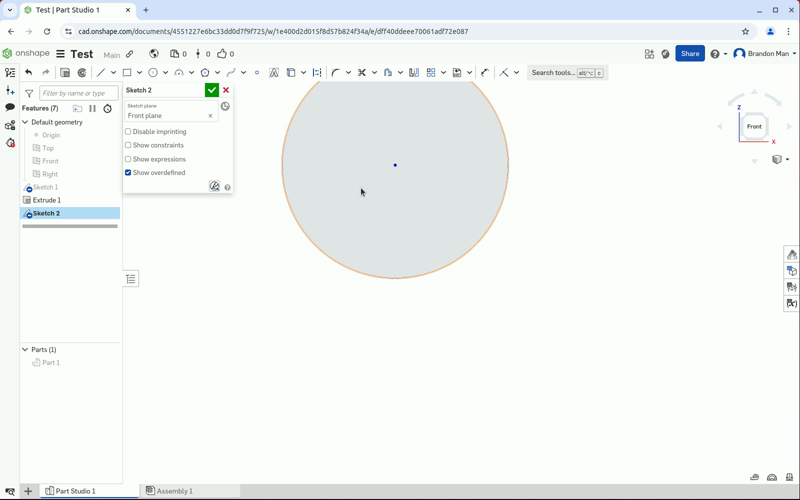
scroll(-6)
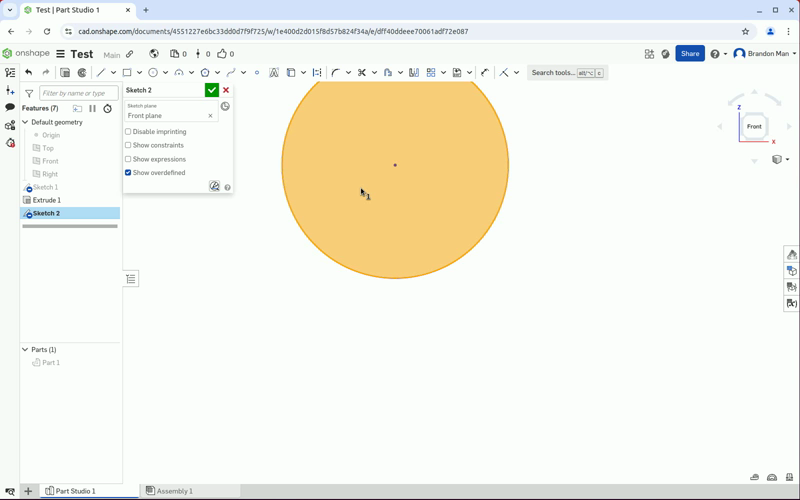
scroll(-6)
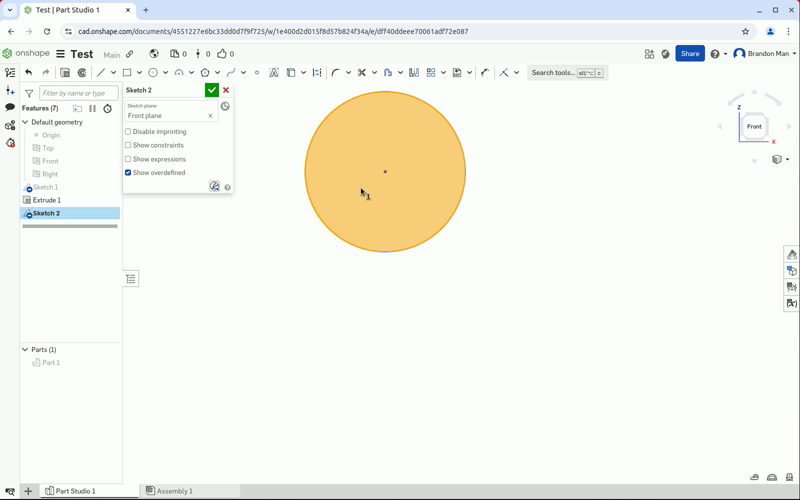
scroll(-6)
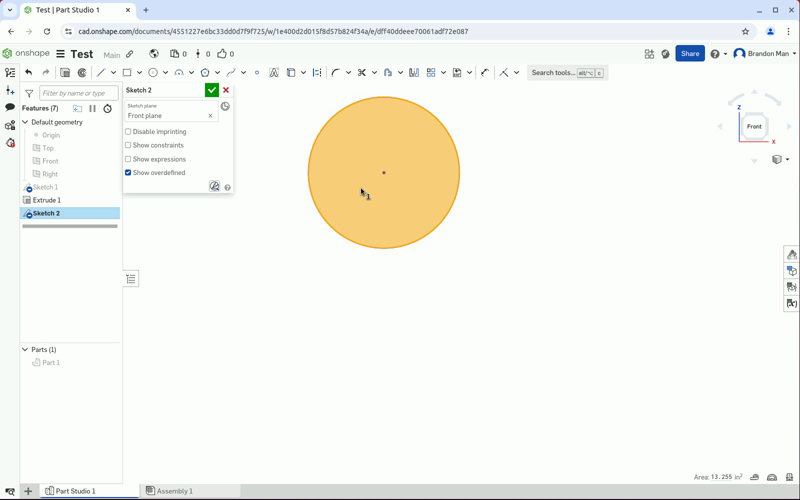
scroll(-6)
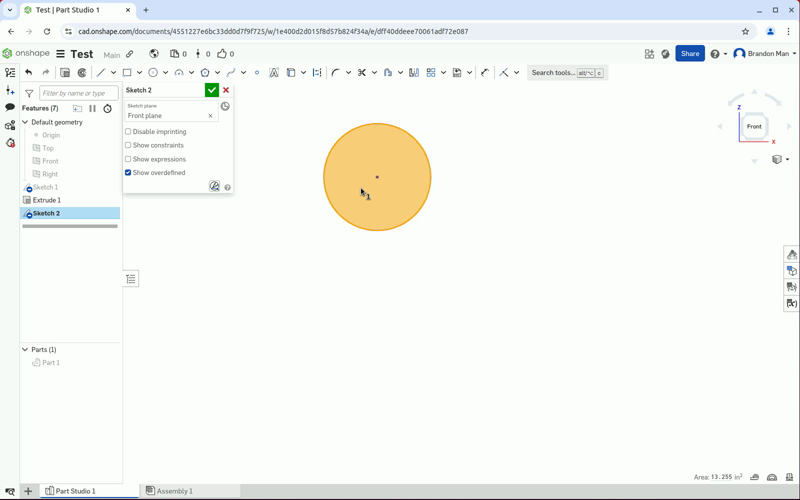
scroll(-6)
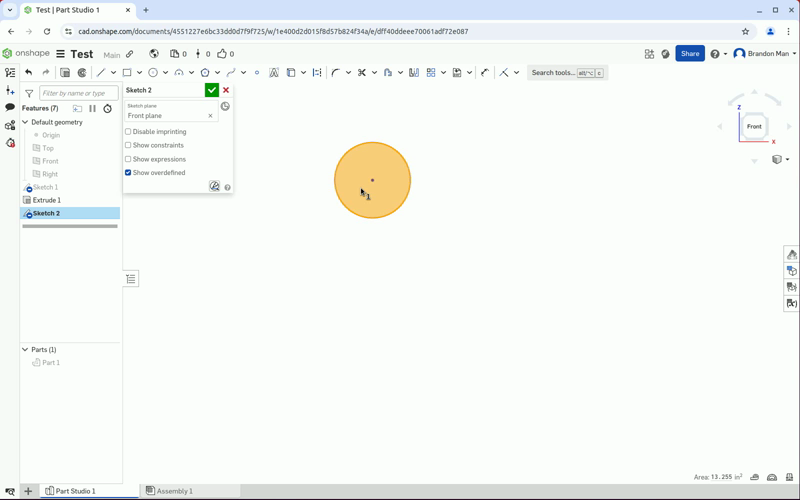
scroll(-6)
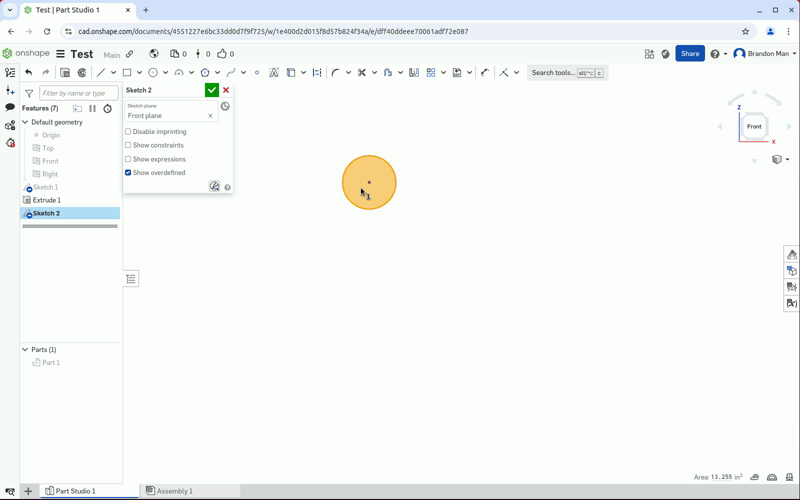
scroll(-6)
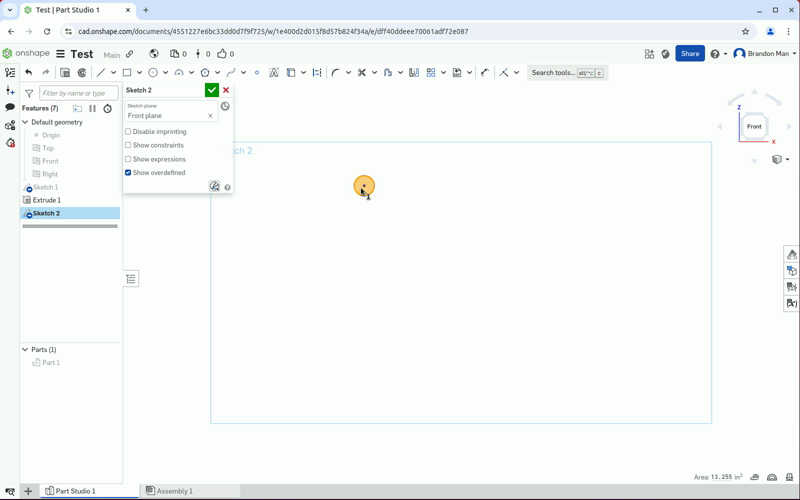
mouse_move(73, 352)
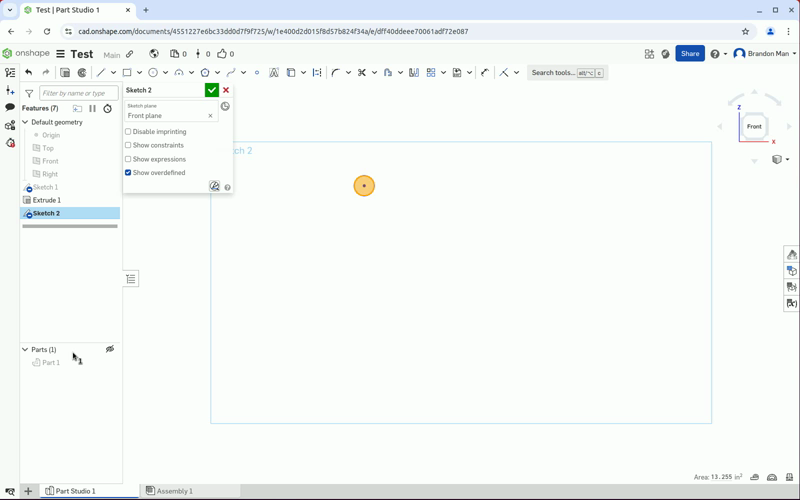
key(shift+y)
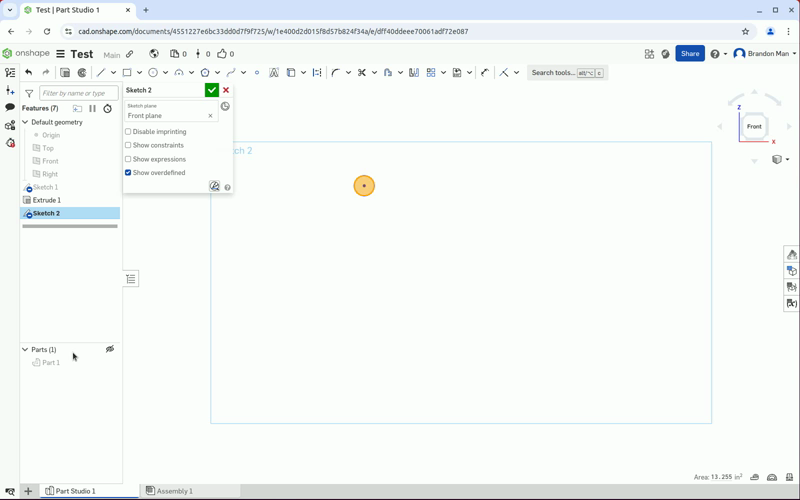
key(shift+e)
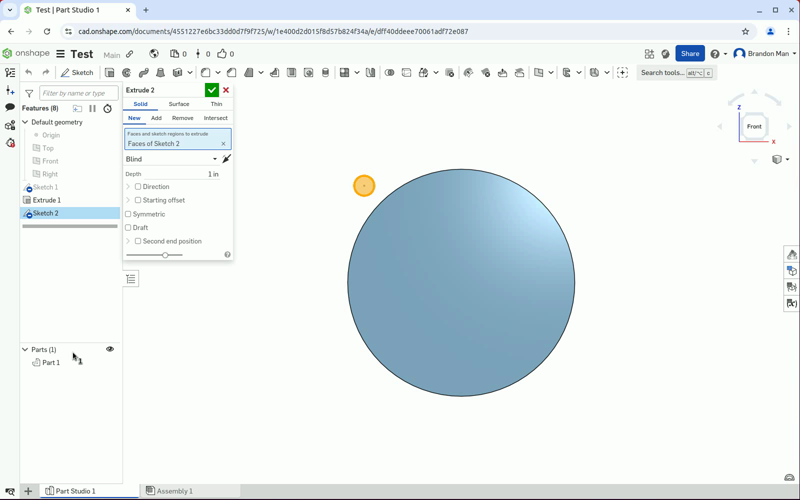
mouse_move(143, 106)
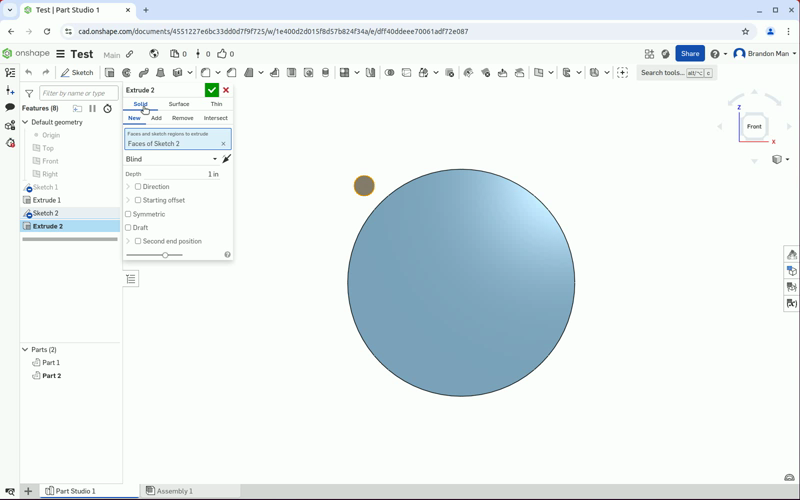
click(143, 106)
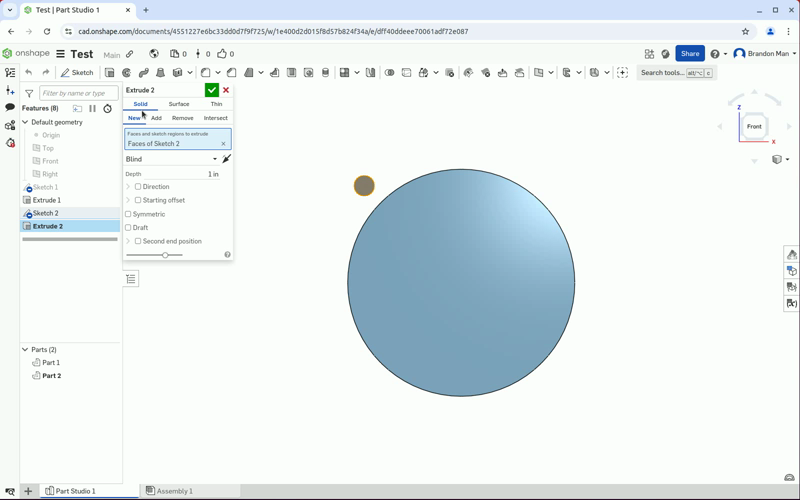
mouse_move(137, 120)
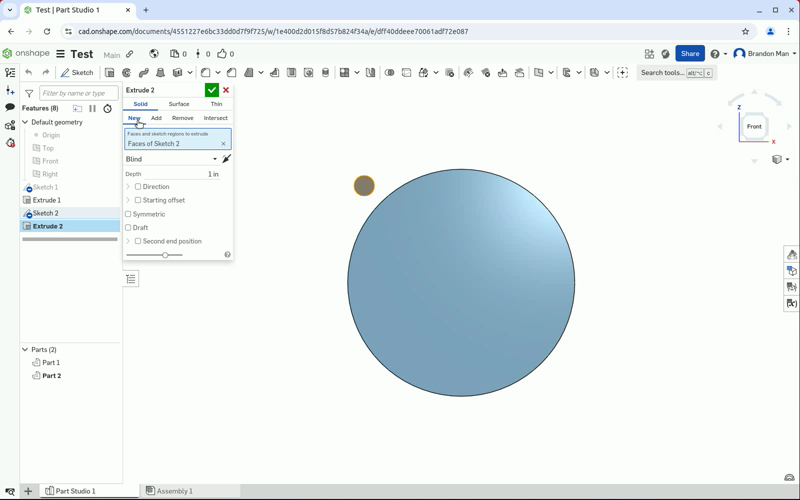
click(137, 120)
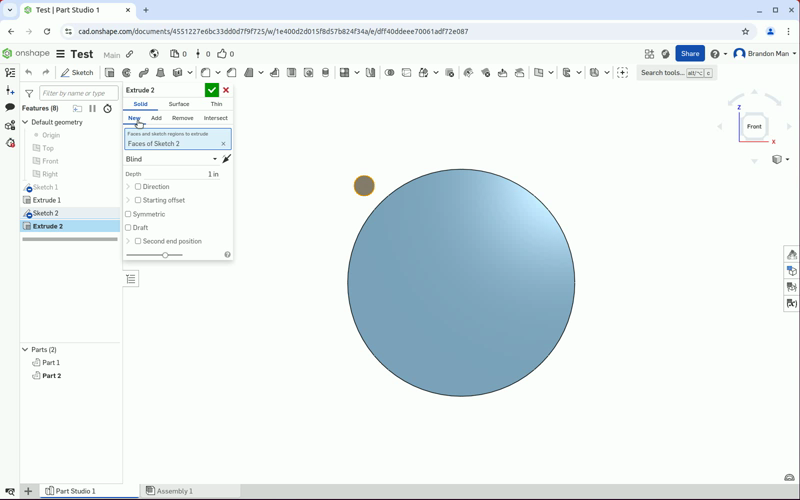
key(tab, 4)
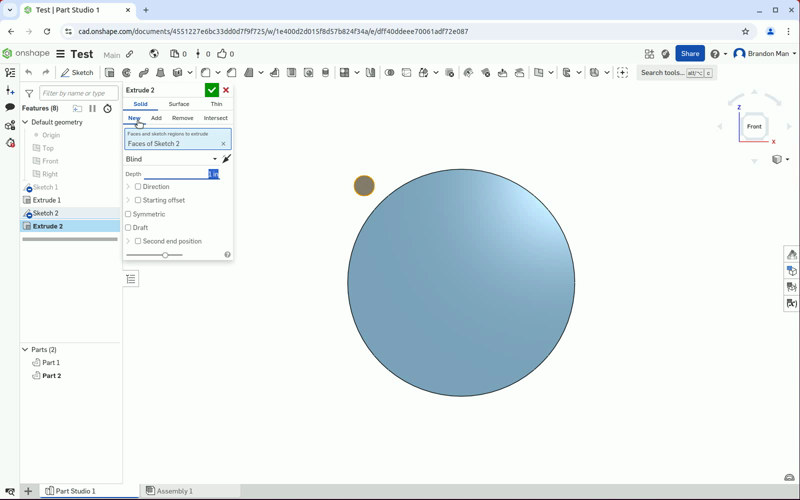
text(0.241)
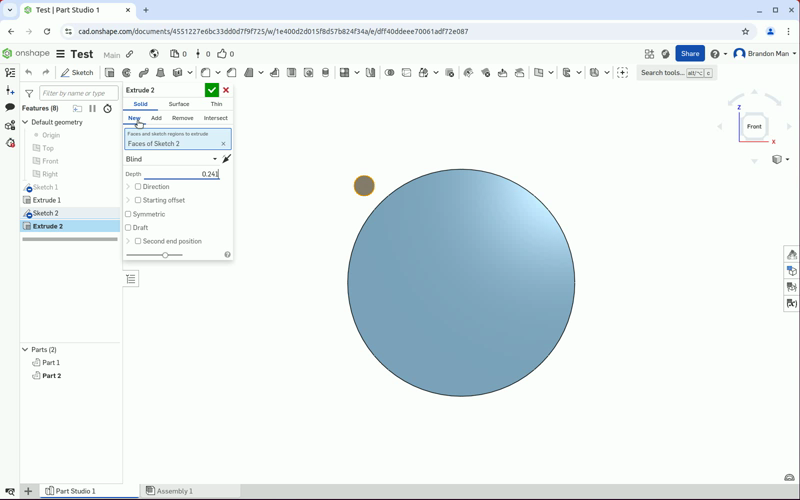
key(enter)
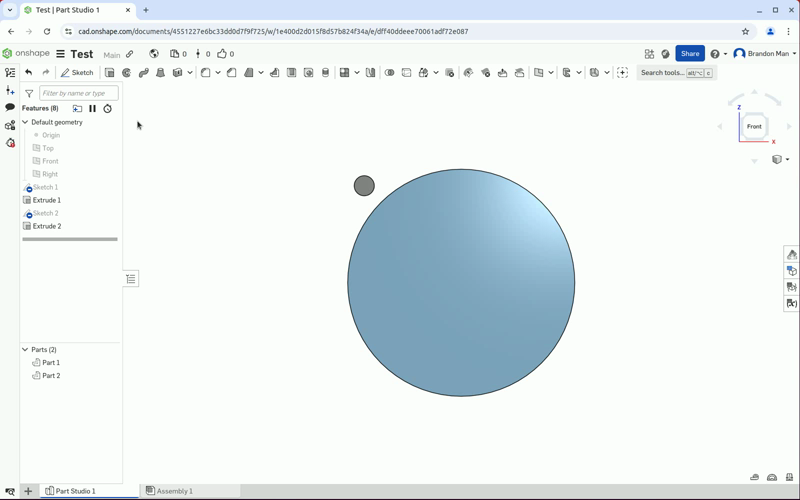
key(shift+h)
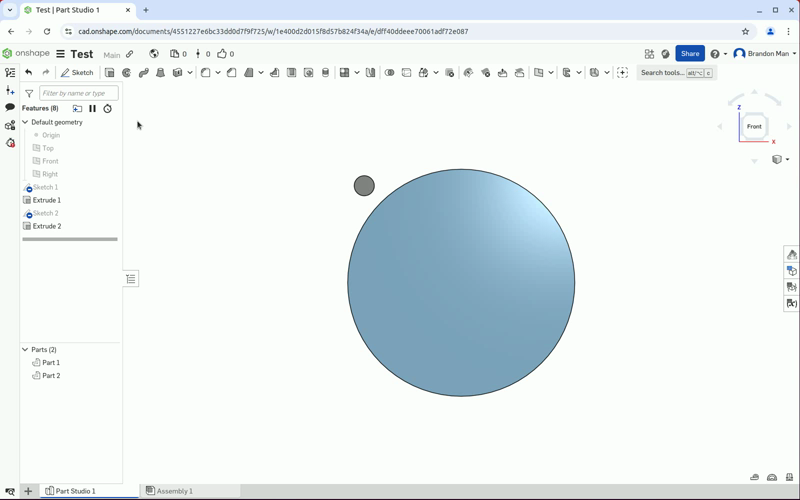
key(shift+h)
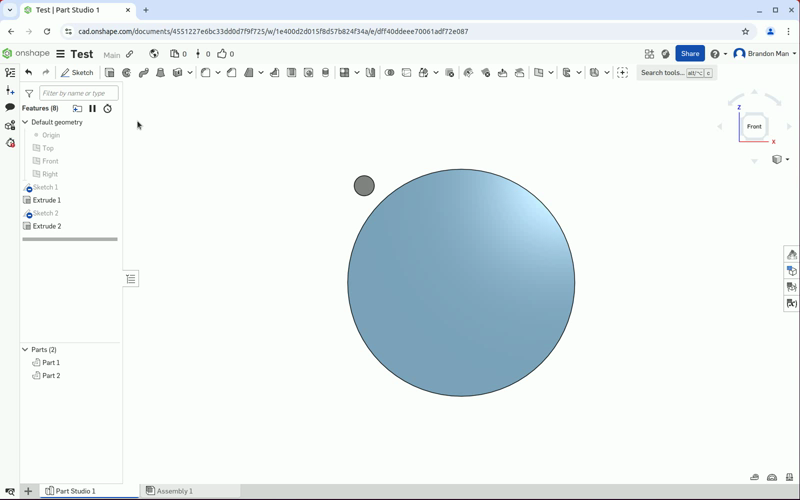
mouse_move(73, 189)
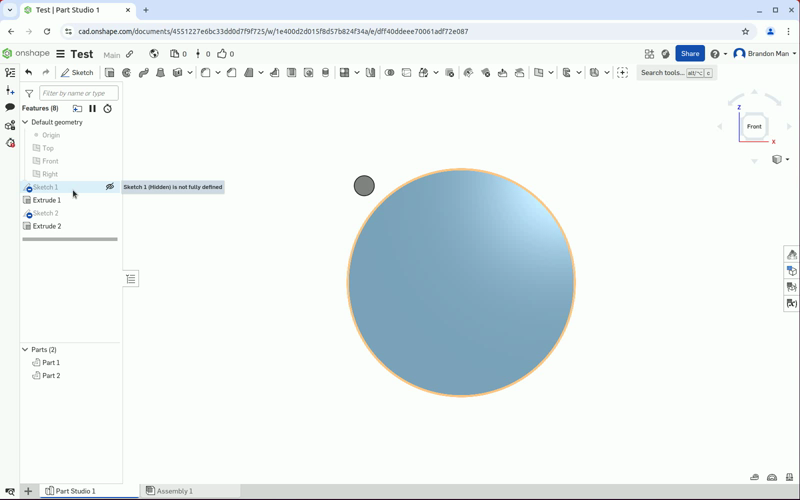
click(73, 189)
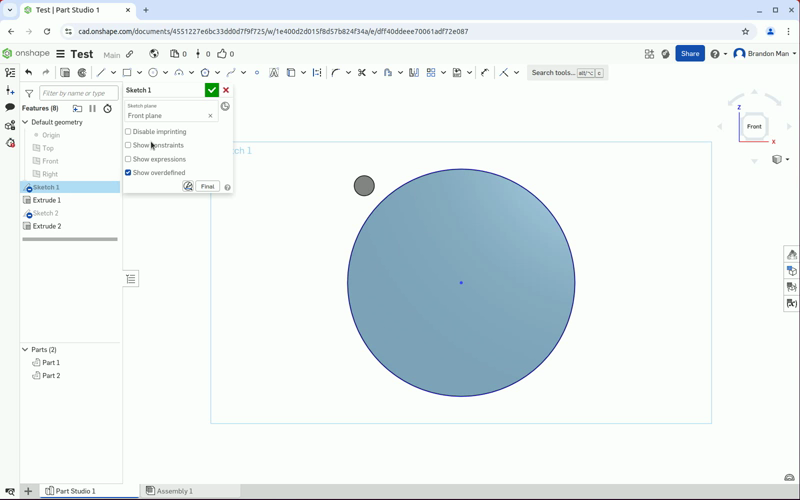
mouse_move(229, 92)
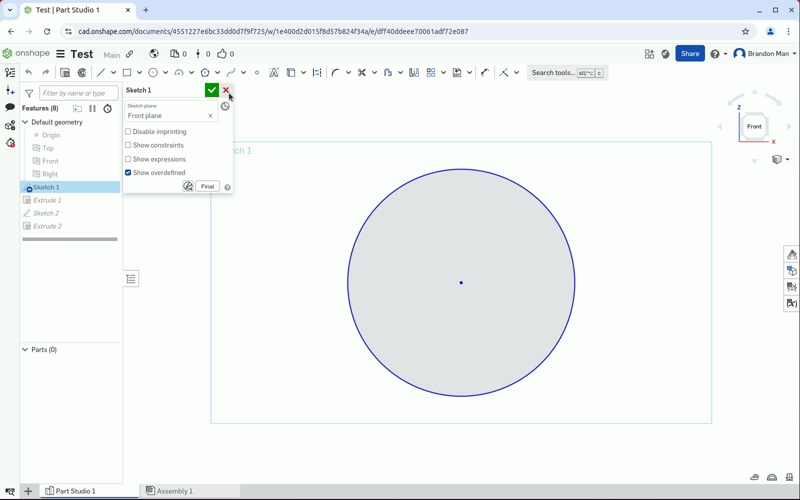
click(229, 92)
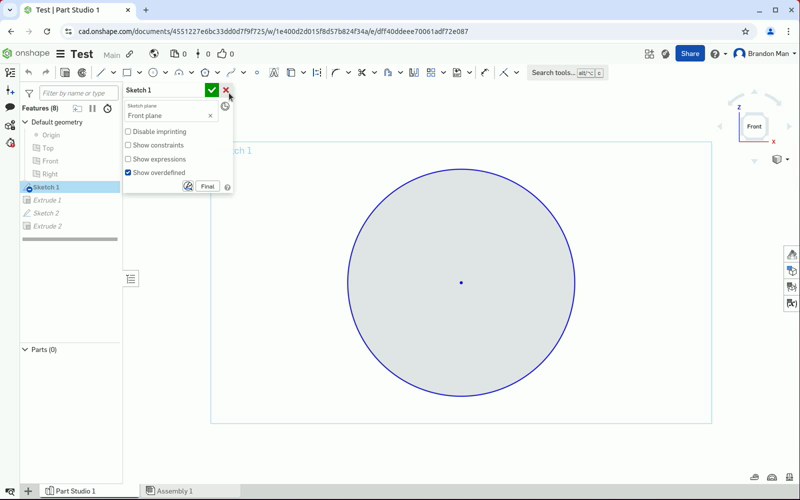
key(shift+s)
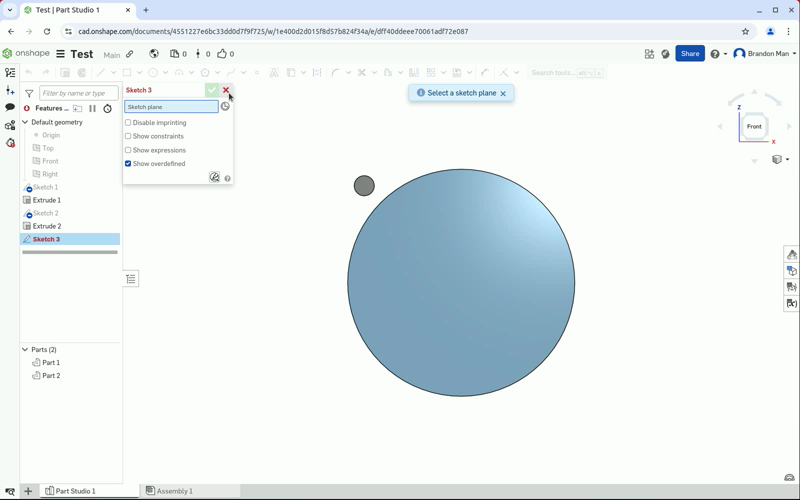
mouse_move(73, 163)
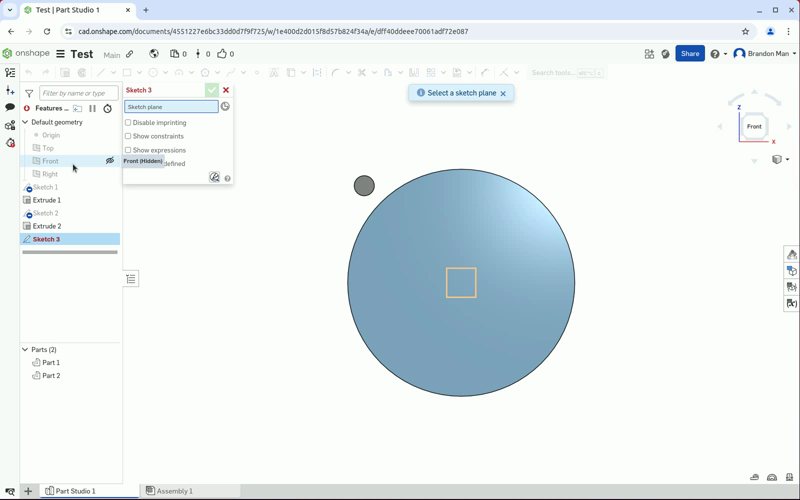
click(73, 163)
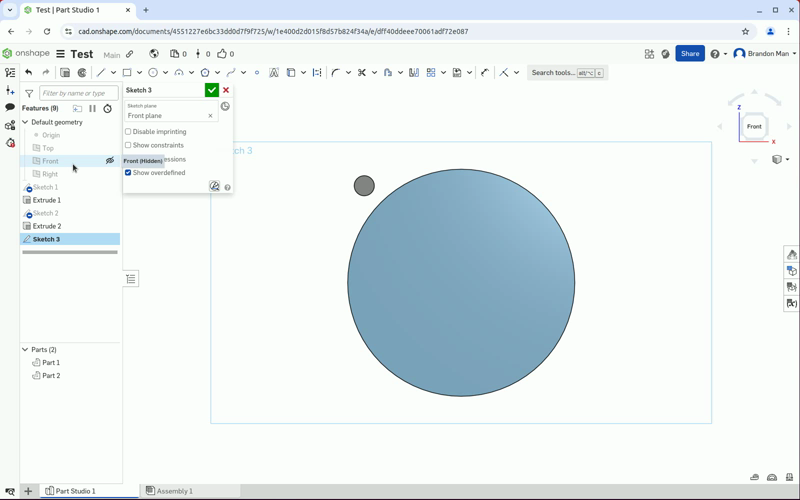
mouse_move(73, 352)
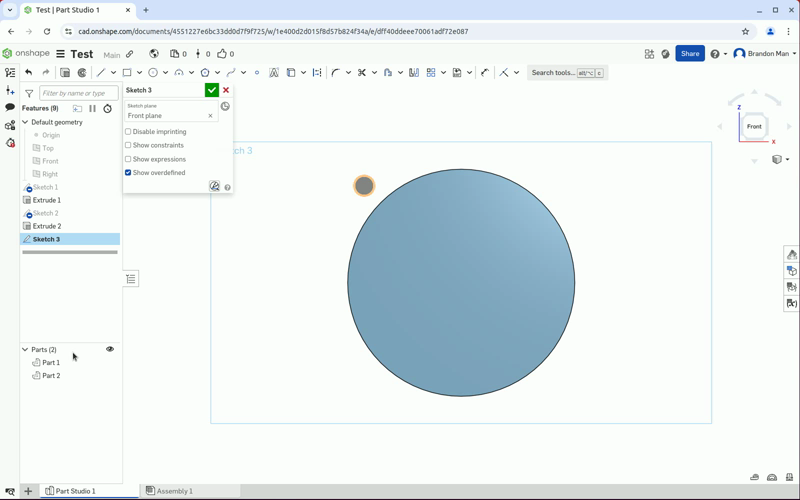
key(y)
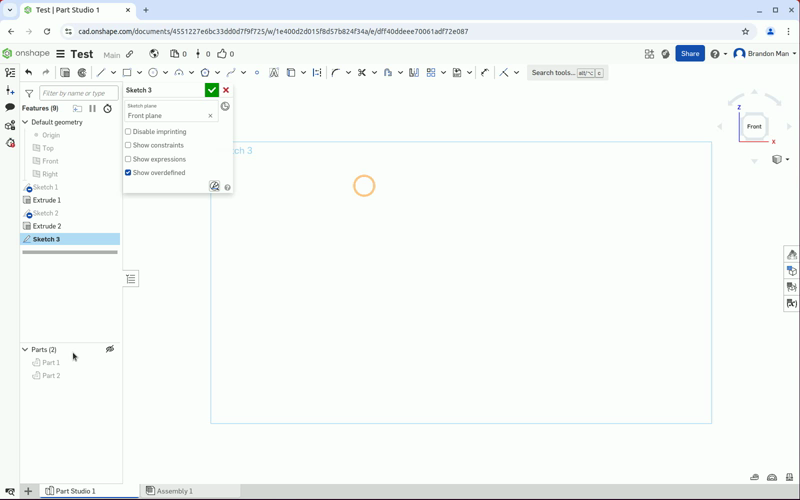
key(c)
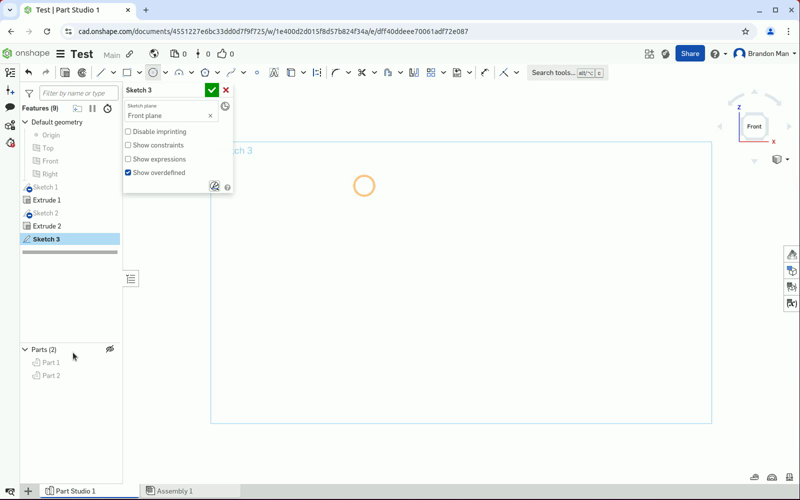
key_down(shift)
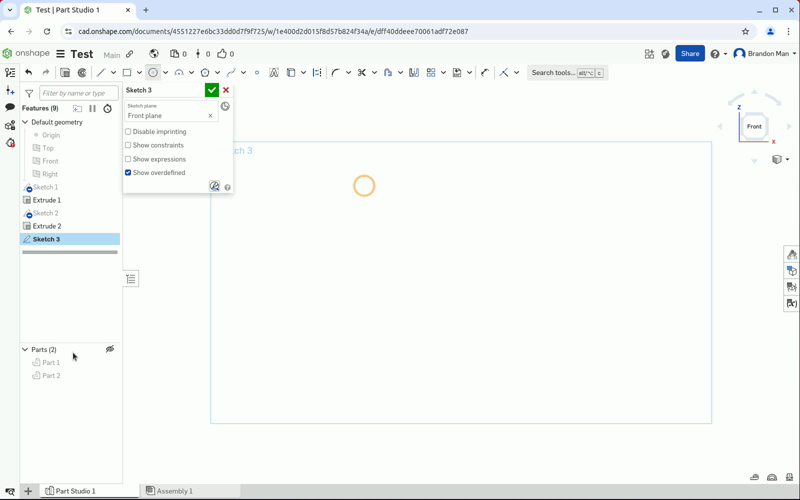
mouse_move(558, 185)
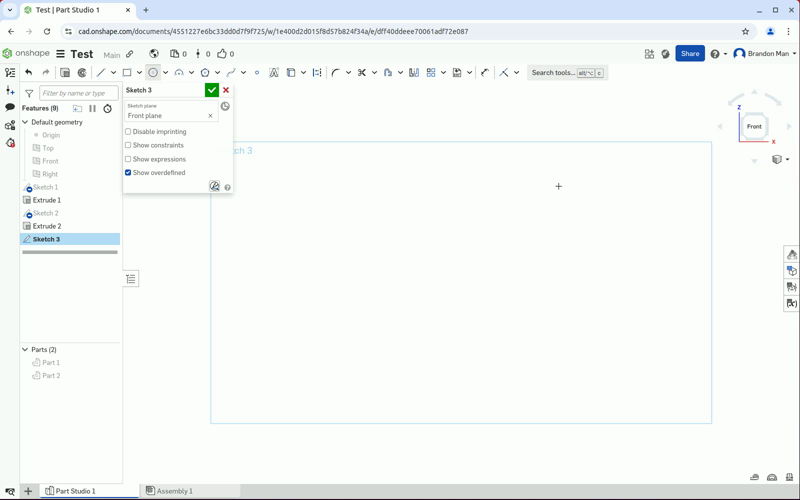
click(558, 185)
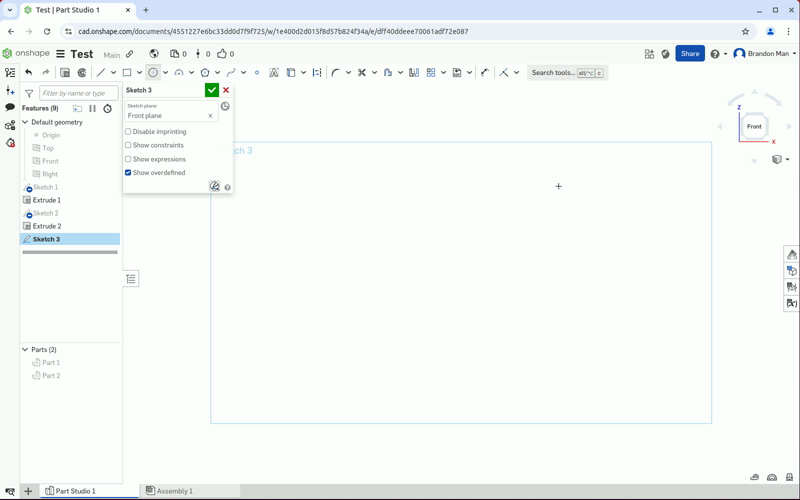
key_up(shift)
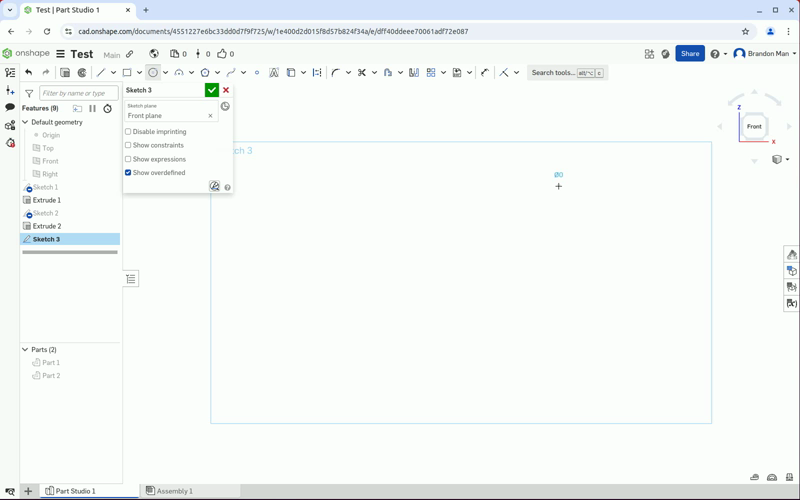
mouse_move(568, 185)
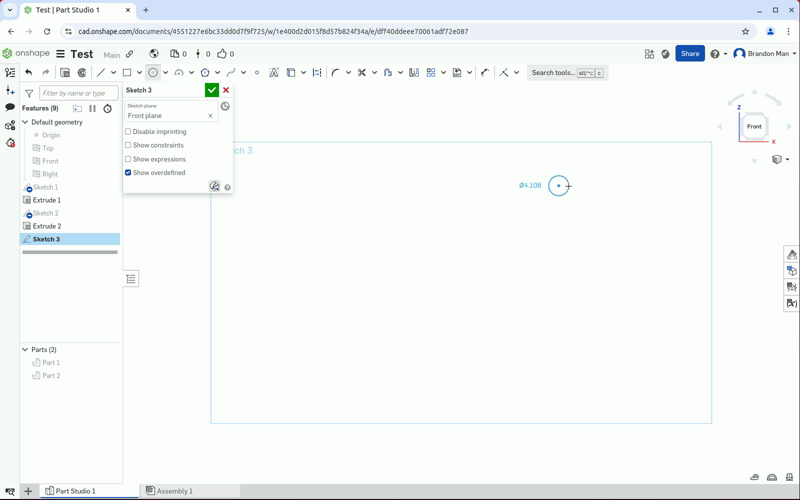
click(568, 185)
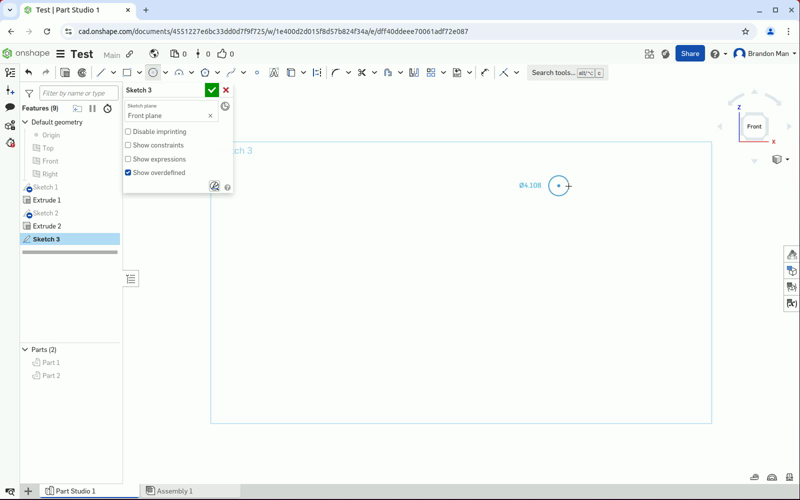
key(esc)
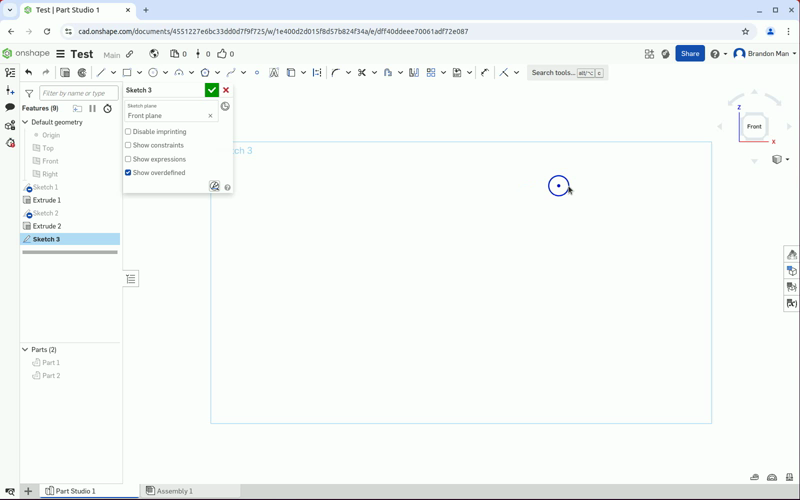
mouse_move(566, 191)
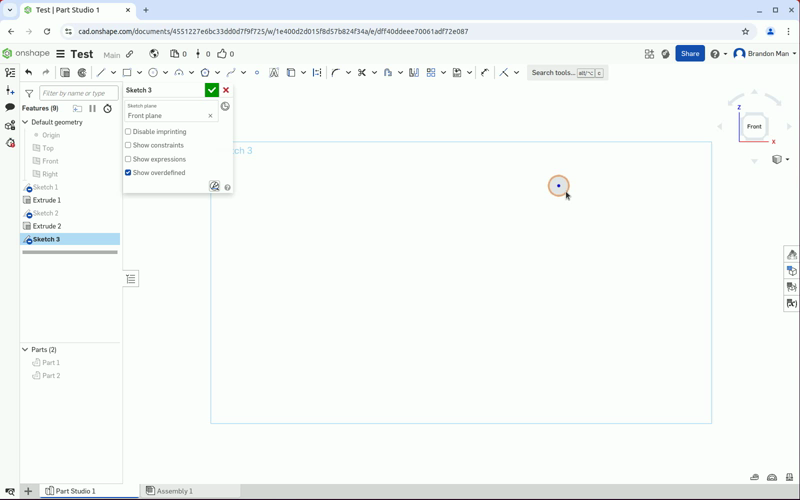
scroll(6)
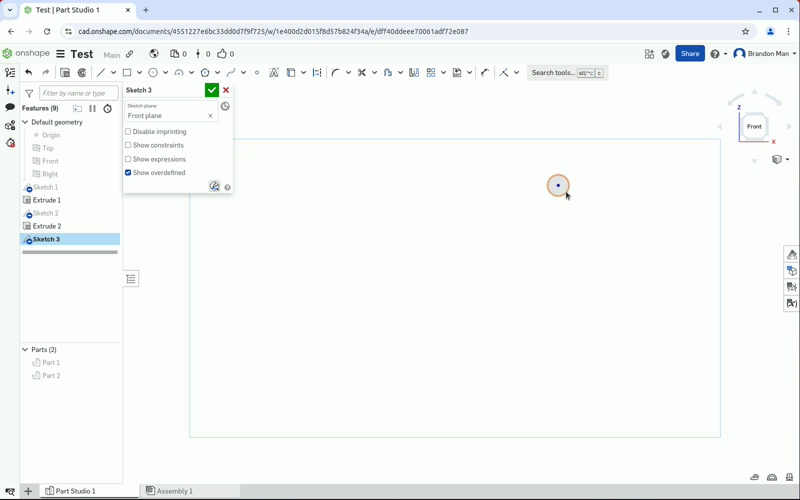
scroll(6)
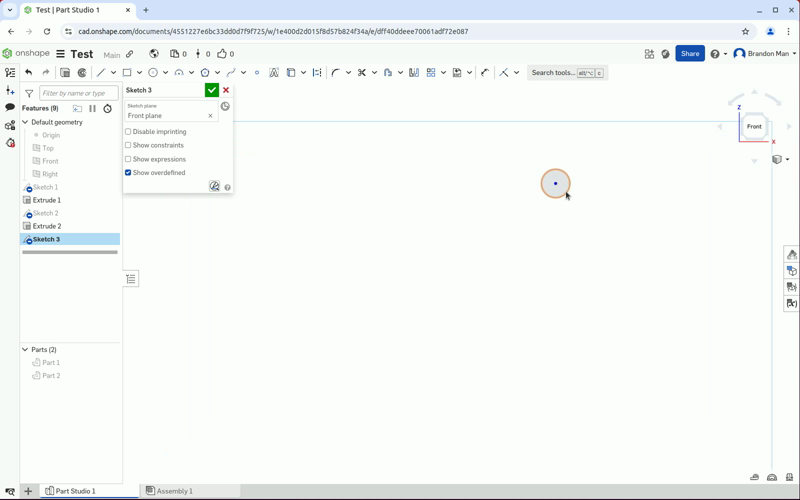
scroll(6)
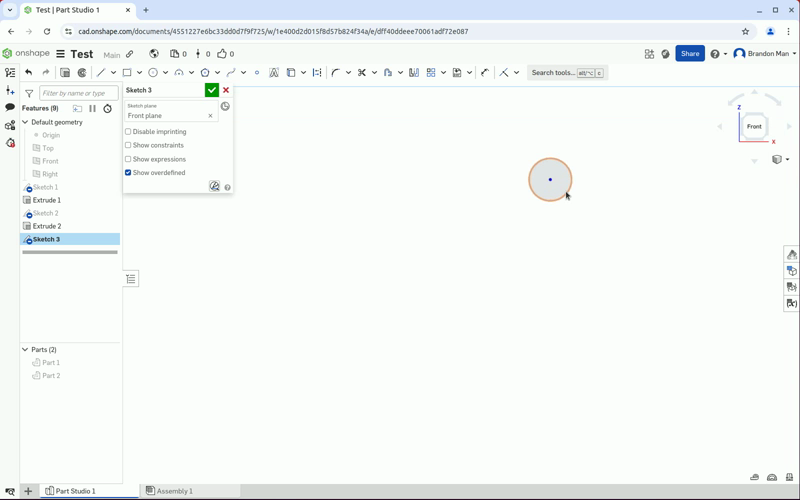
scroll(6)
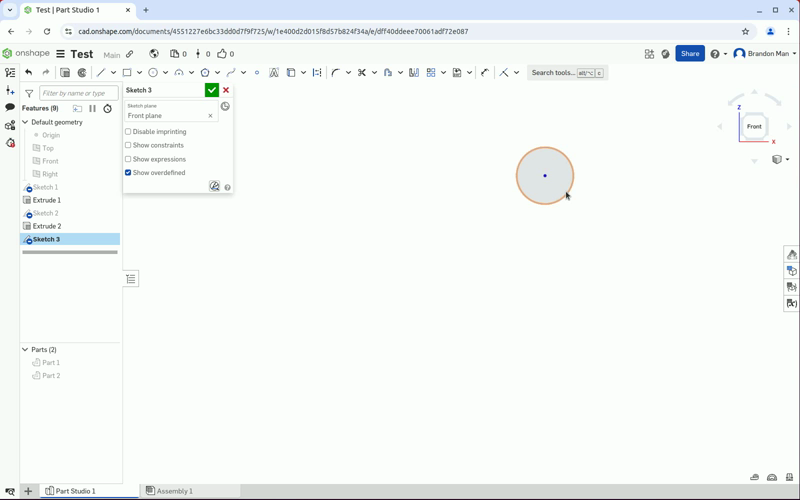
scroll(6)
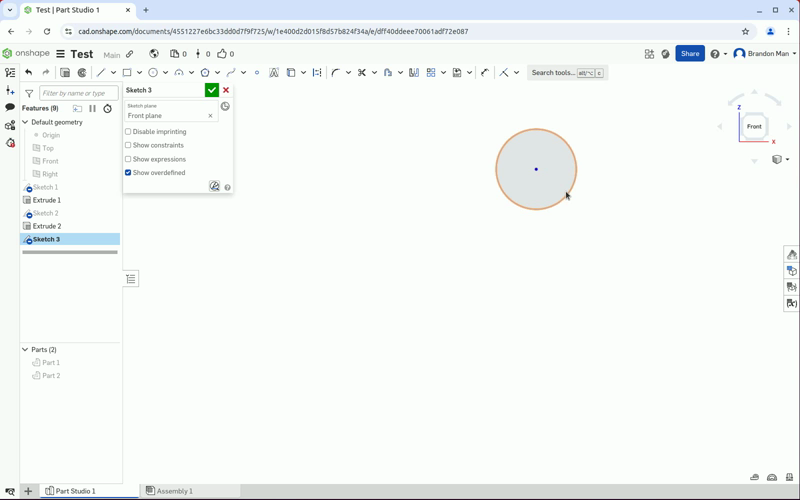
scroll(6)
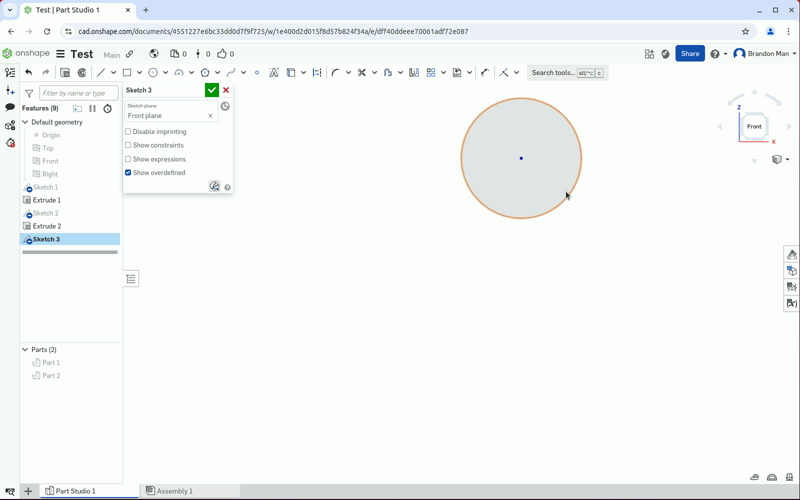
scroll(6)
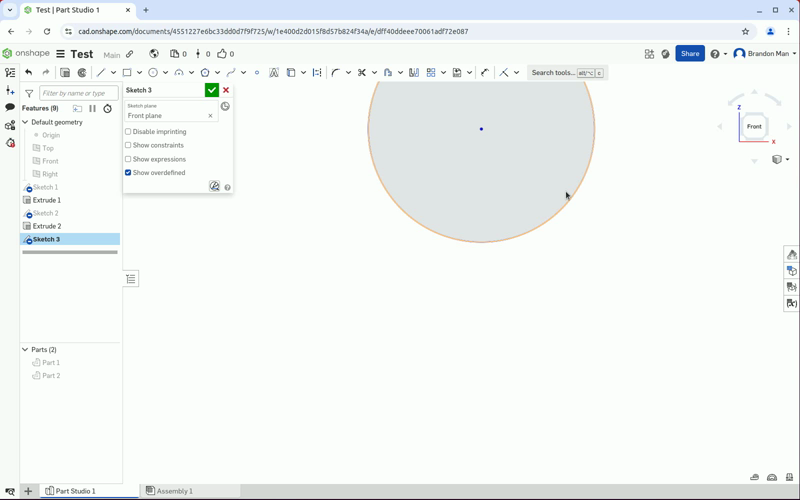
click(566, 191)
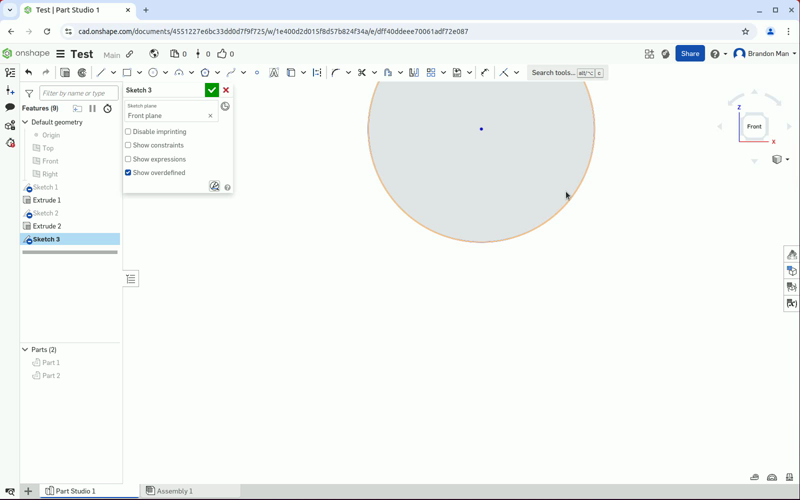
scroll(-6)
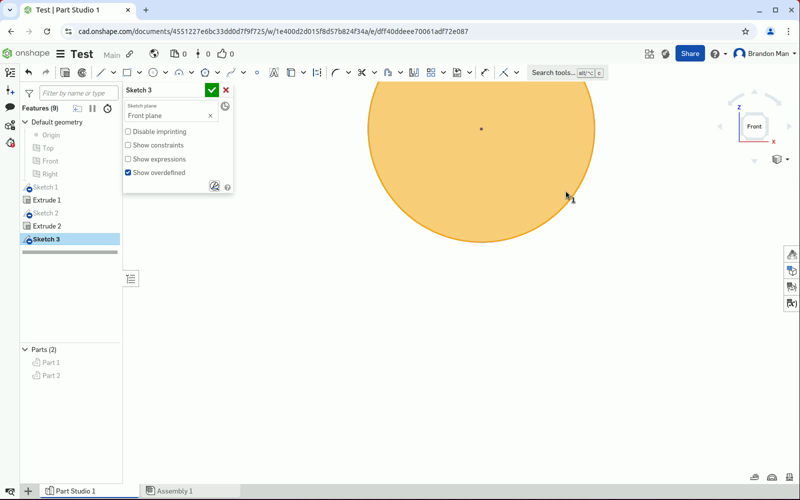
scroll(-6)
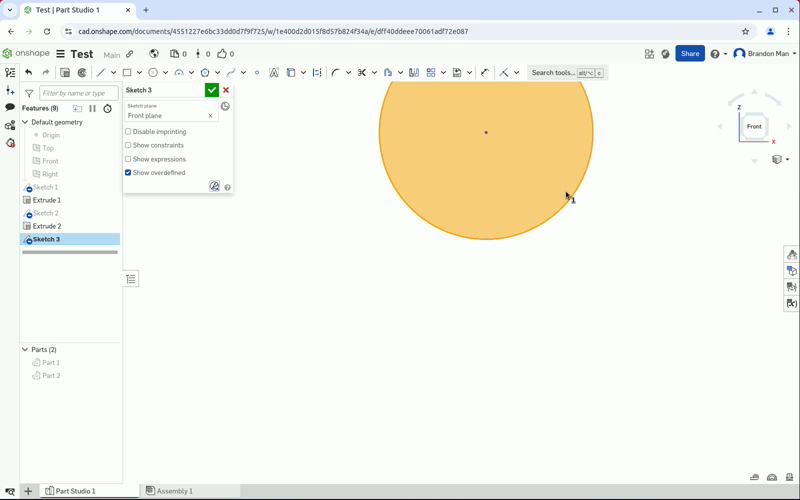
scroll(-6)
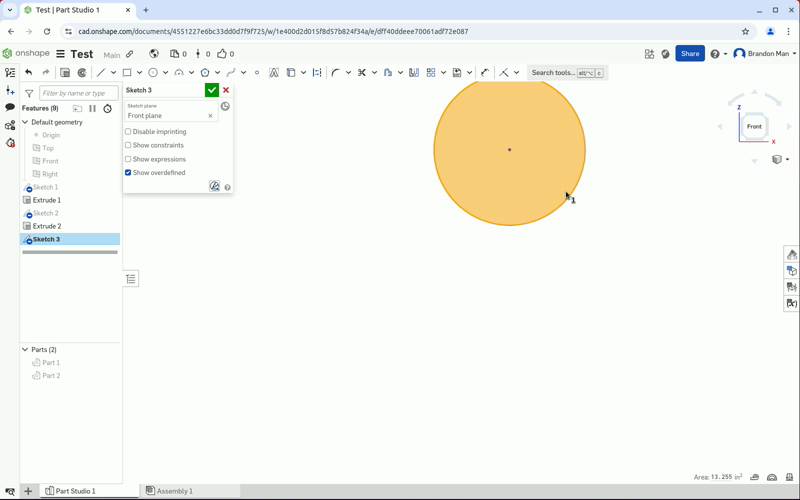
scroll(-6)
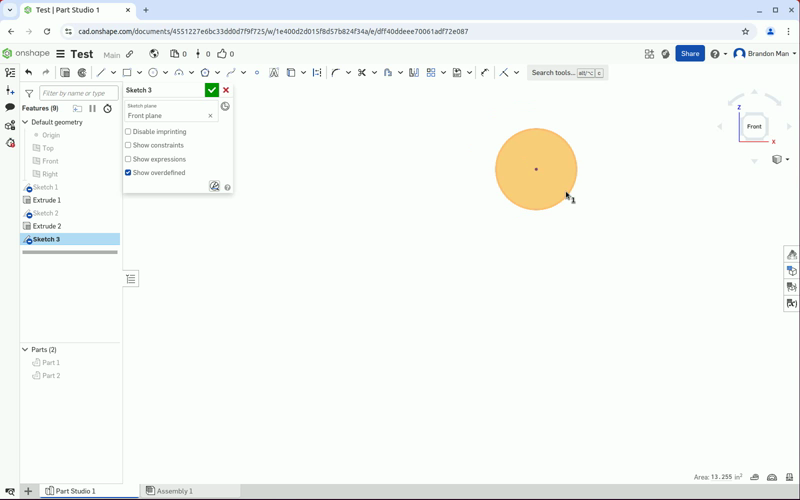
scroll(-6)
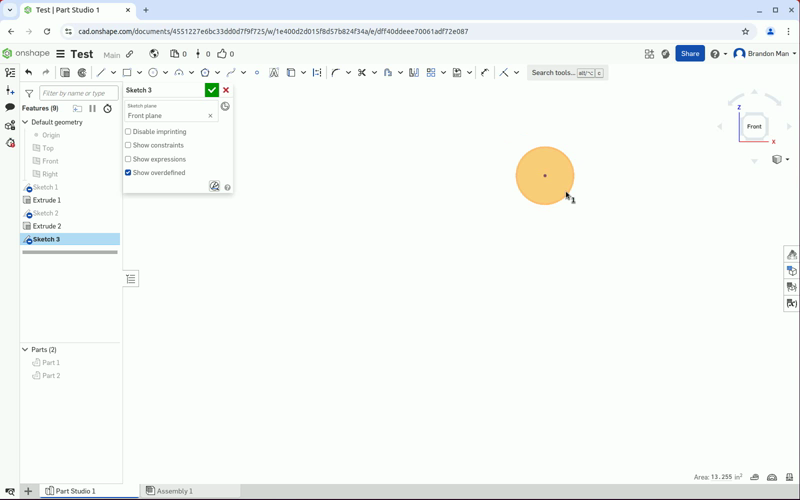
scroll(-6)
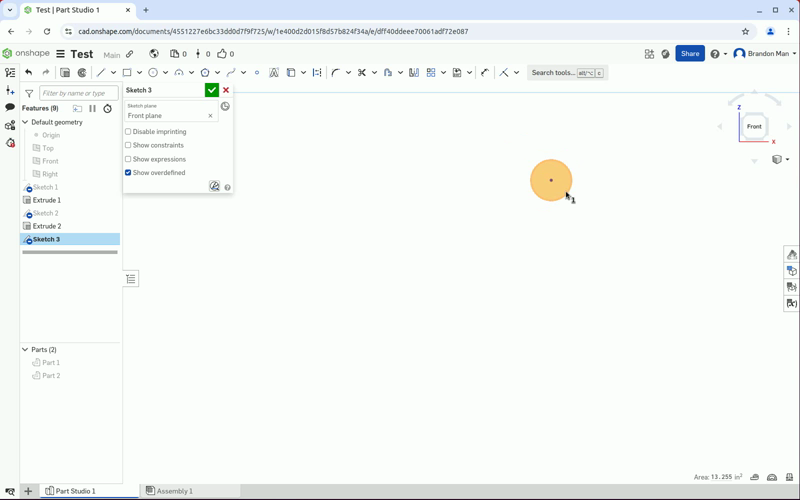
scroll(-6)
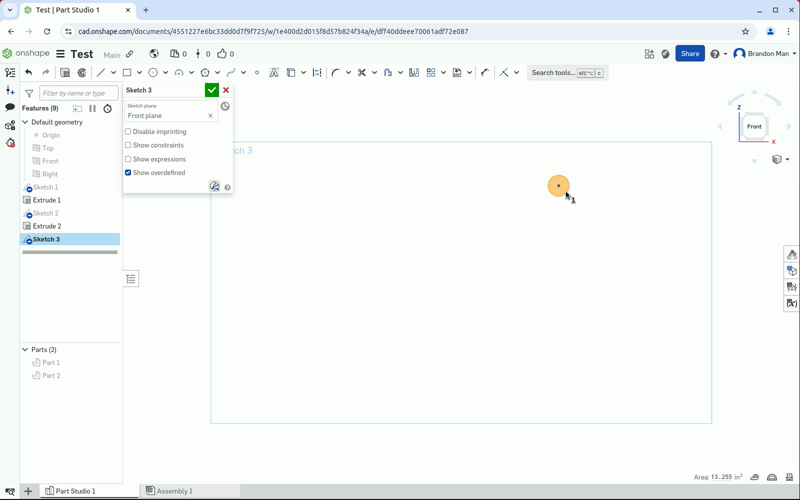
mouse_move(73, 352)
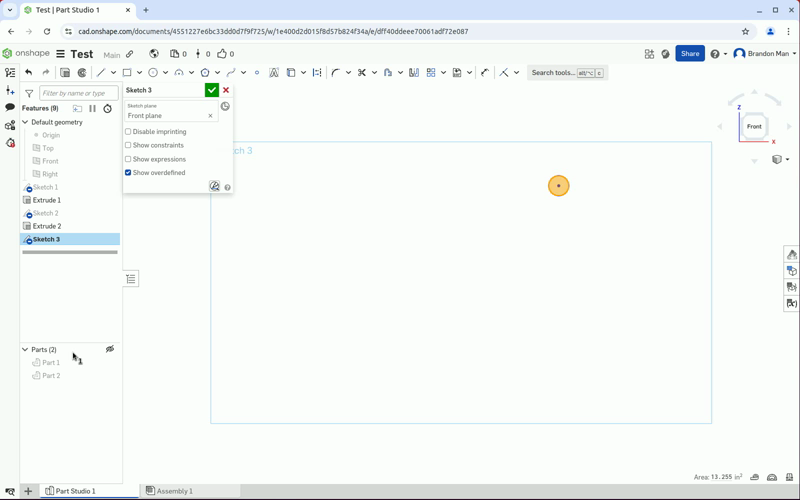
key(shift+y)
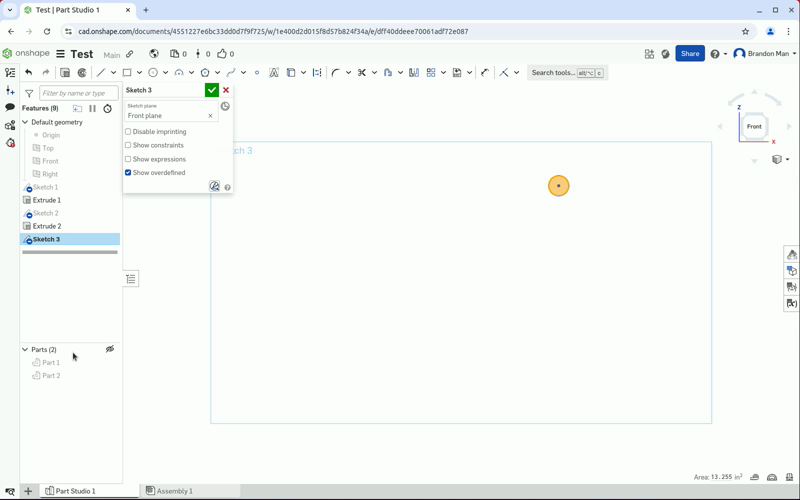
key(shift+e)
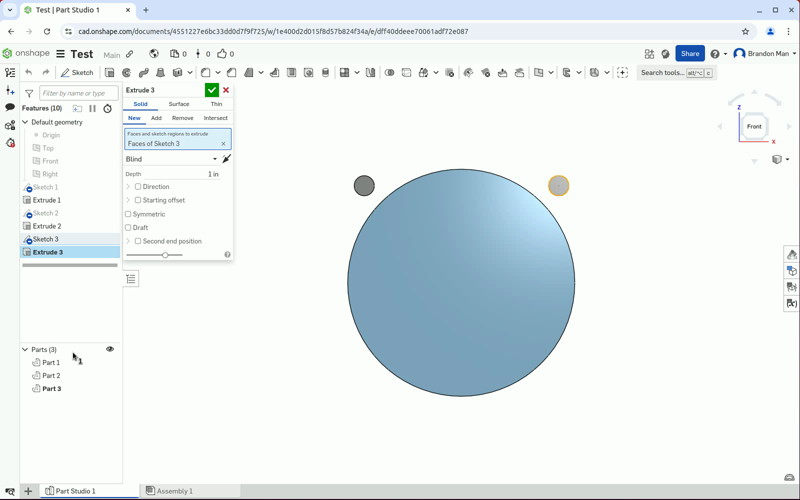
mouse_move(143, 106)
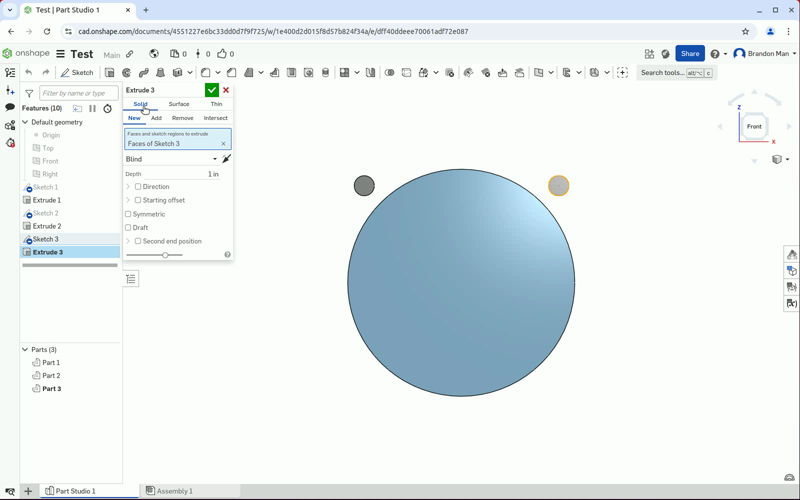
click(143, 106)
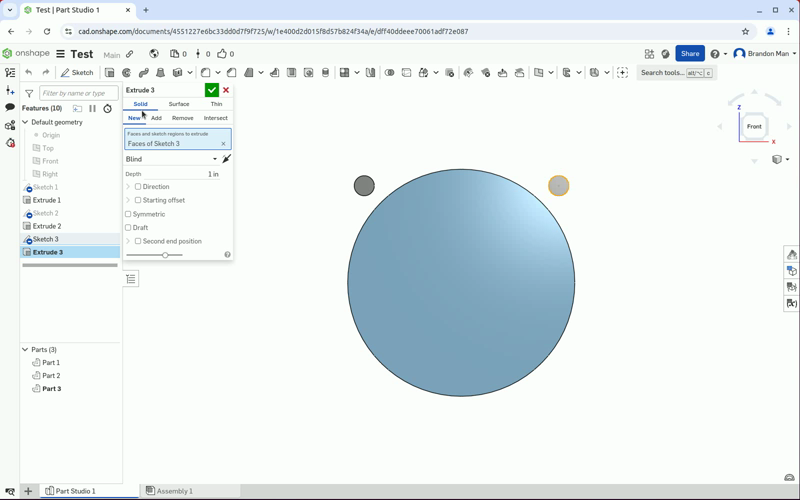
mouse_move(137, 120)
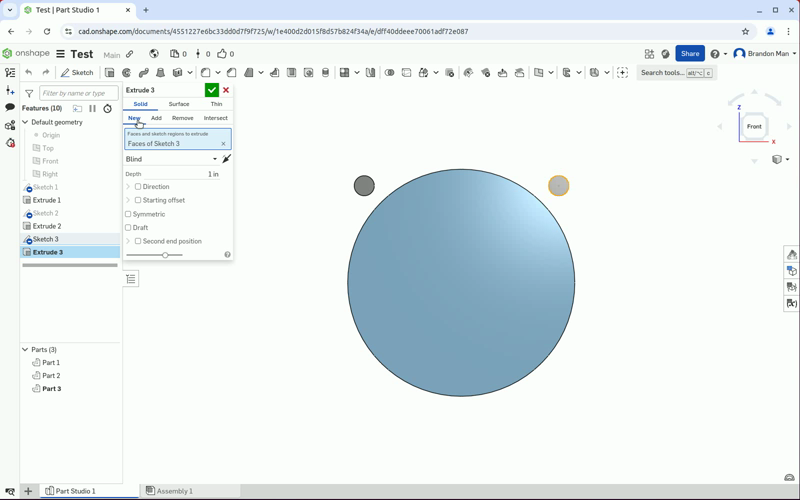
click(137, 120)
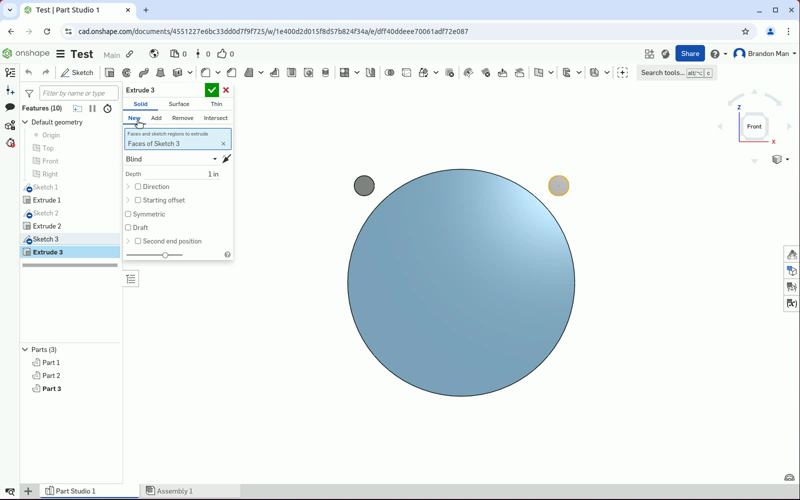
key(tab, 4)
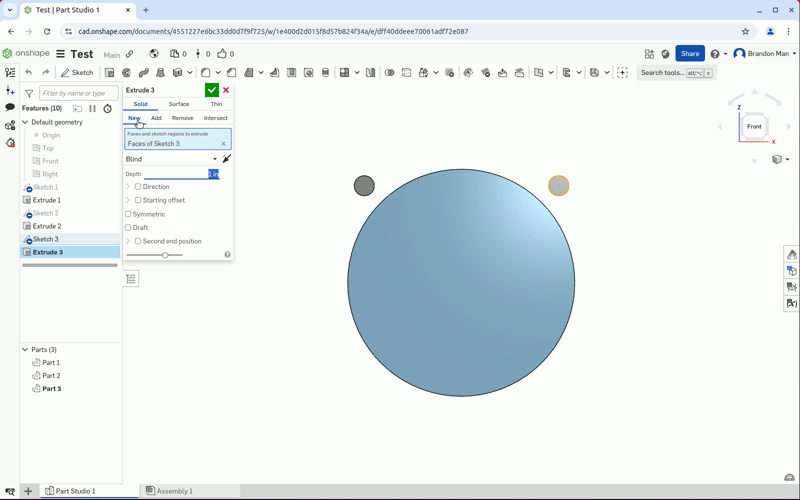
text(0.241)
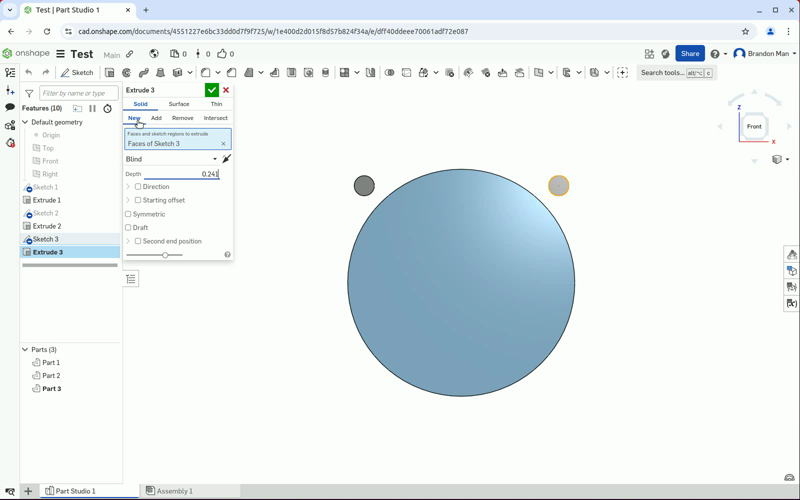
key(enter)
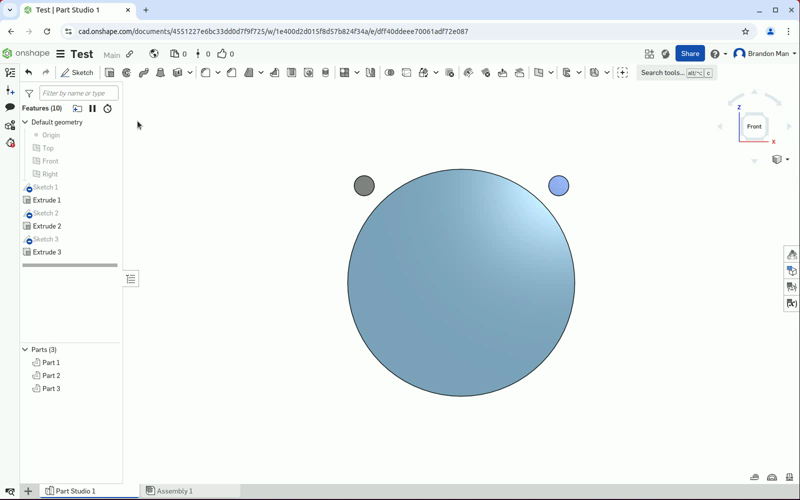
key(shift+h)
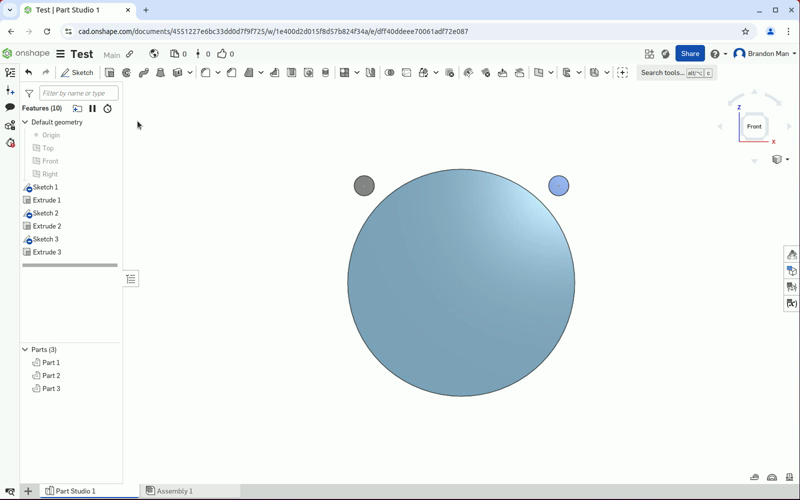
key(shift+h)
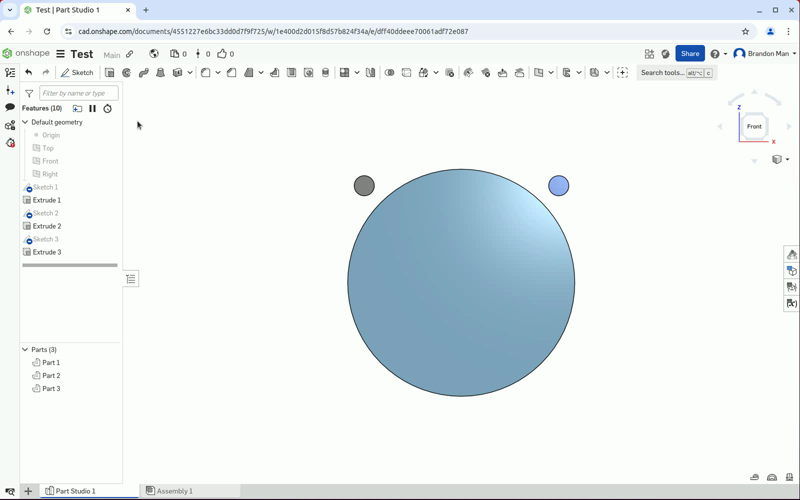
mouse_move(73, 189)
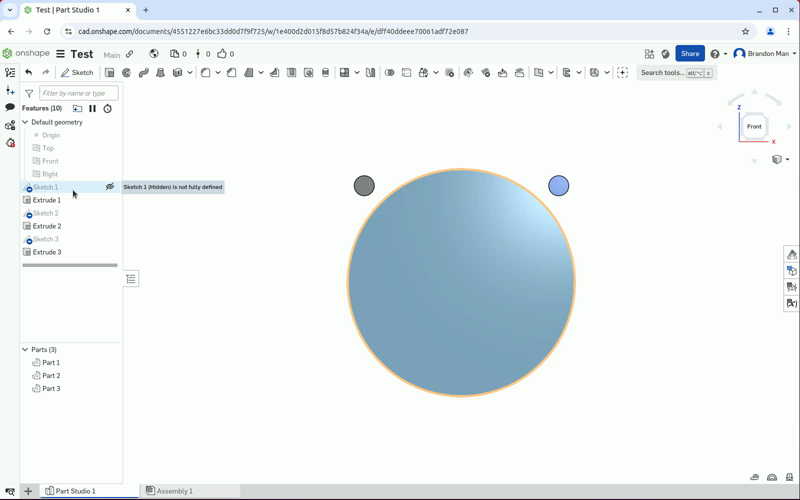
click(73, 189)
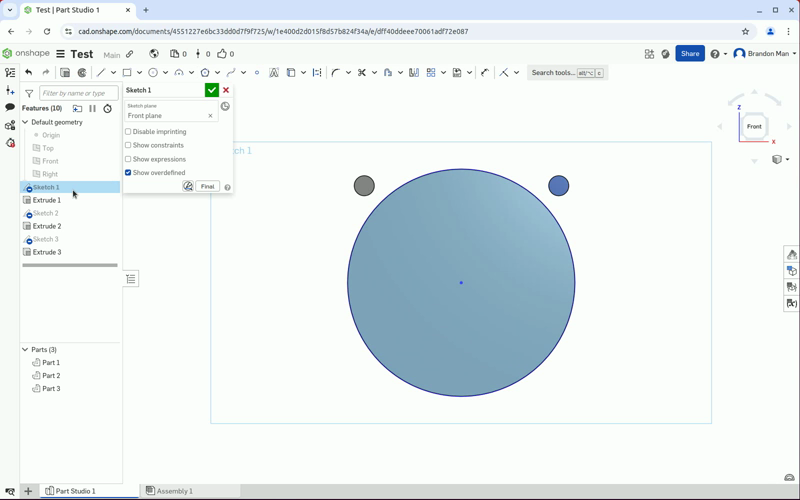
mouse_move(229, 92)
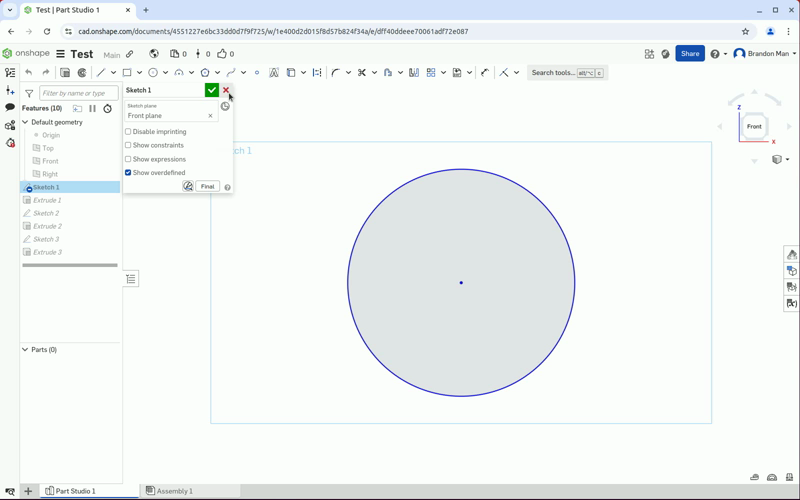
click(229, 92)
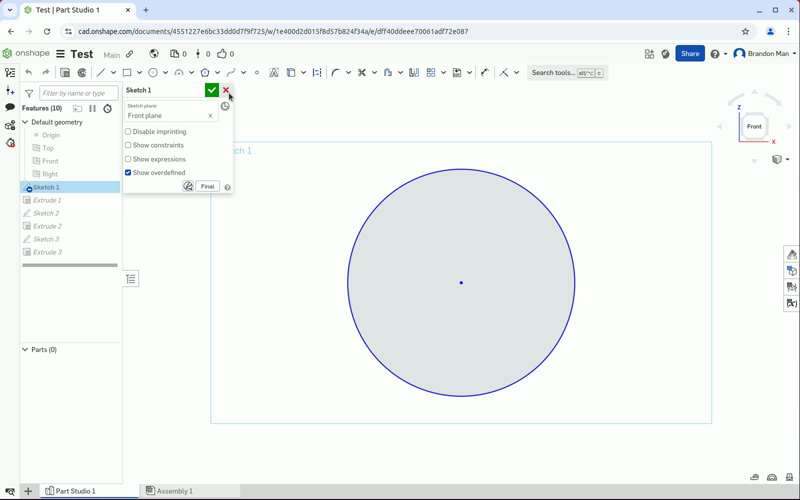
key(shift+s)
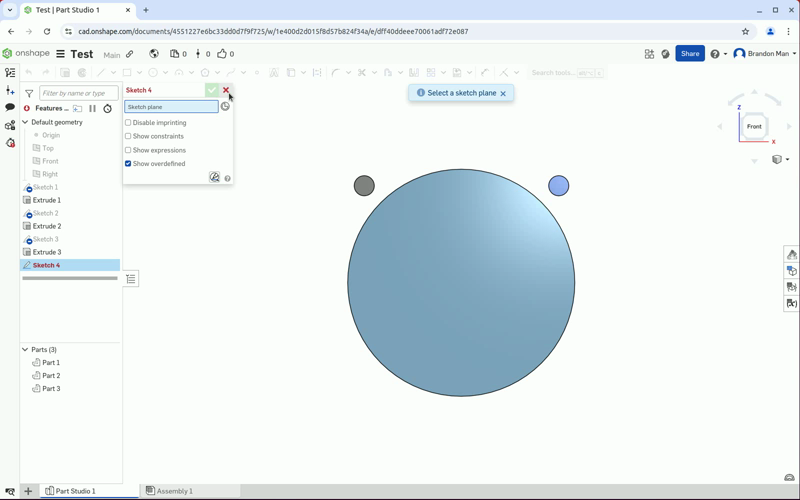
mouse_move(73, 163)
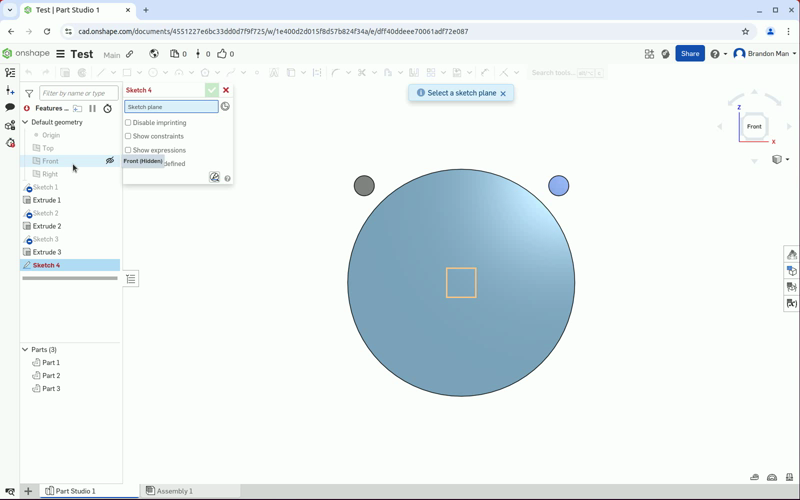
click(73, 163)
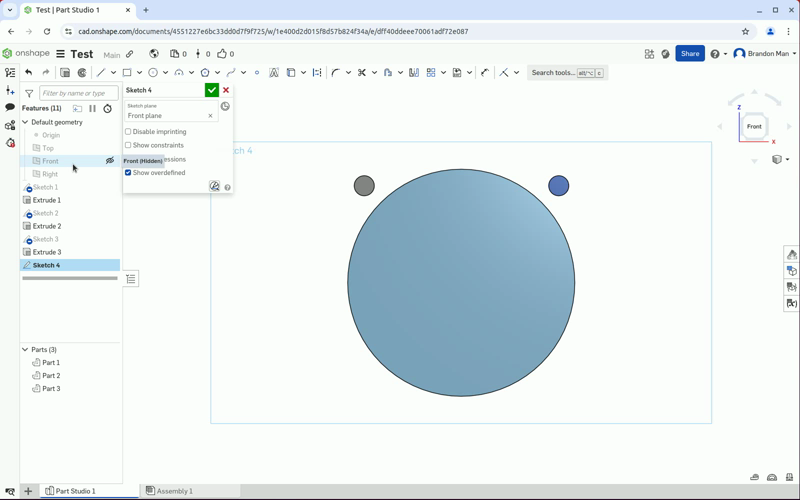
mouse_move(73, 352)
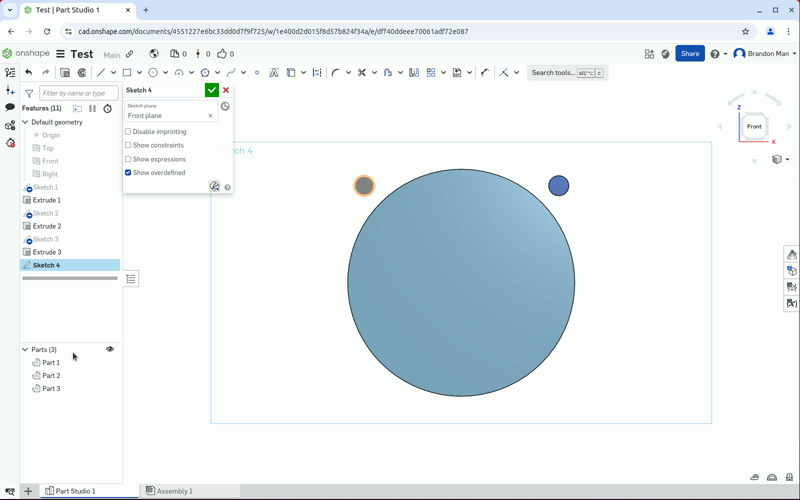
key(y)
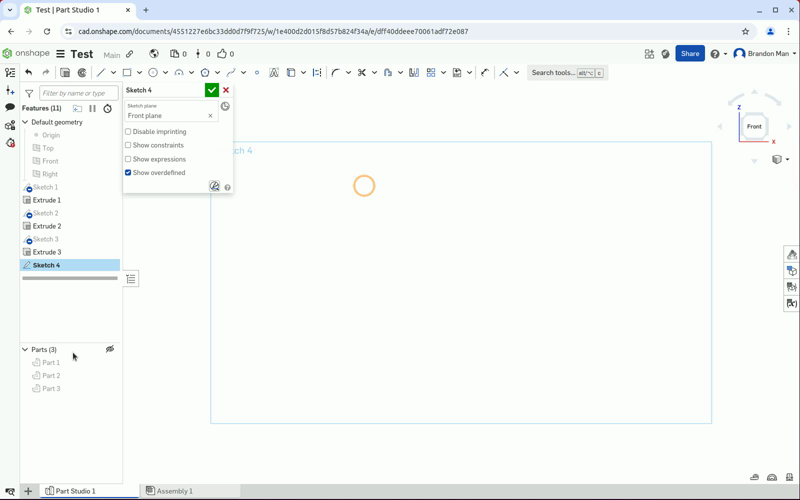
key(c)
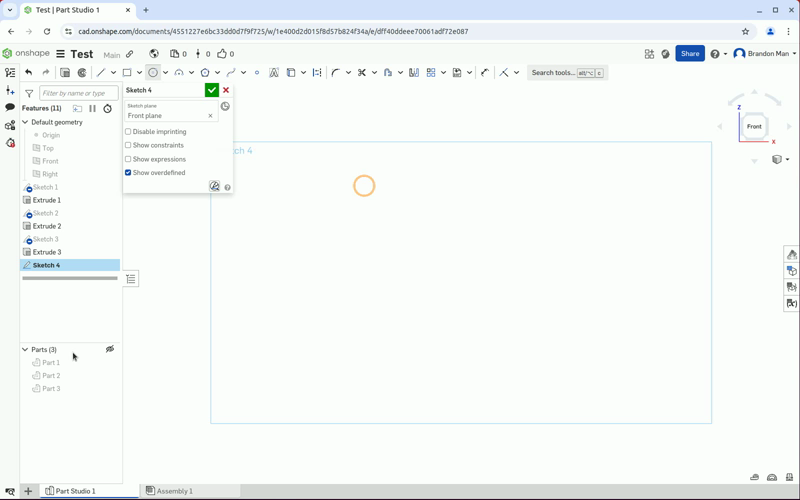
key_down(shift)
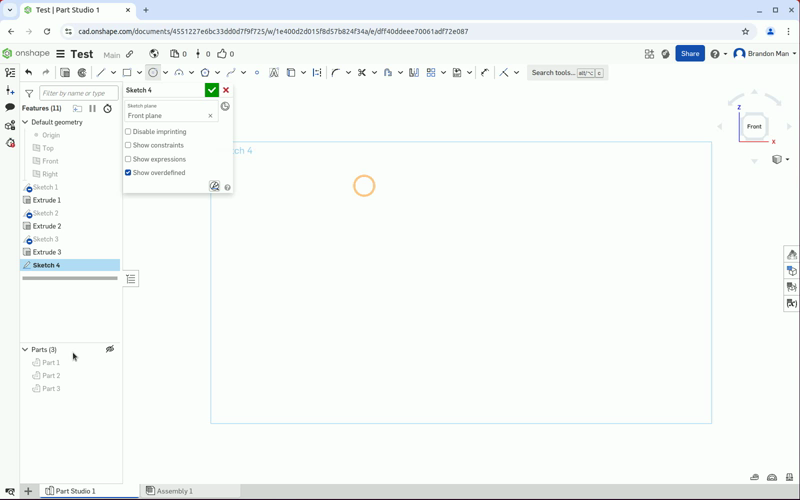
mouse_move(558, 380)
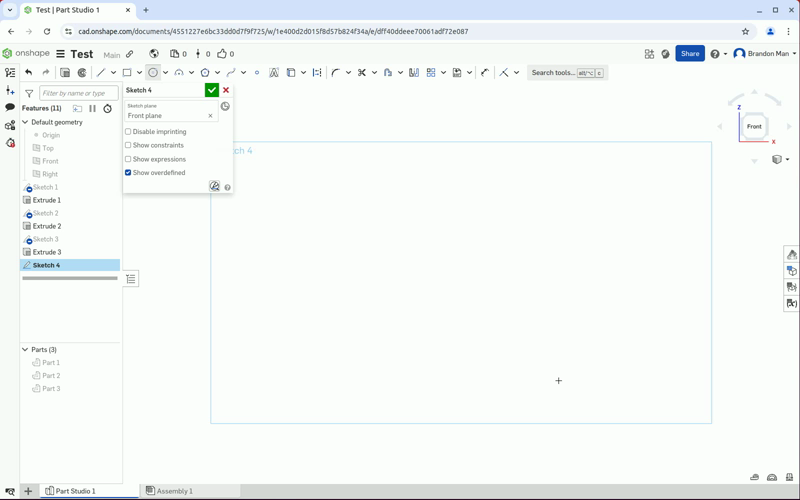
click(558, 380)
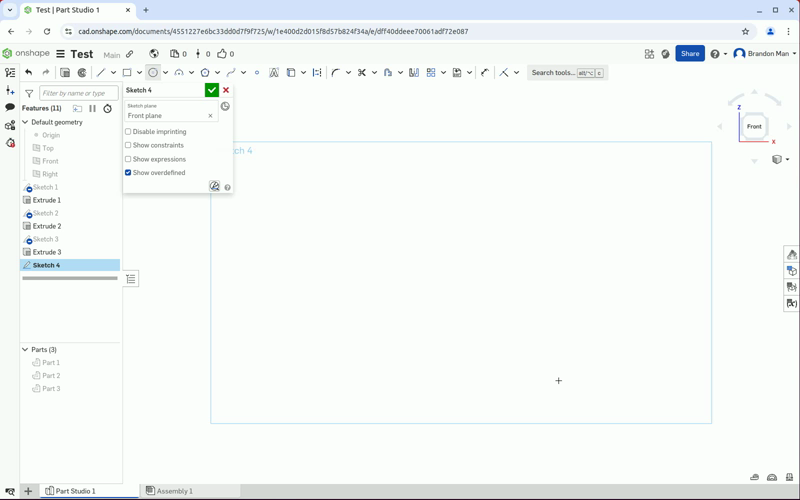
key_up(shift)
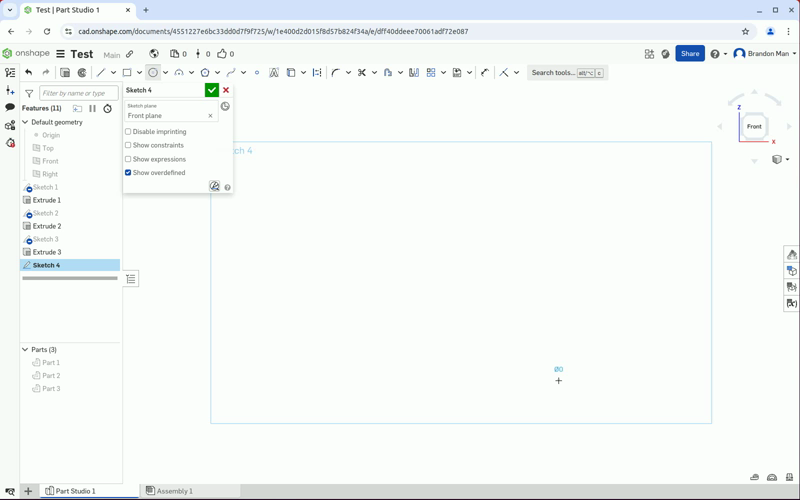
mouse_move(568, 380)
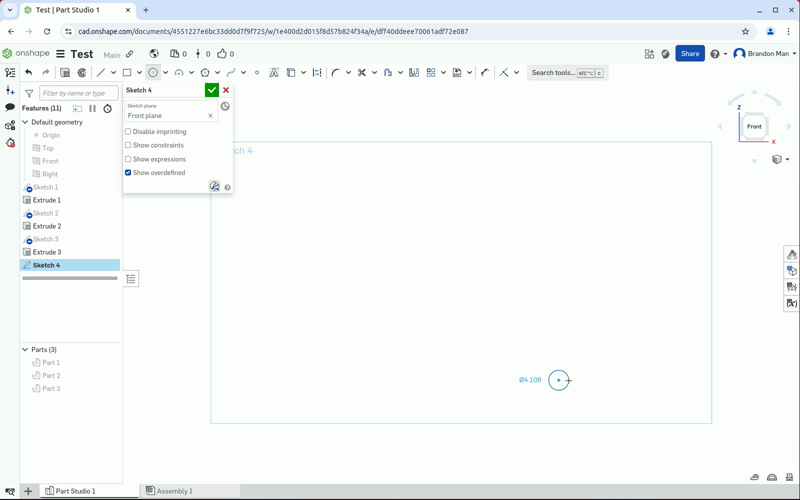
click(568, 380)
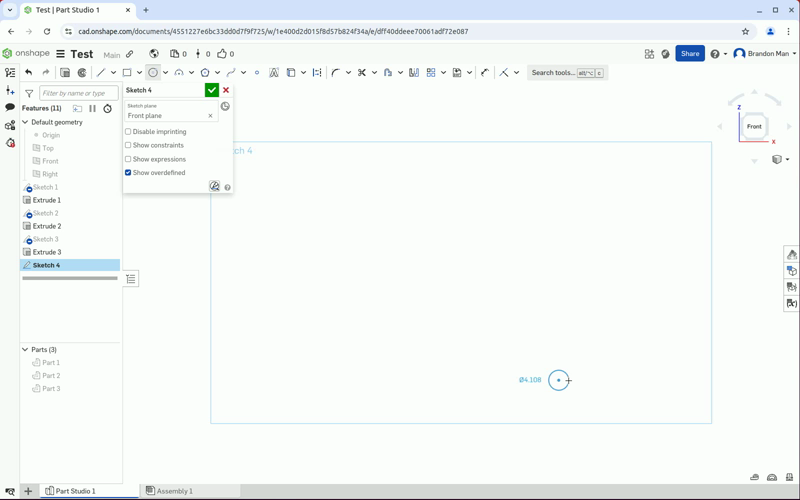
key(esc)
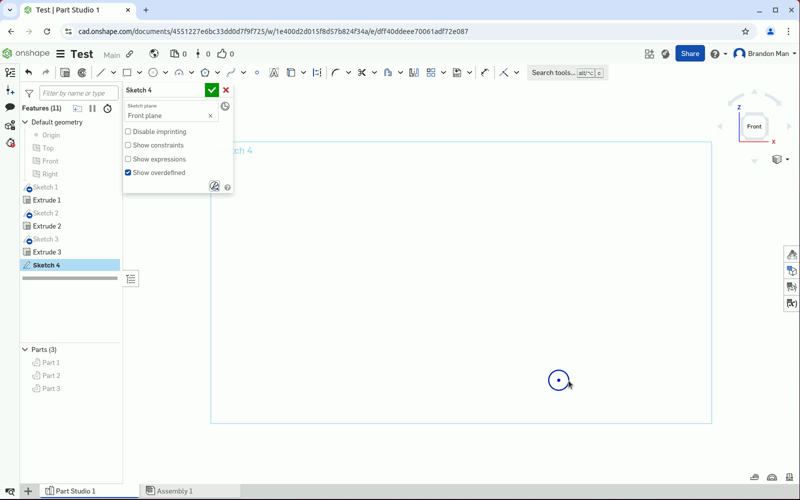
mouse_move(555, 373)
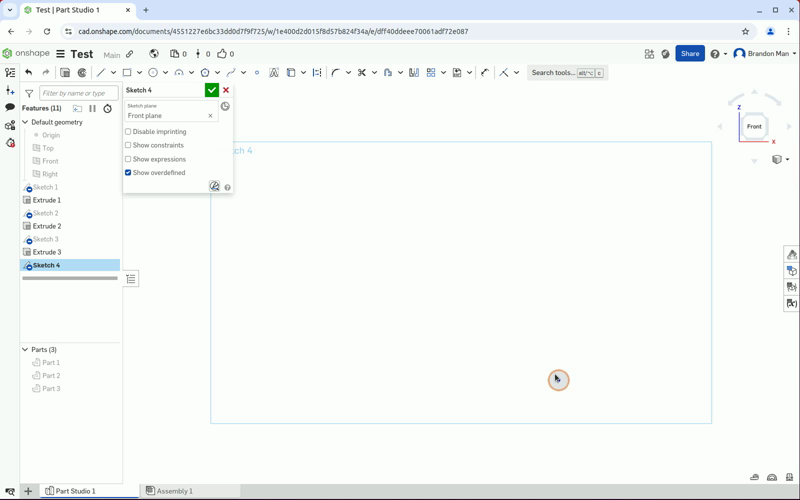
scroll(6)
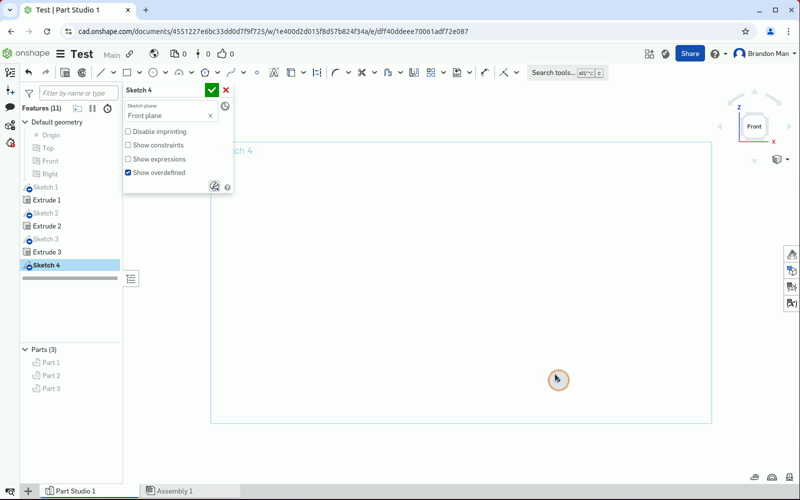
scroll(6)
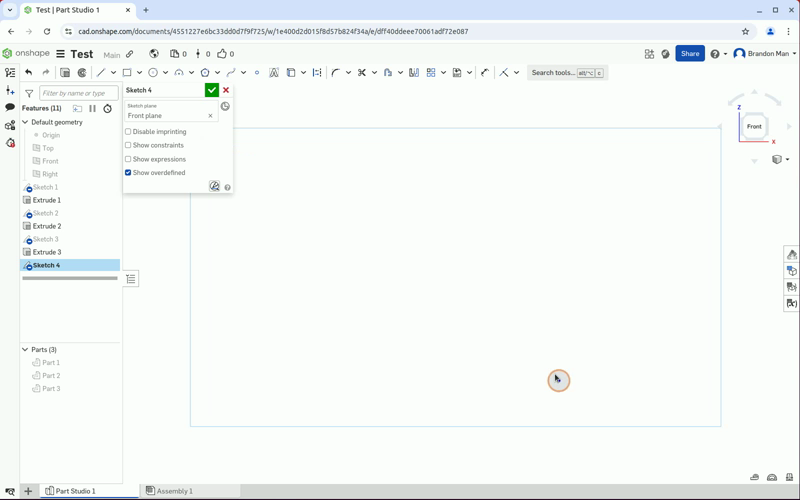
scroll(6)
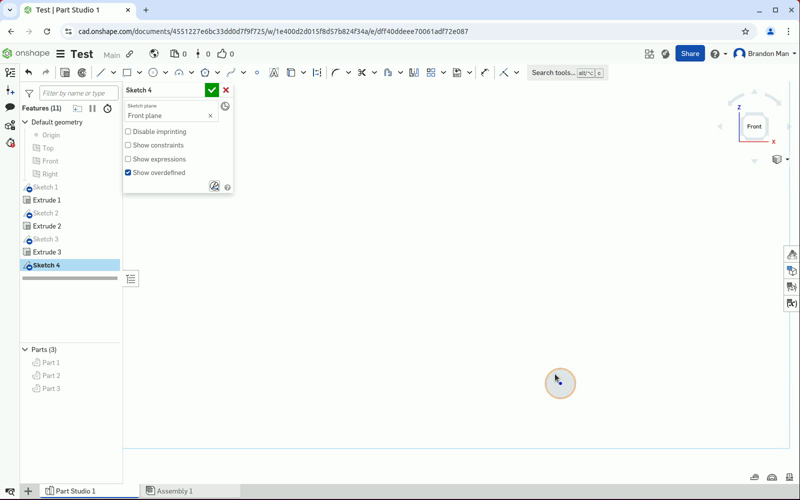
scroll(6)
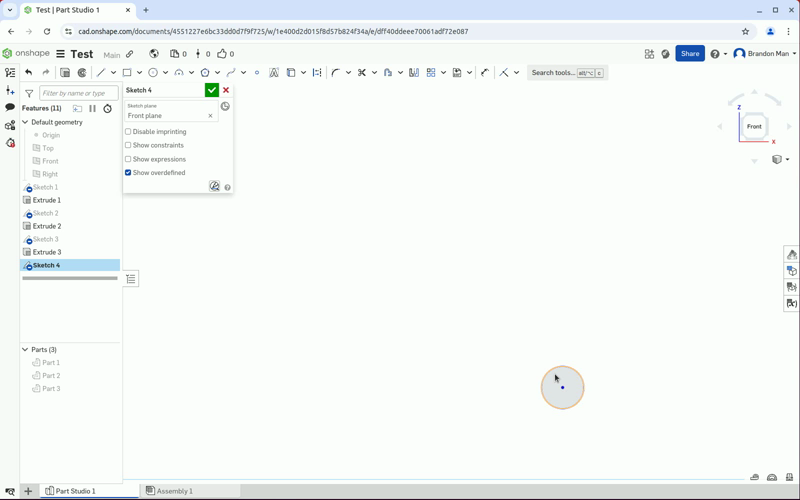
scroll(6)
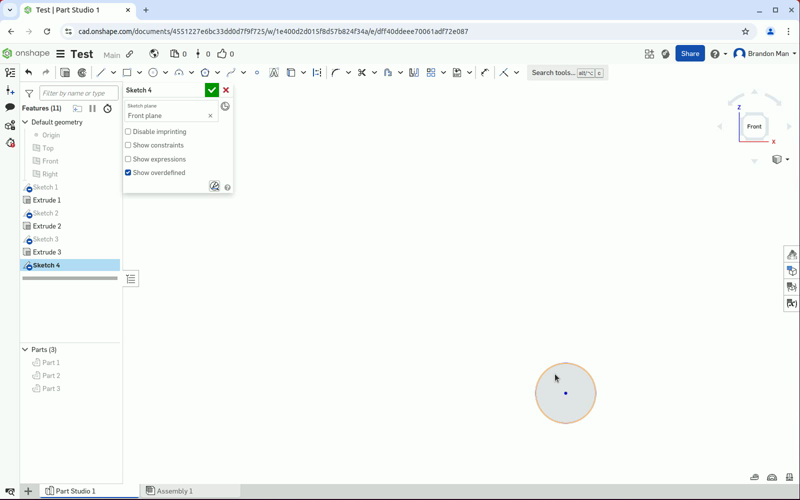
scroll(6)
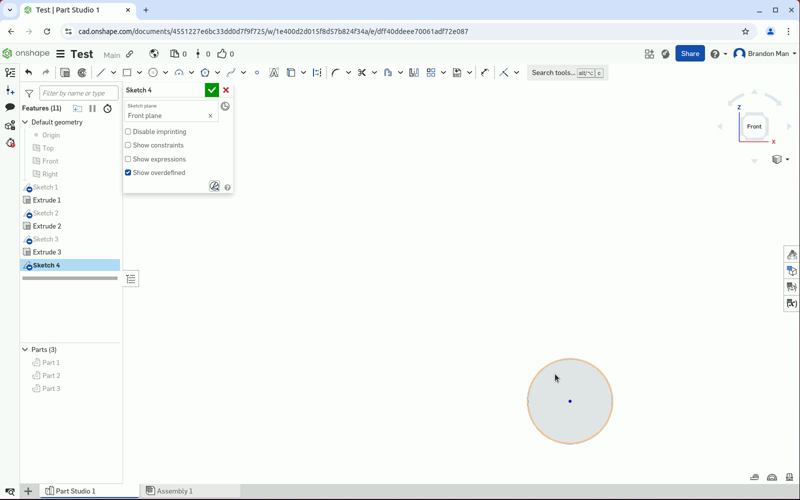
scroll(6)
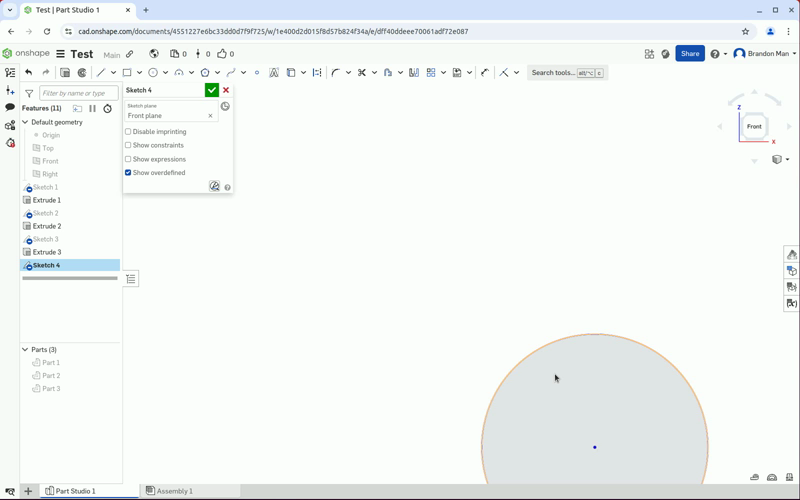
click(555, 373)
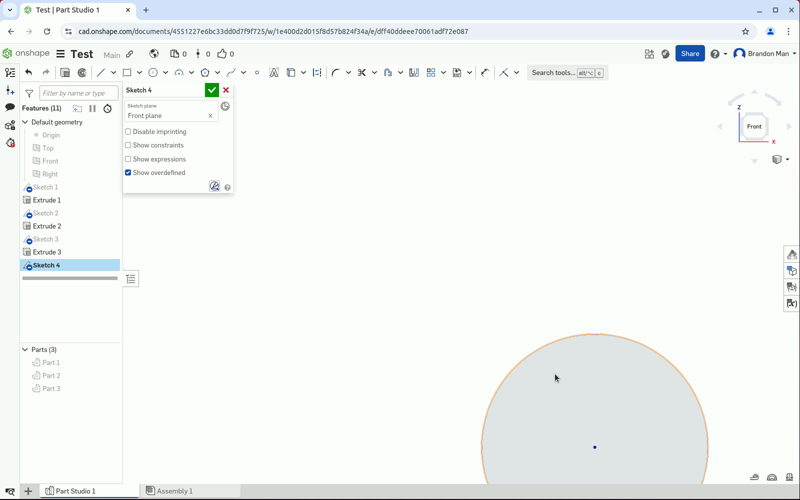
scroll(-6)
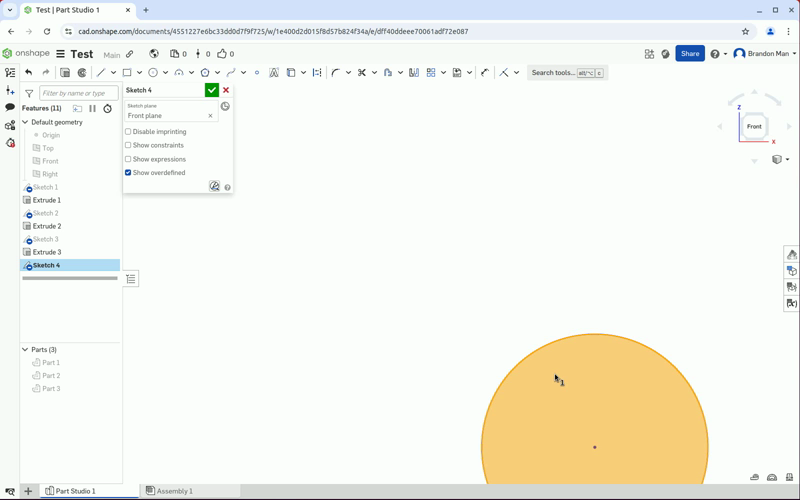
scroll(-6)
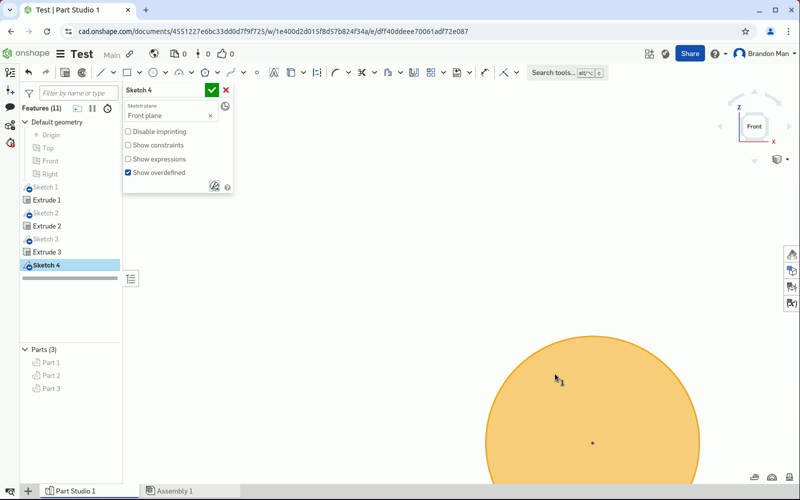
scroll(-6)
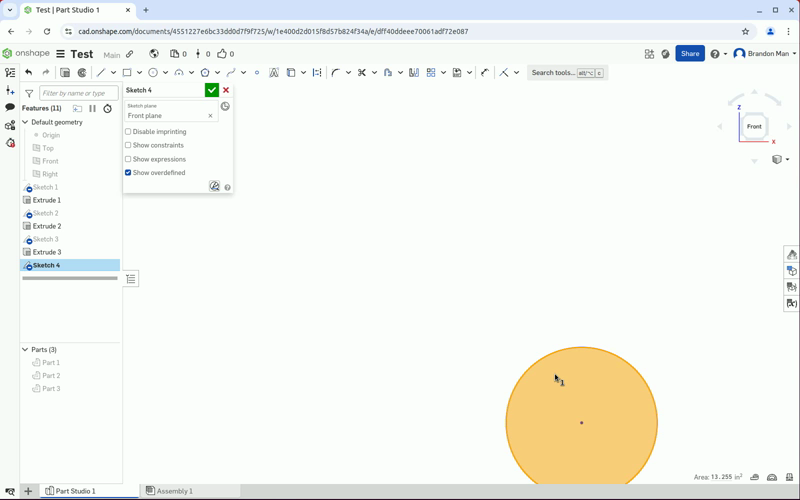
scroll(-6)
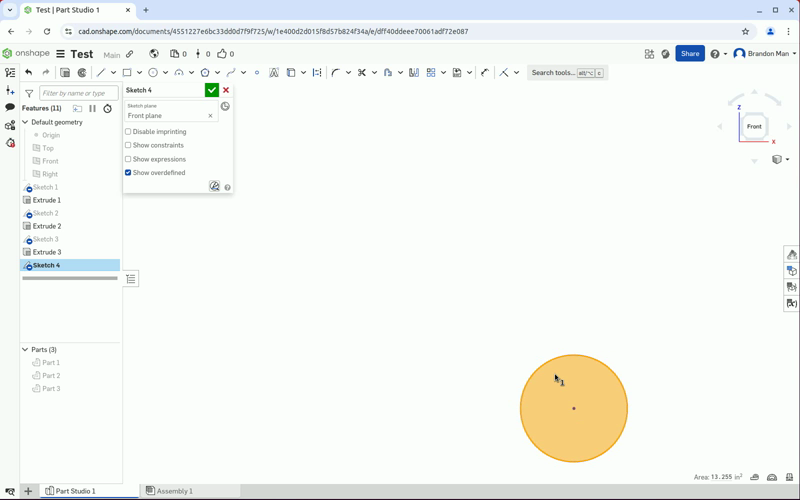
scroll(-6)
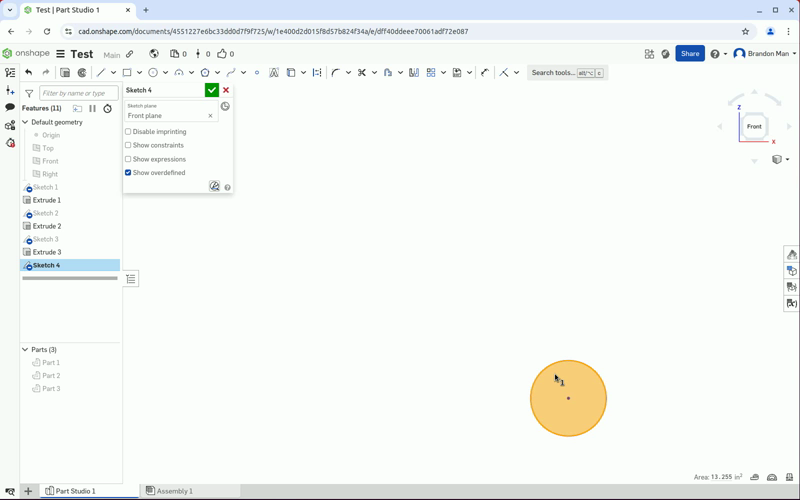
scroll(-6)
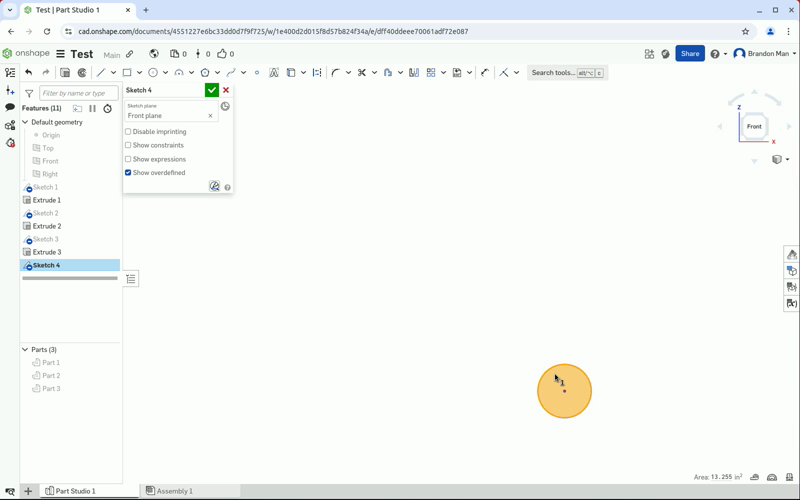
scroll(-6)
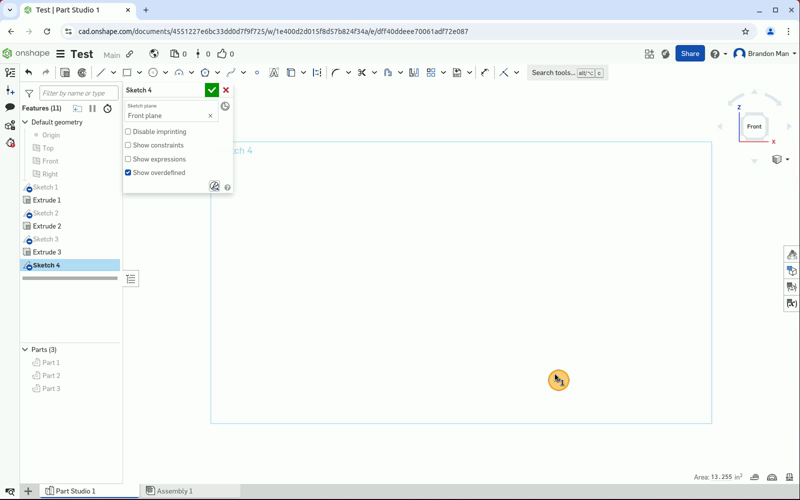
mouse_move(73, 352)
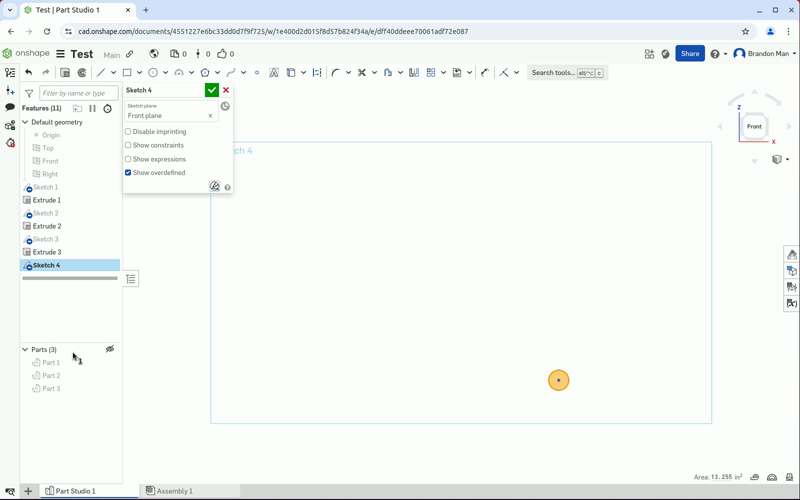
key(shift+y)
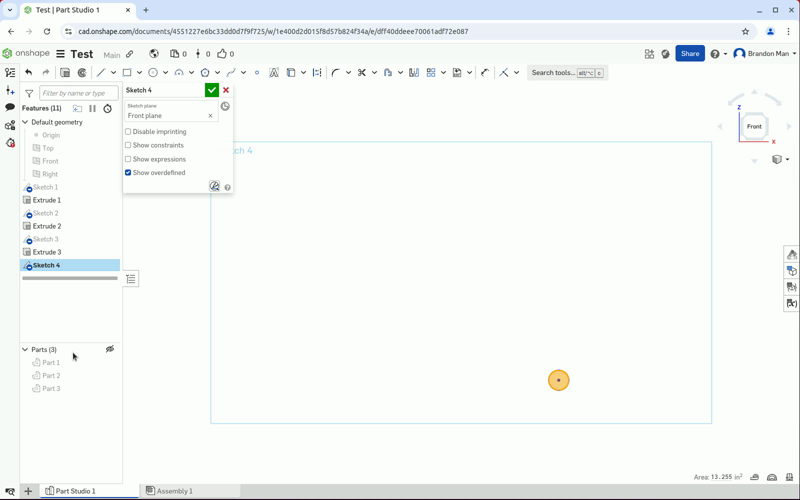
key(shift+e)
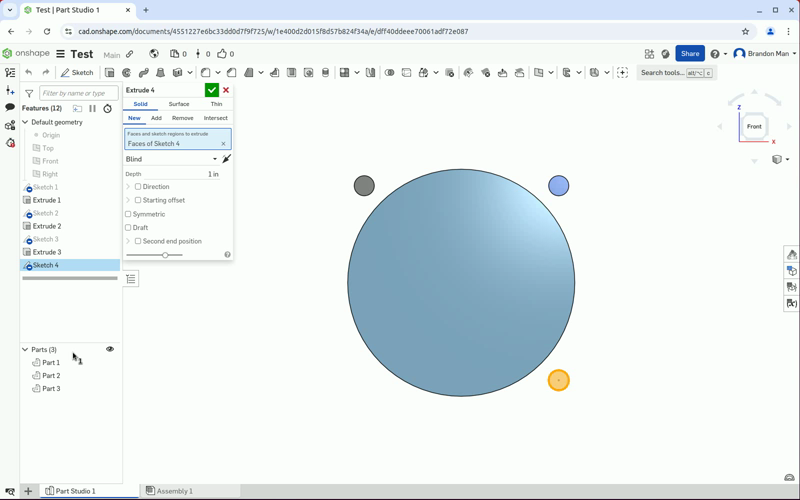
mouse_move(143, 106)
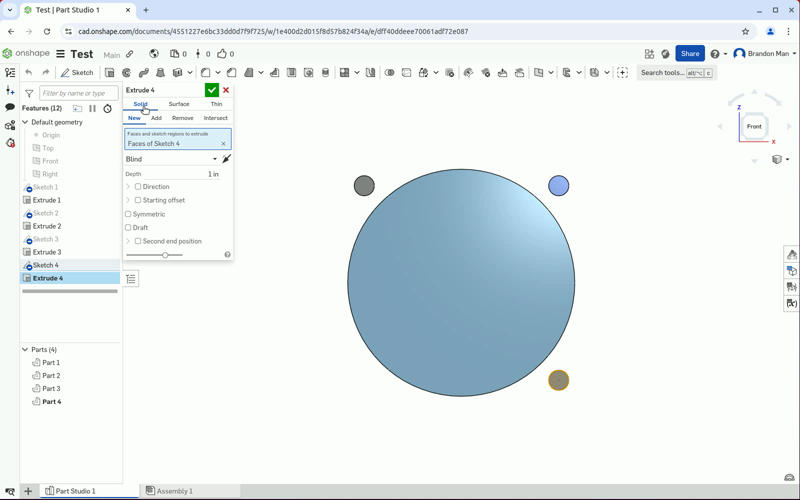
click(143, 106)
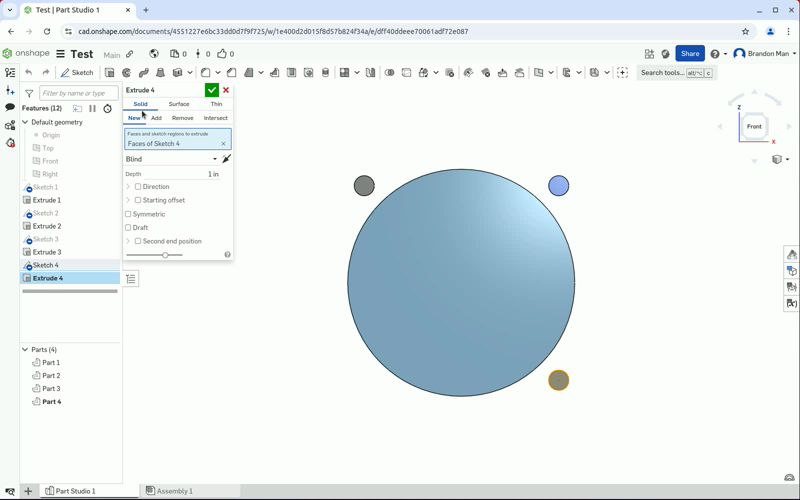
mouse_move(137, 120)
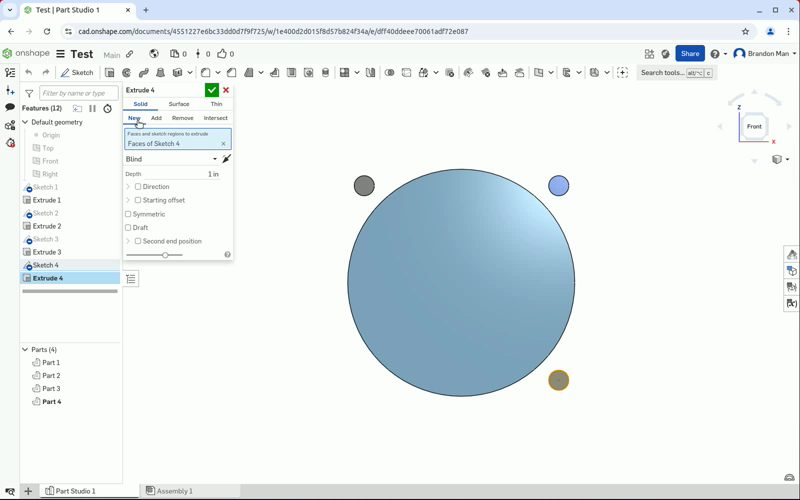
click(137, 120)
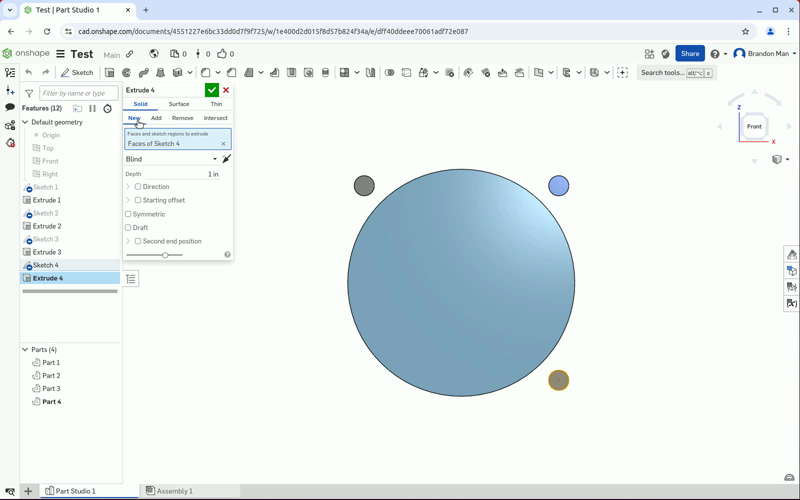
key(tab, 4)
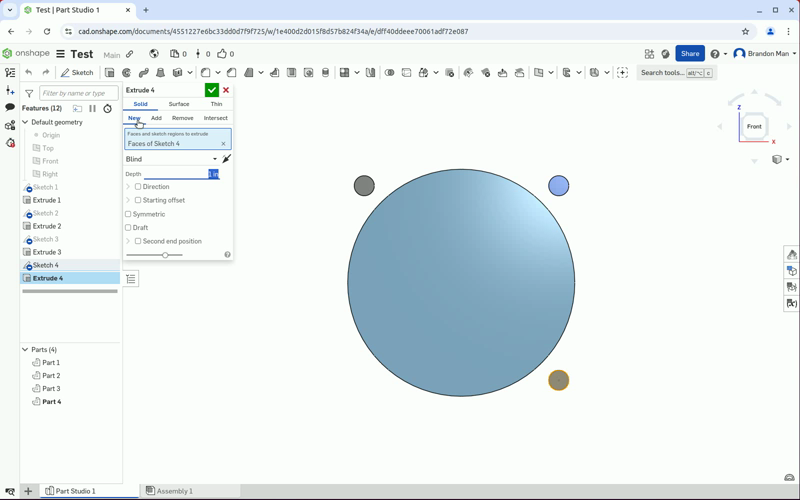
text(0.241)
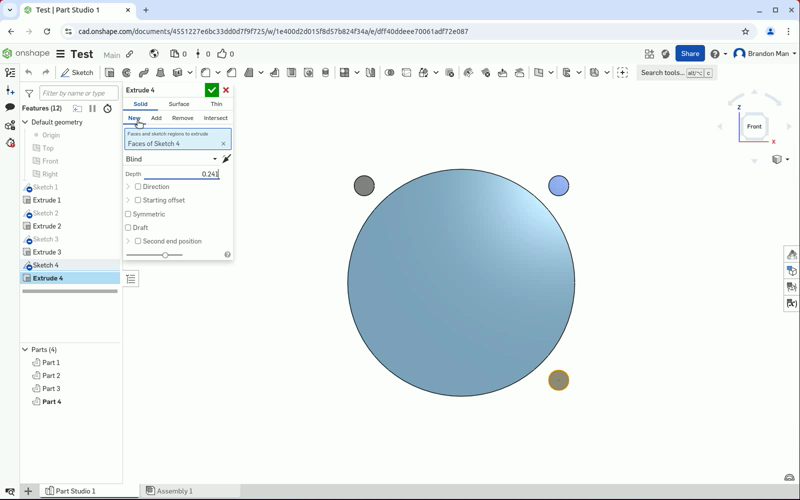
key(enter)
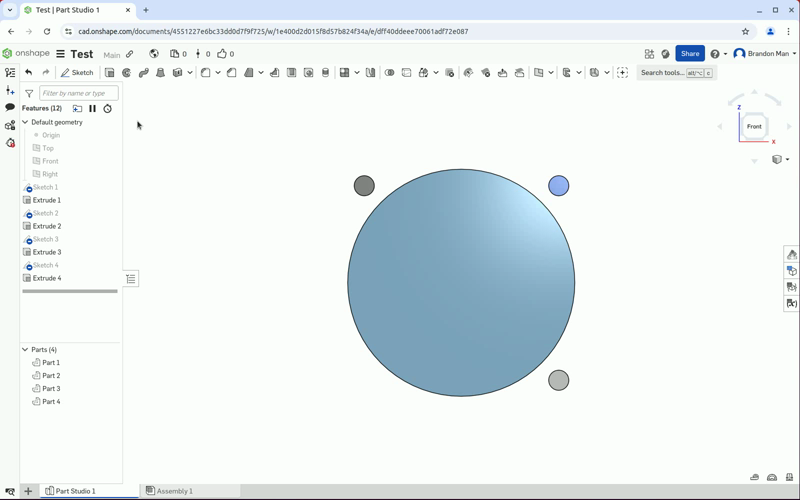
key(shift+h)
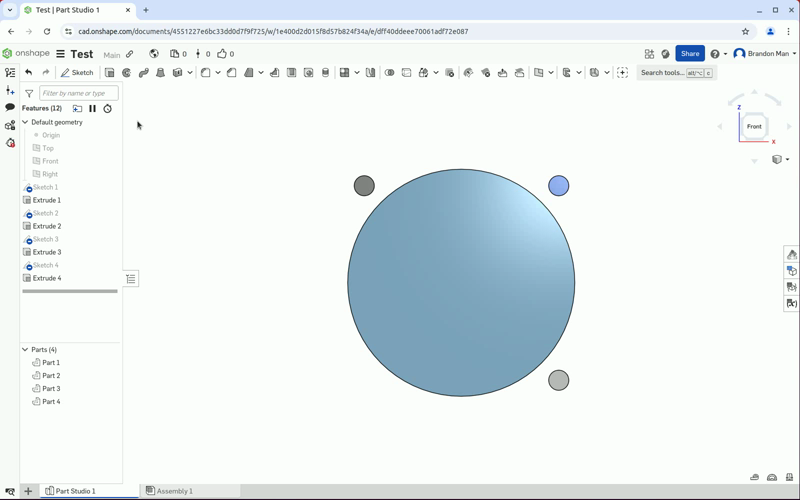
key(shift+h)
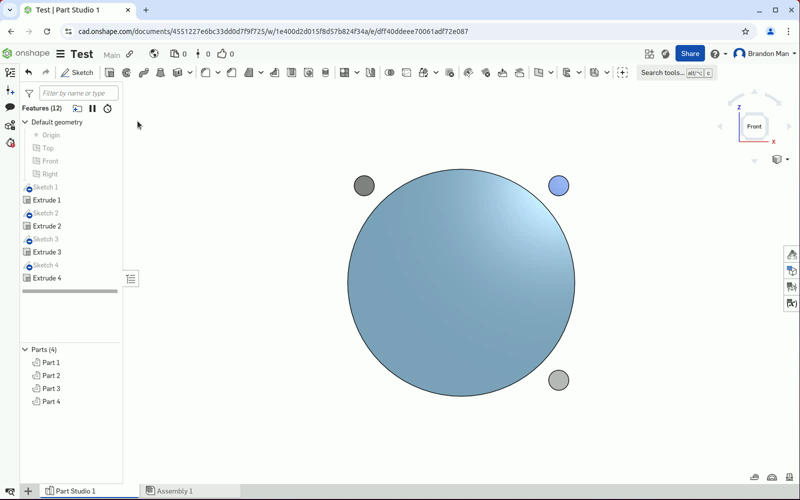
mouse_move(73, 189)
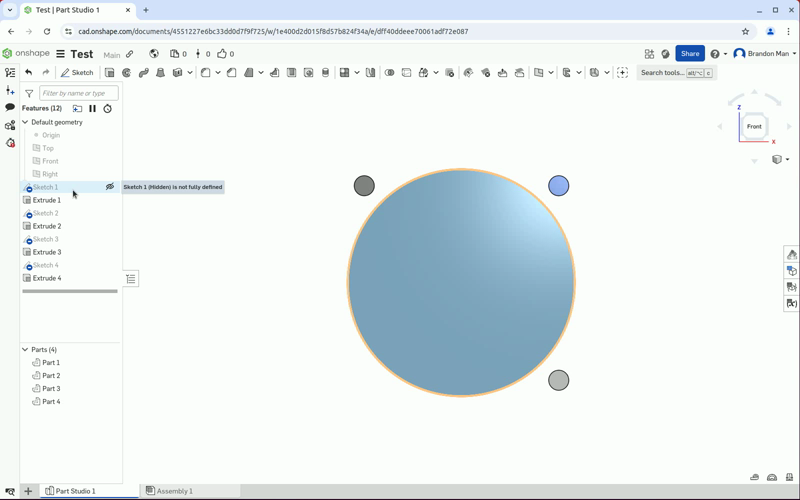
click(73, 189)
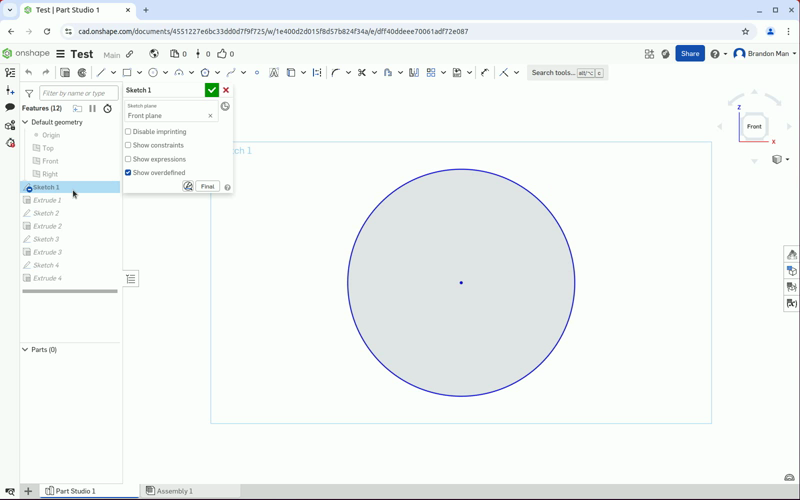
mouse_move(229, 92)
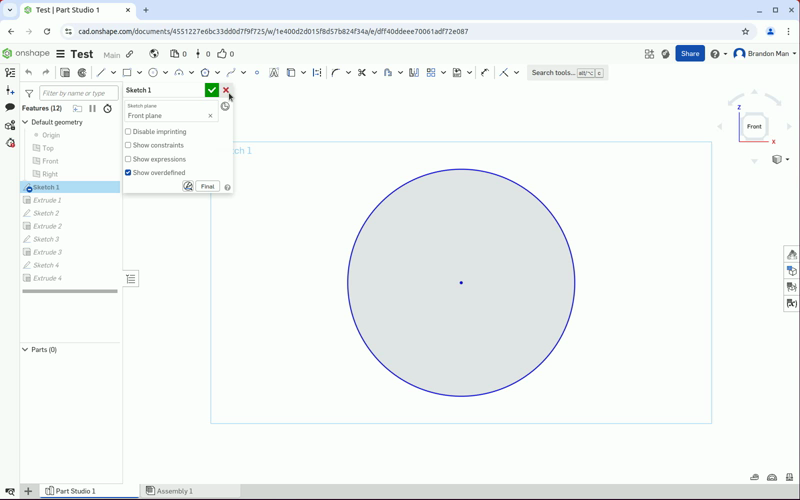
click(229, 92)
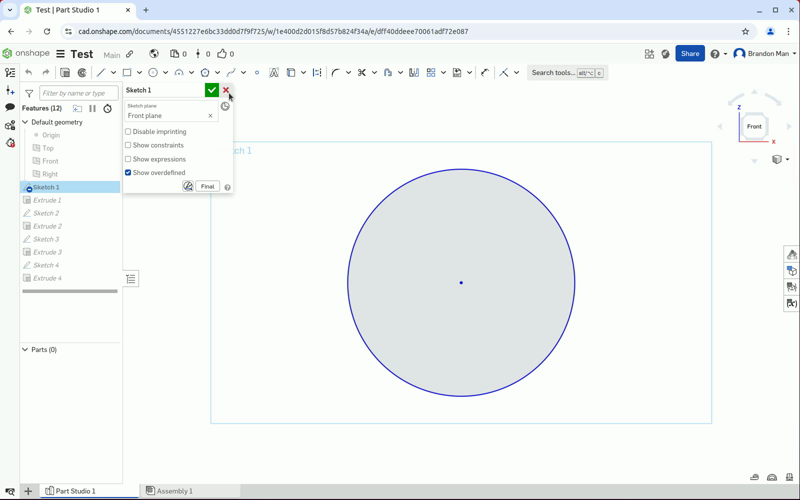
key(shift+s)
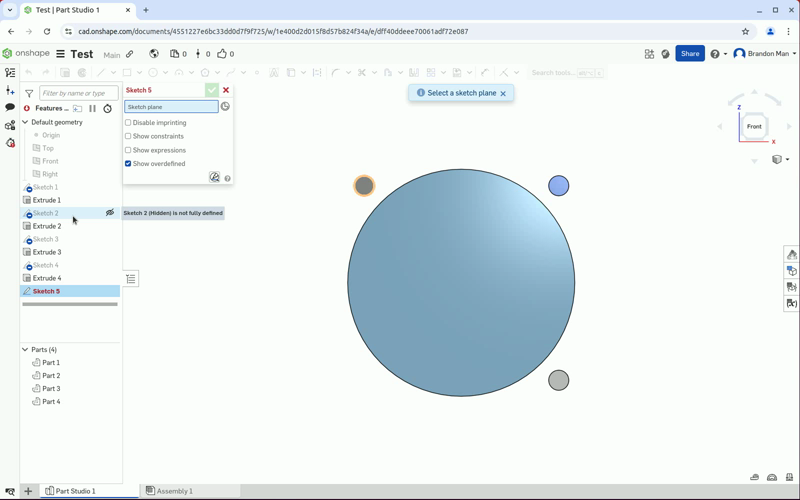
scroll(3)
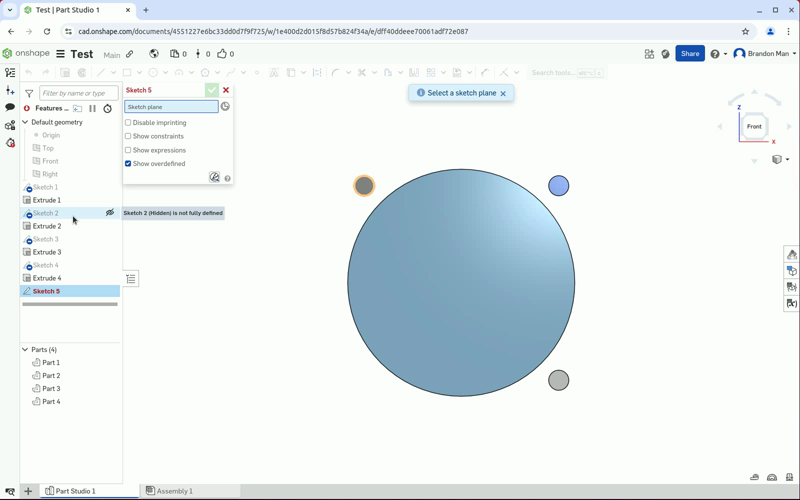
mouse_move(73, 163)
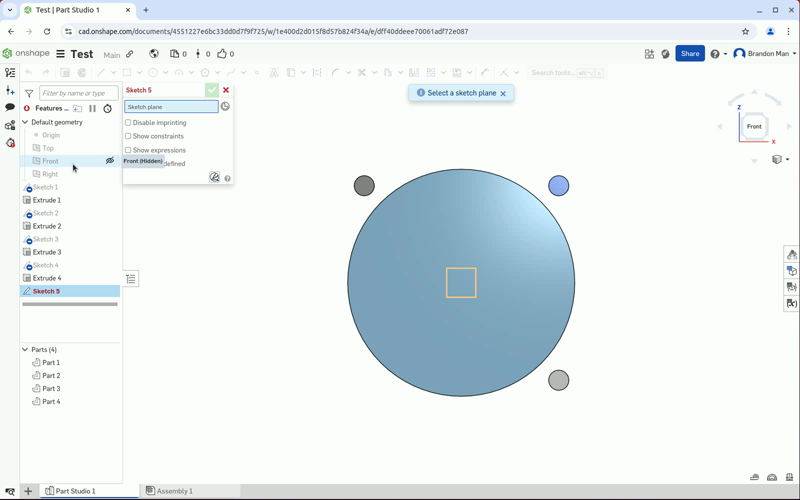
click(73, 163)
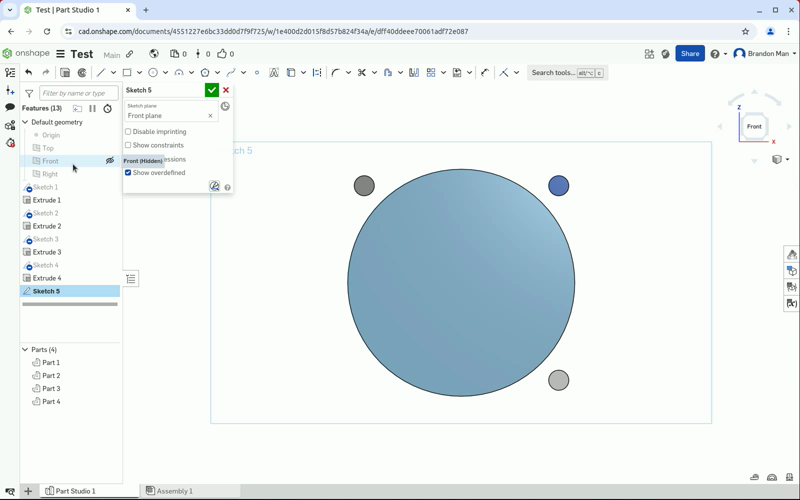
mouse_move(73, 352)
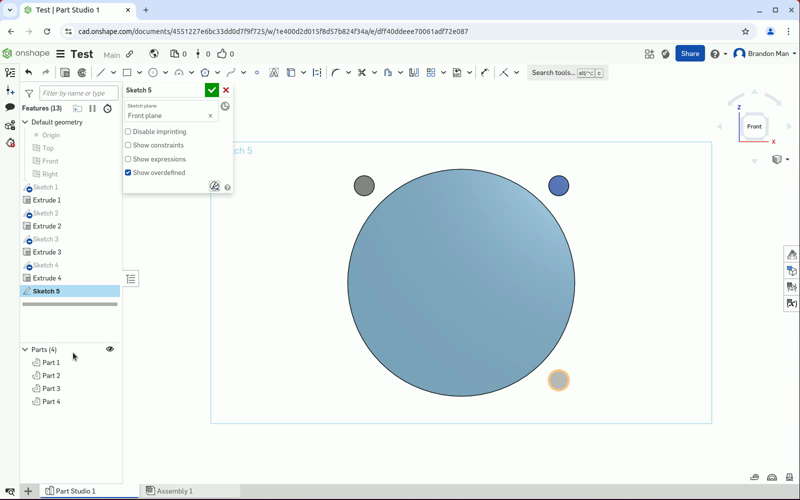
key(y)
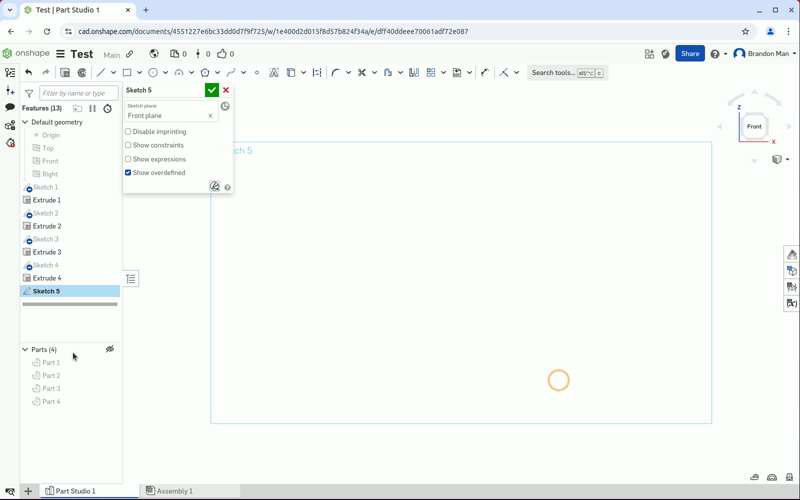
key(c)
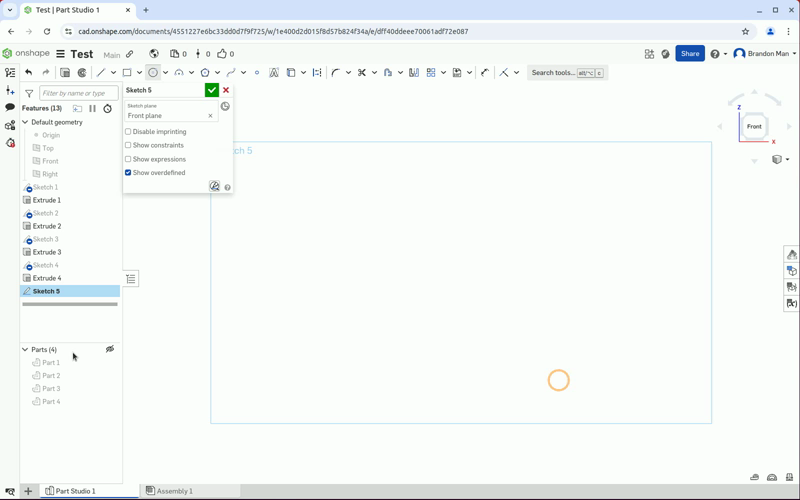
key_down(shift)
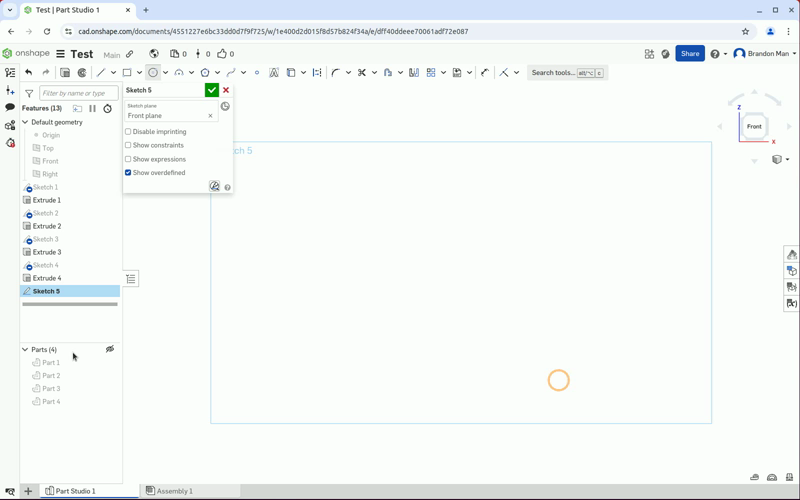
mouse_move(364, 380)
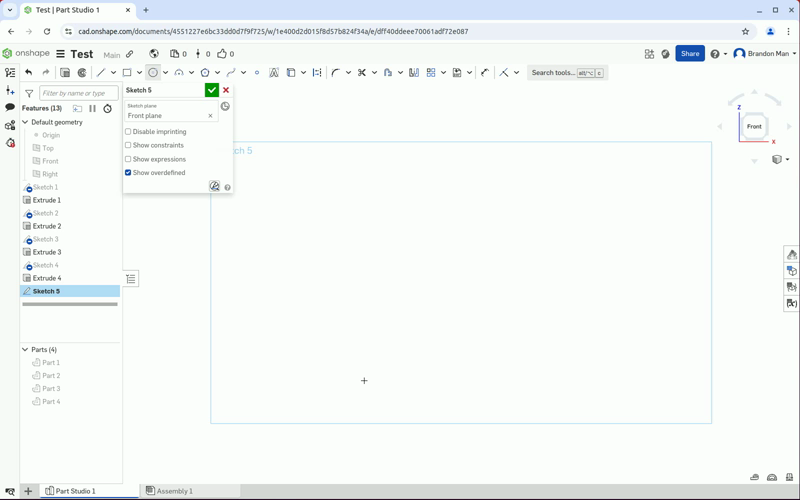
click(364, 380)
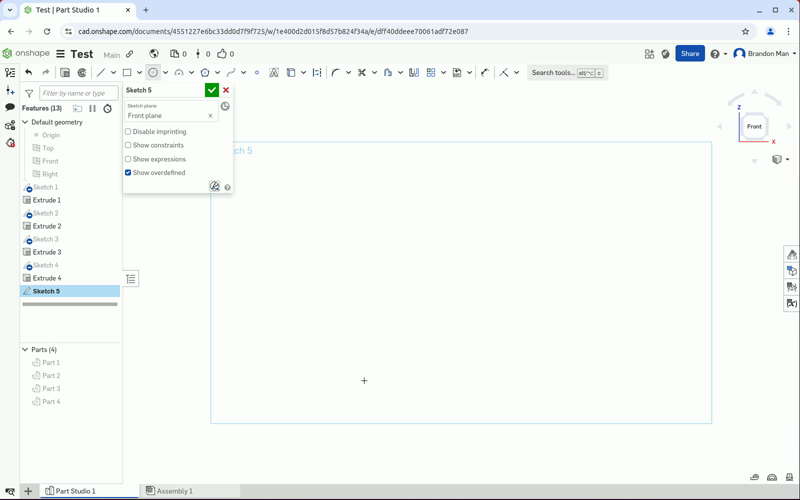
key_up(shift)
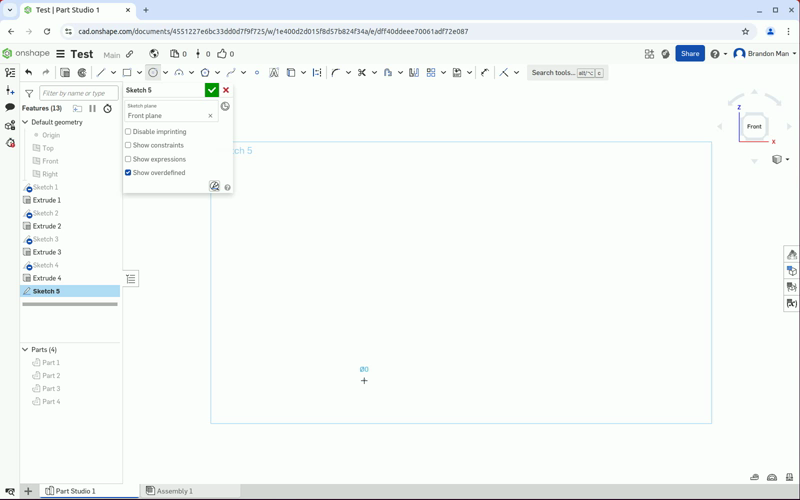
mouse_move(374, 380)
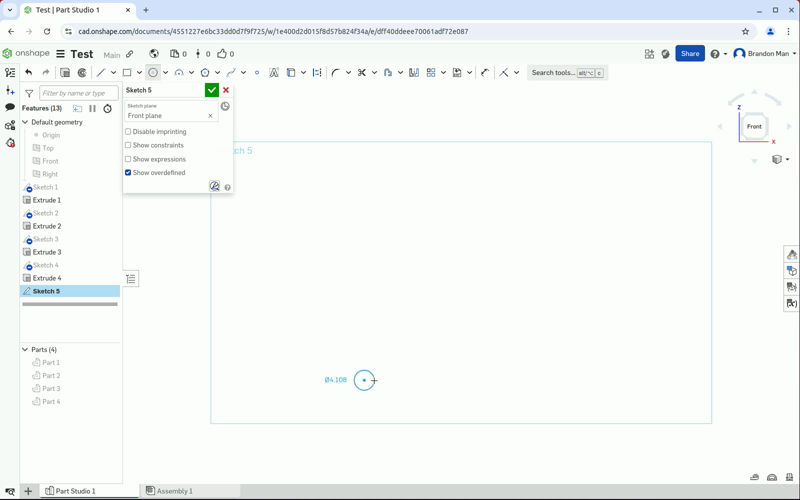
click(374, 380)
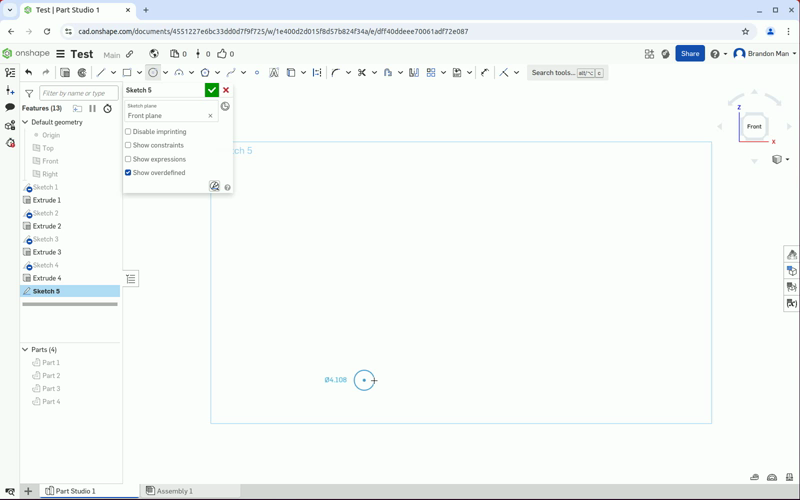
key(esc)
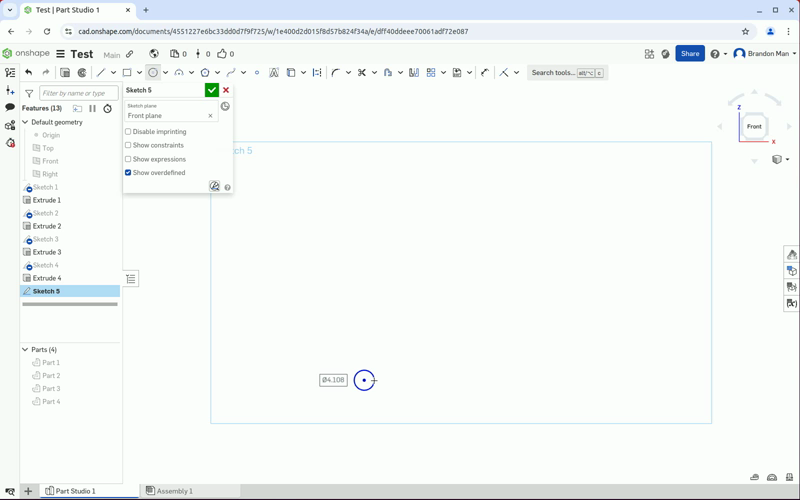
mouse_move(371, 384)
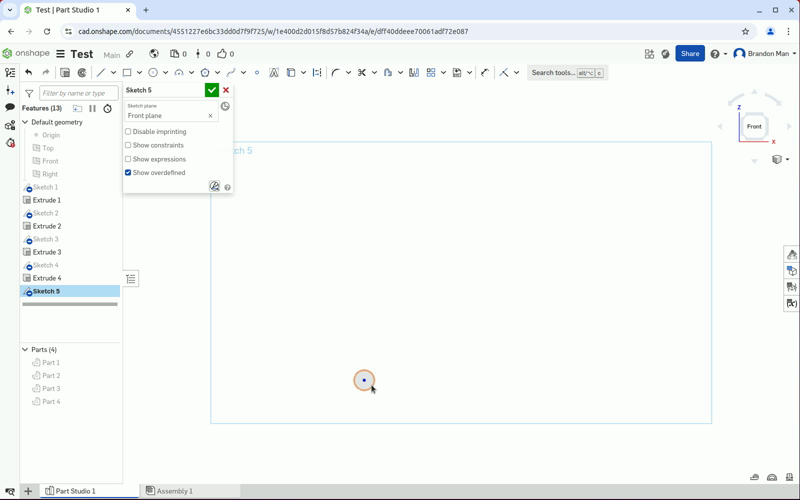
scroll(6)
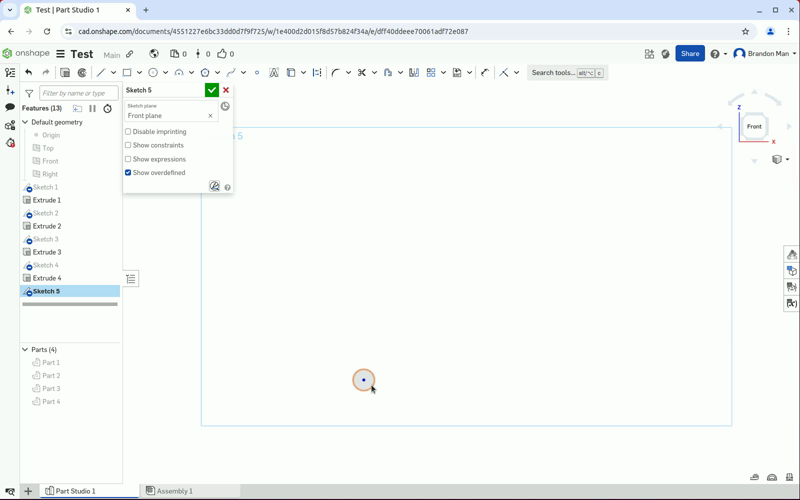
scroll(6)
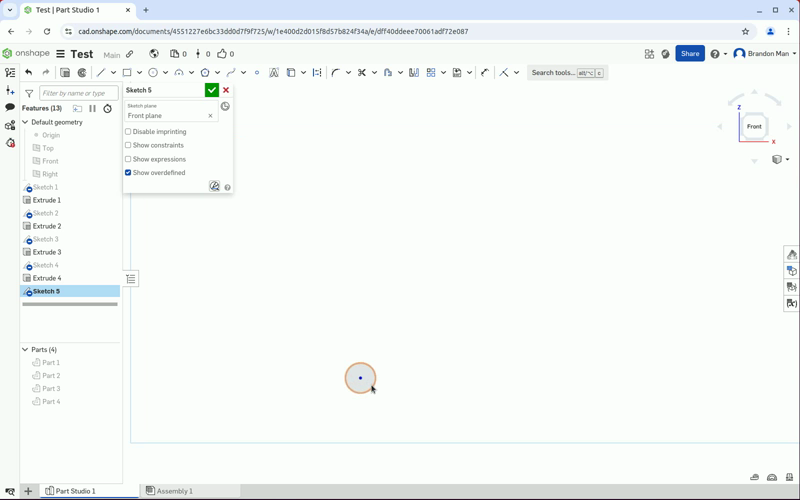
scroll(6)
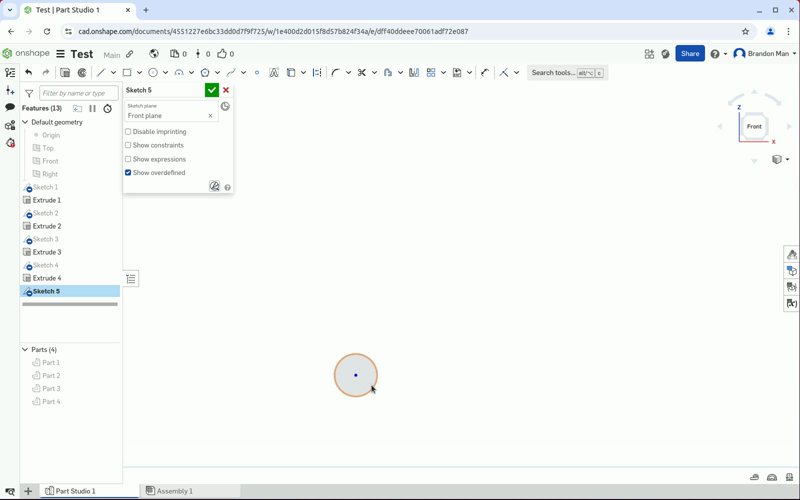
scroll(6)
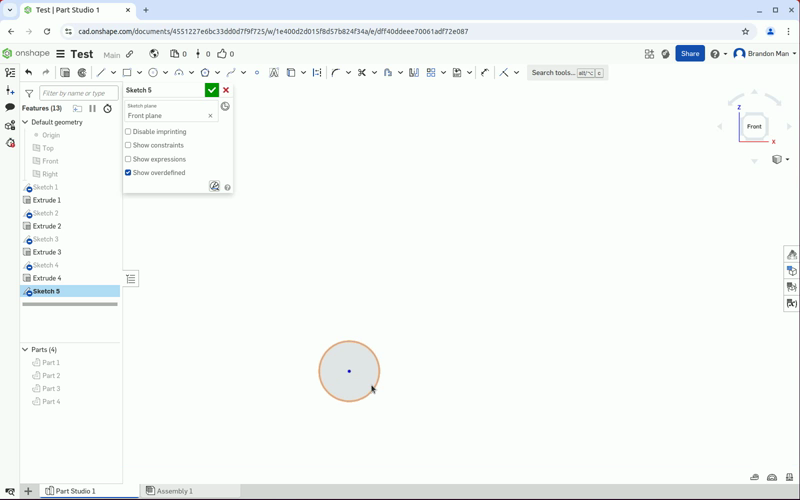
scroll(6)
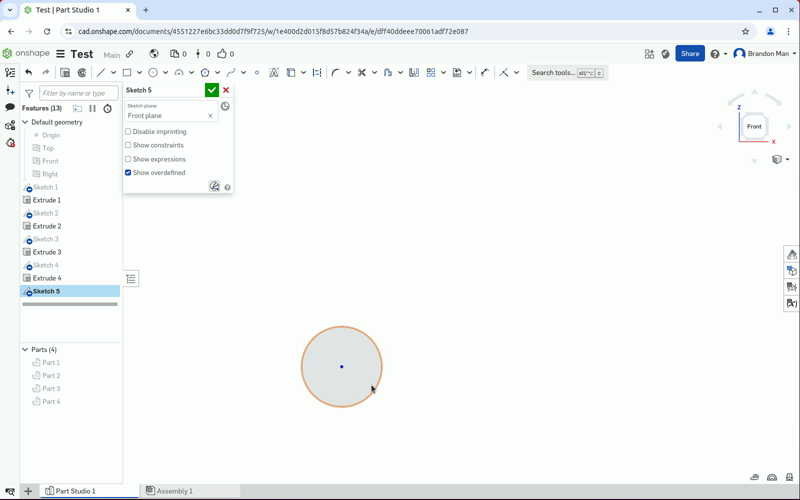
scroll(6)
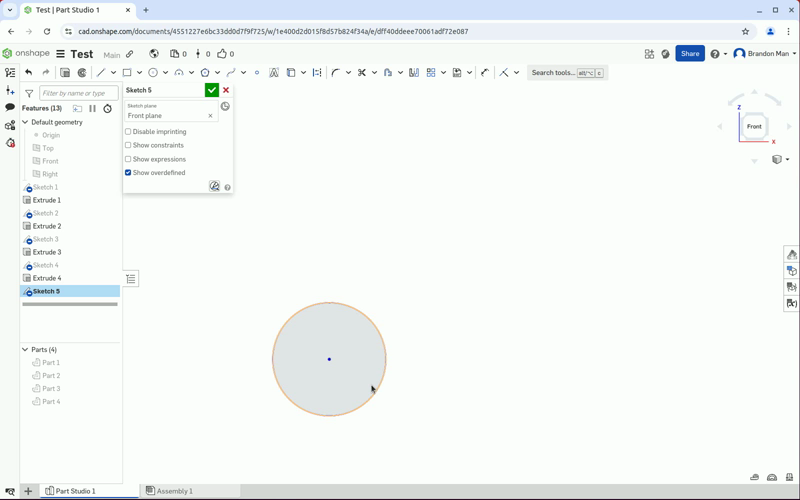
scroll(6)
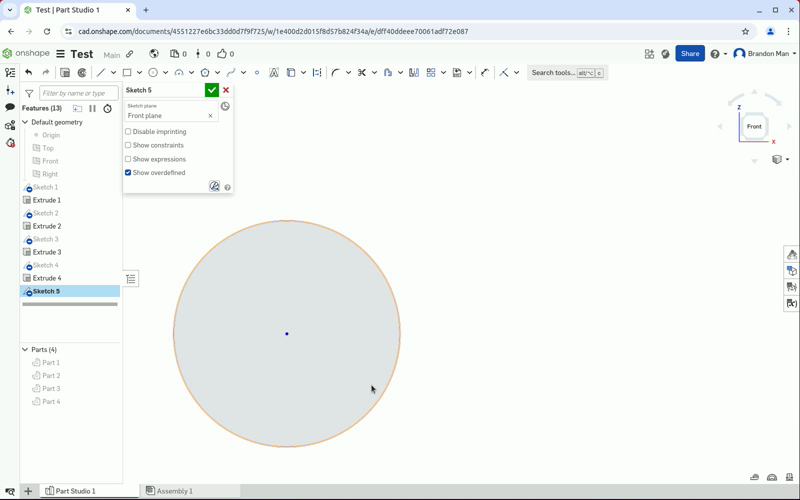
click(371, 384)
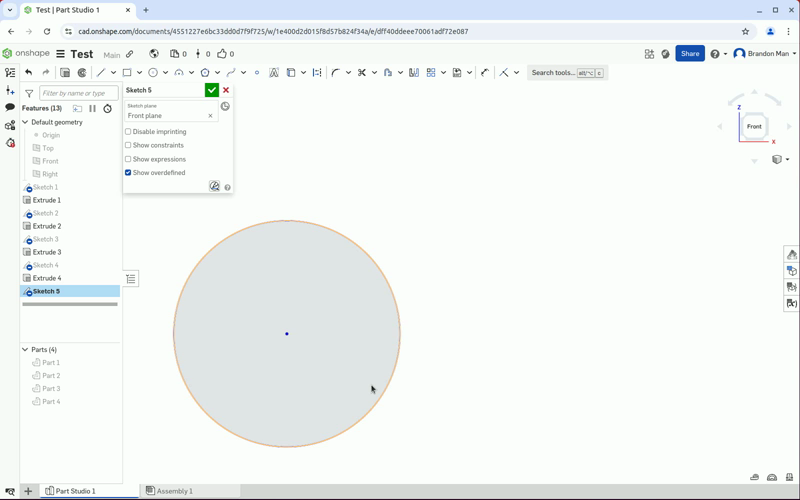
scroll(-6)
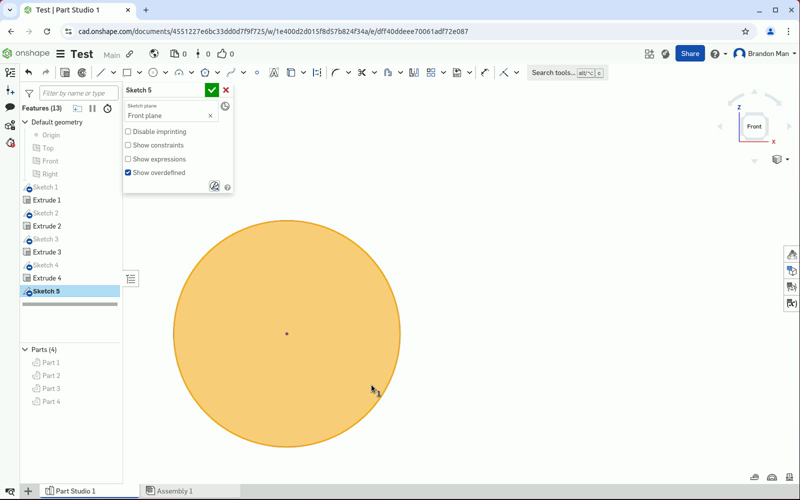
scroll(-6)
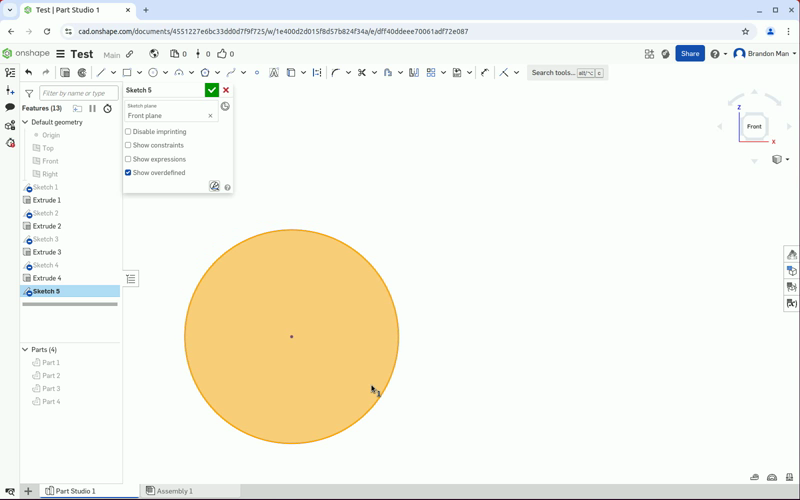
scroll(-6)
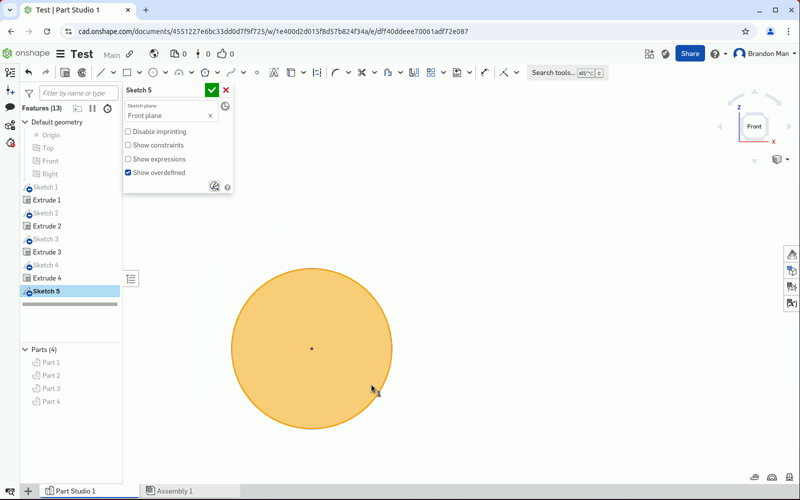
scroll(-6)
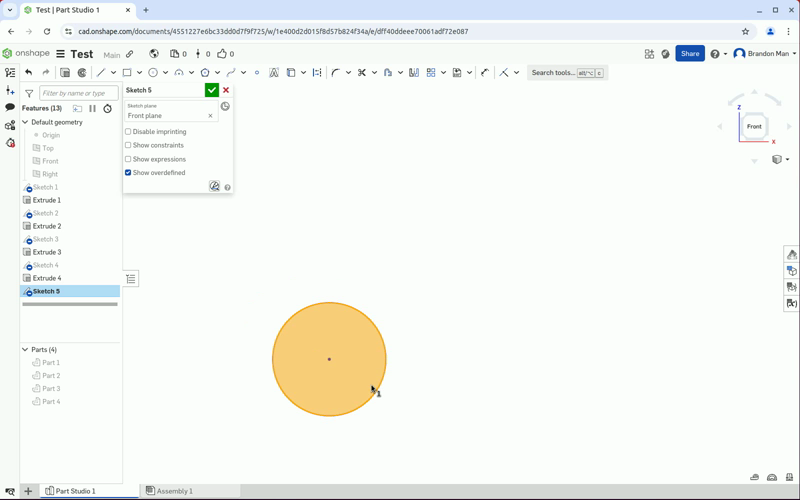
scroll(-6)
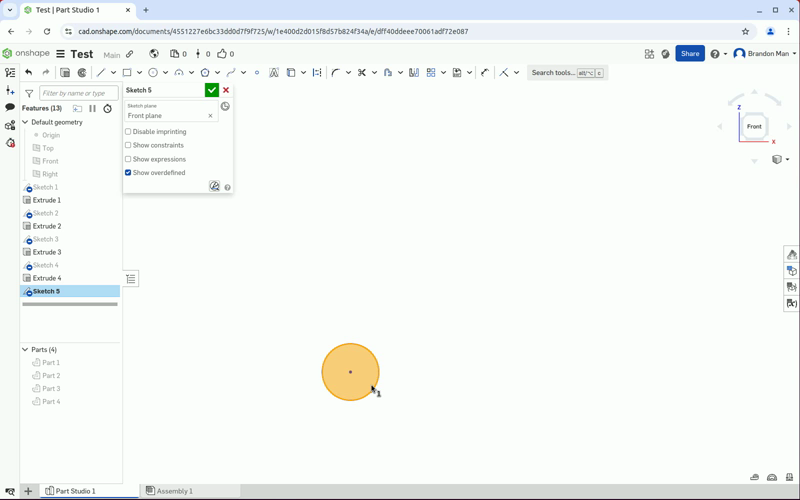
scroll(-6)
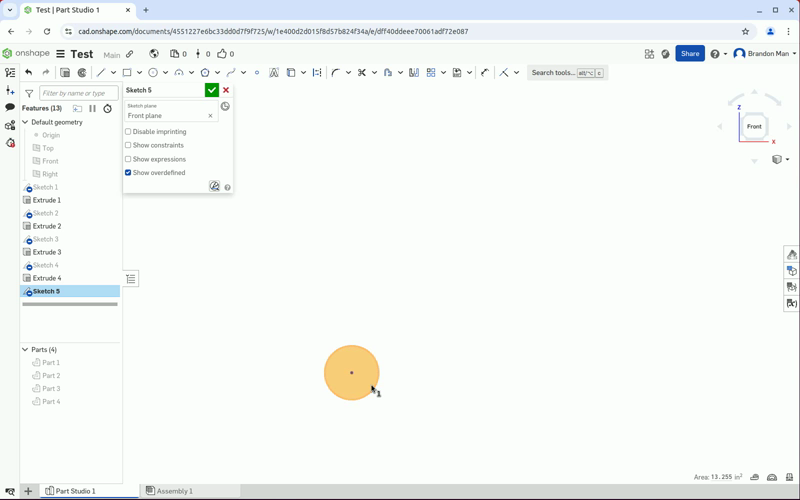
scroll(-6)
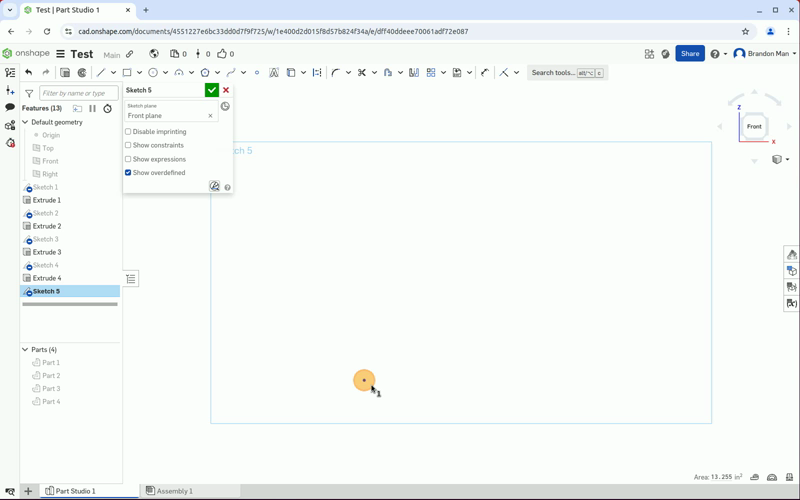
mouse_move(73, 352)
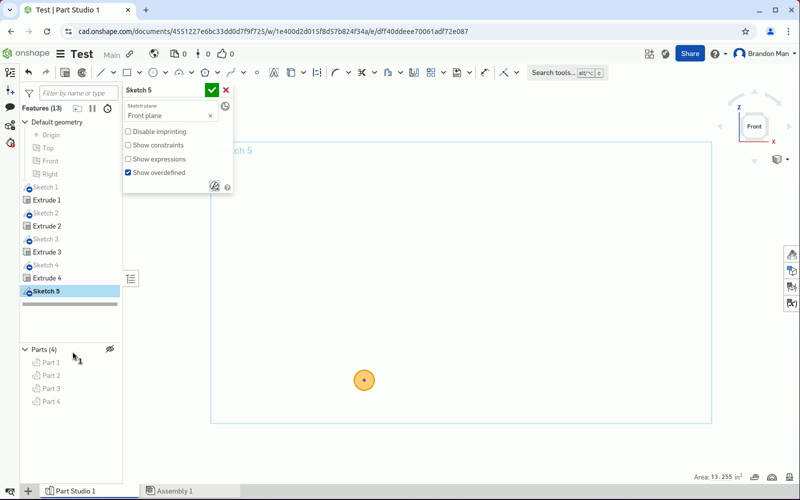
key(shift+y)
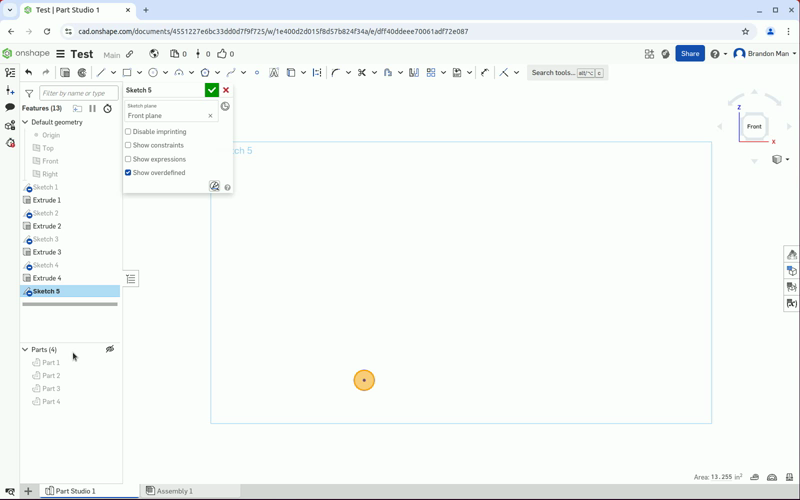
key(shift+e)
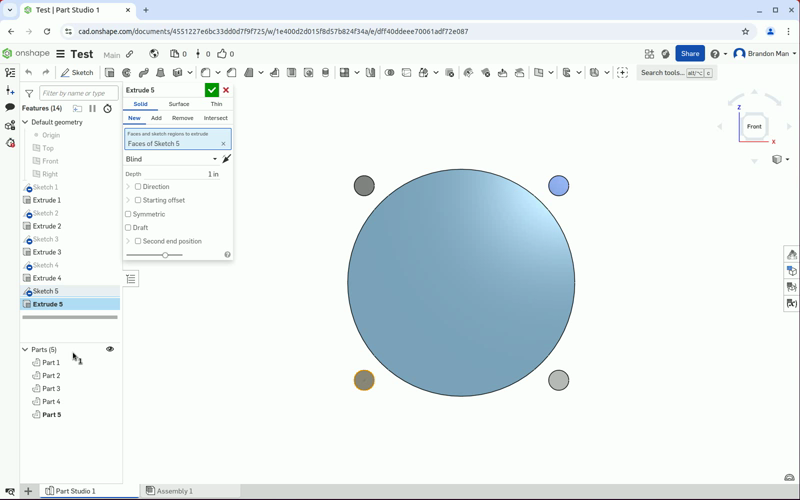
mouse_move(143, 106)
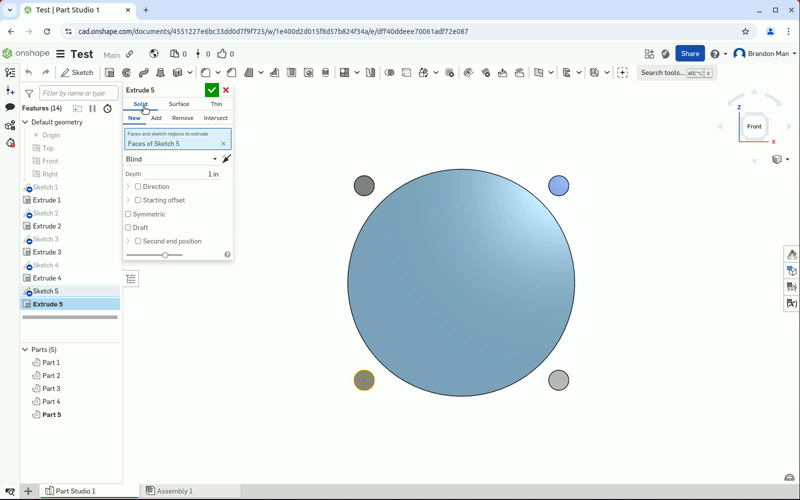
click(143, 106)
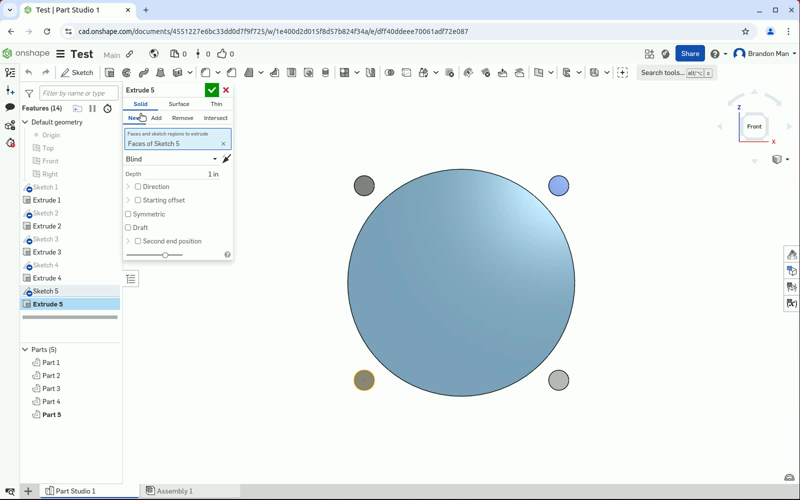
mouse_move(137, 120)
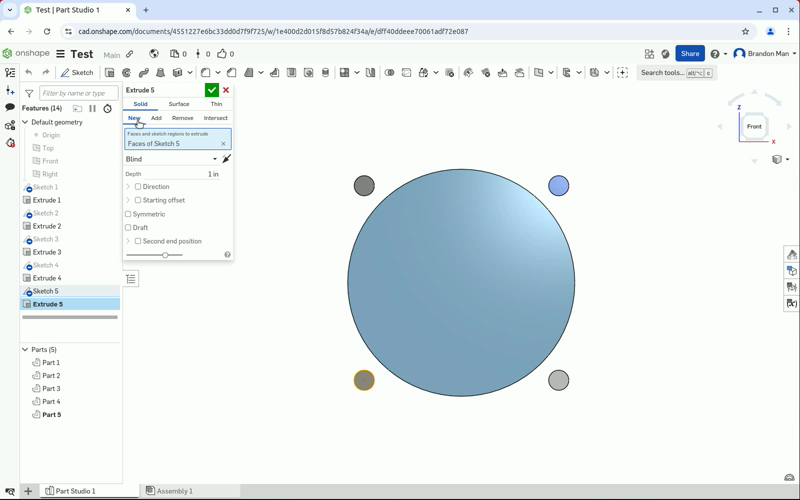
click(137, 120)
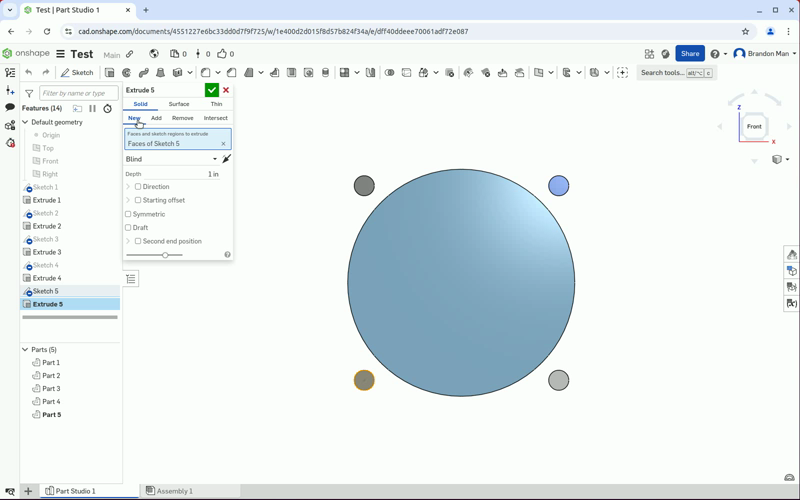
key(tab, 4)
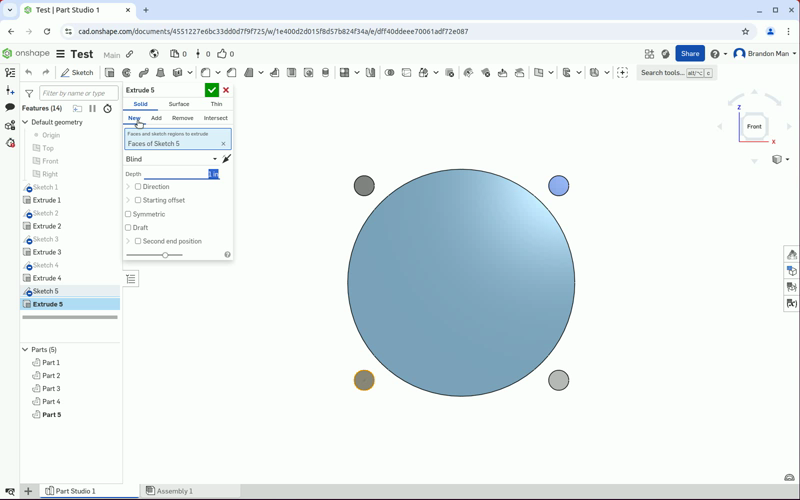
text(0.241)
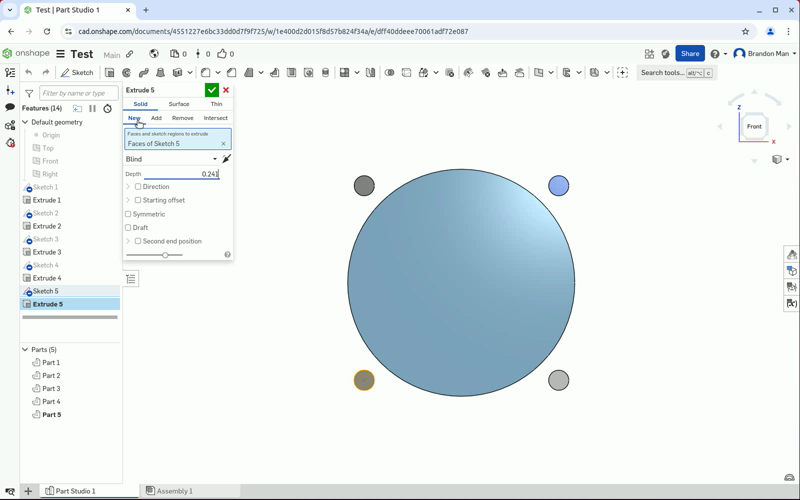
key(enter)
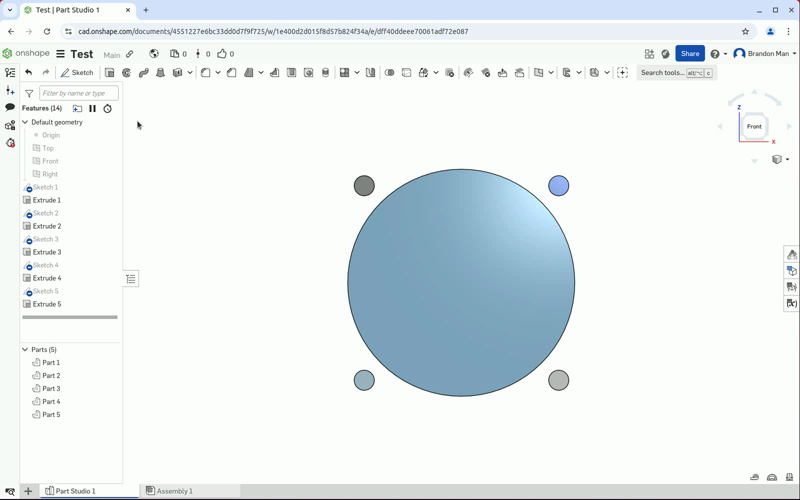
key(shift+h)
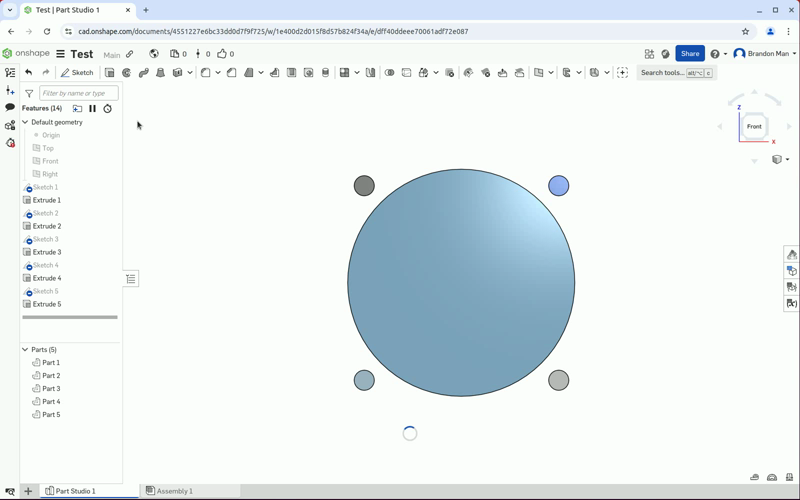
key(shift+h)
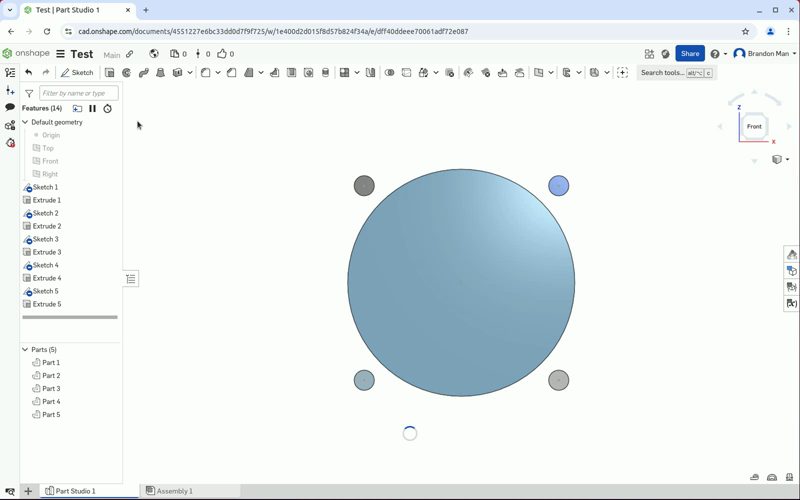
key(shift+7)
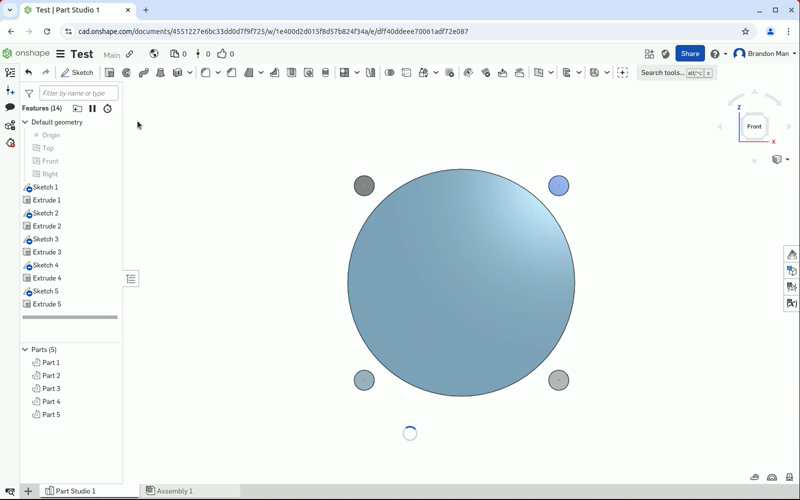
key(left, 2)
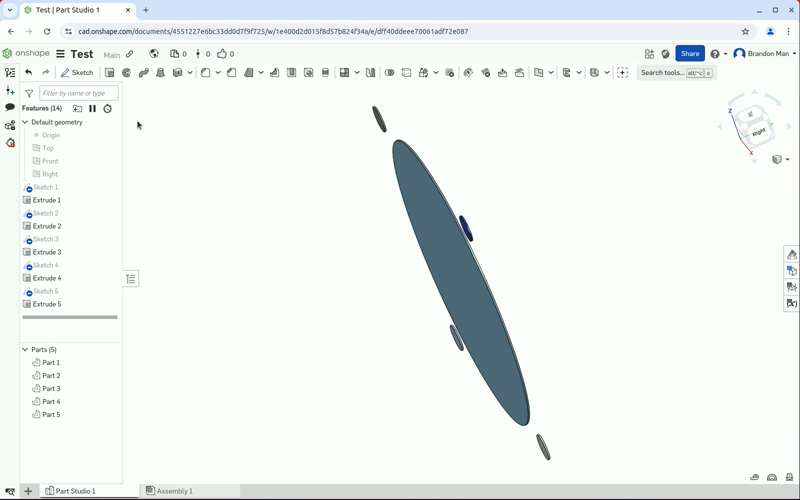
key(down, 2)
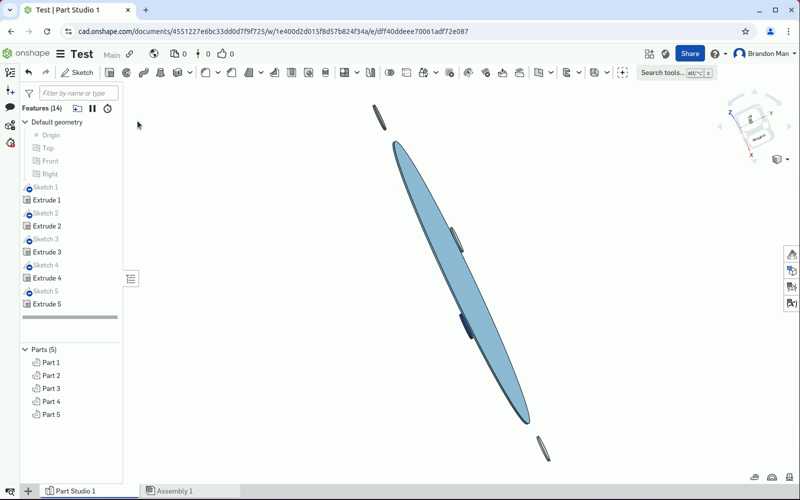
key(up, 2)
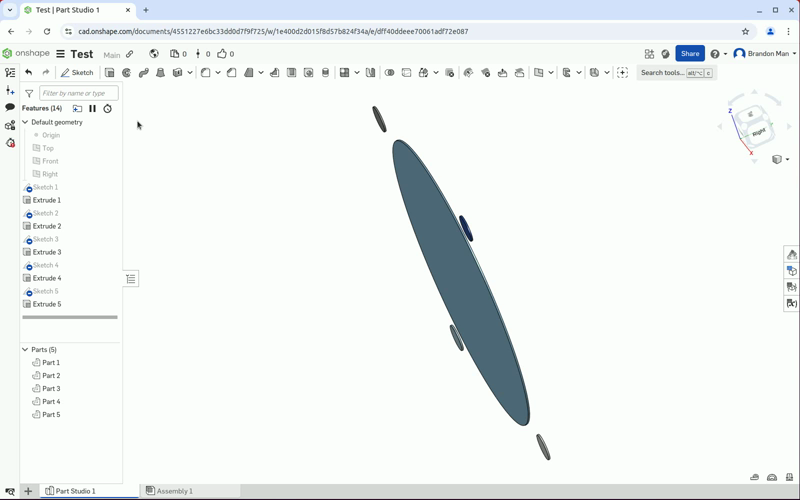
key(right, 2)
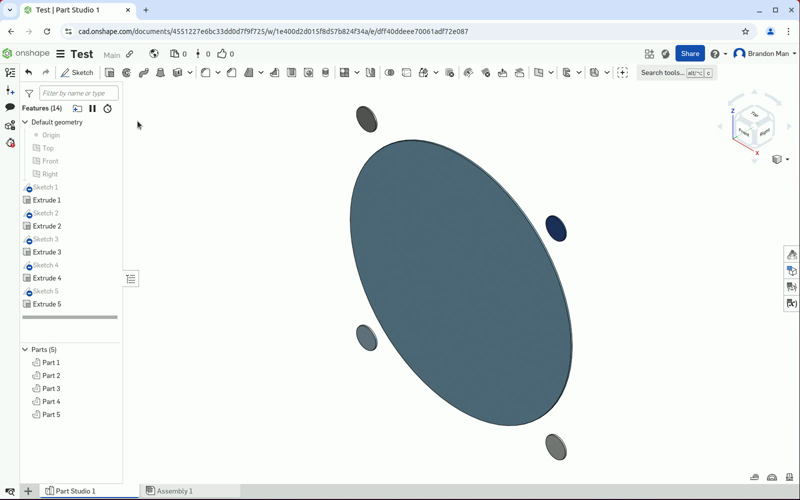
mouse_move(73, 189)
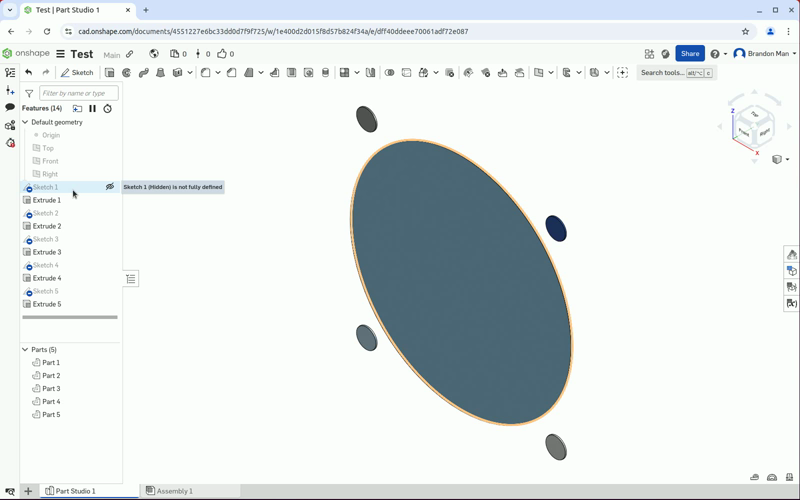
click(73, 189)